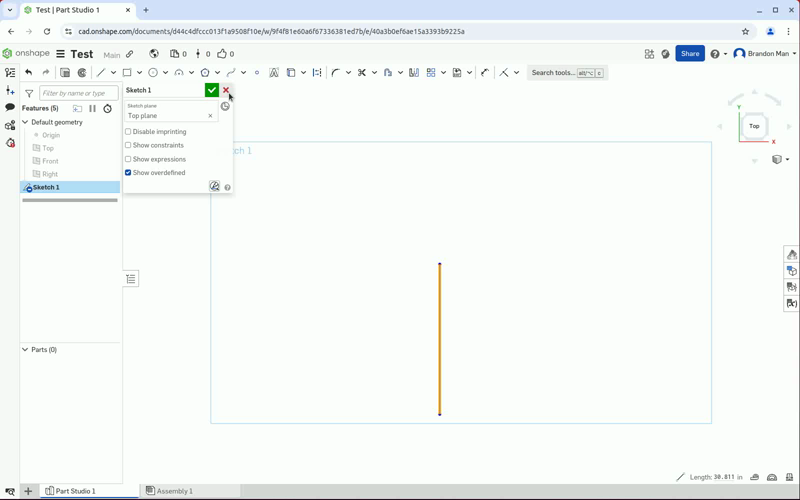
key(shift+h)
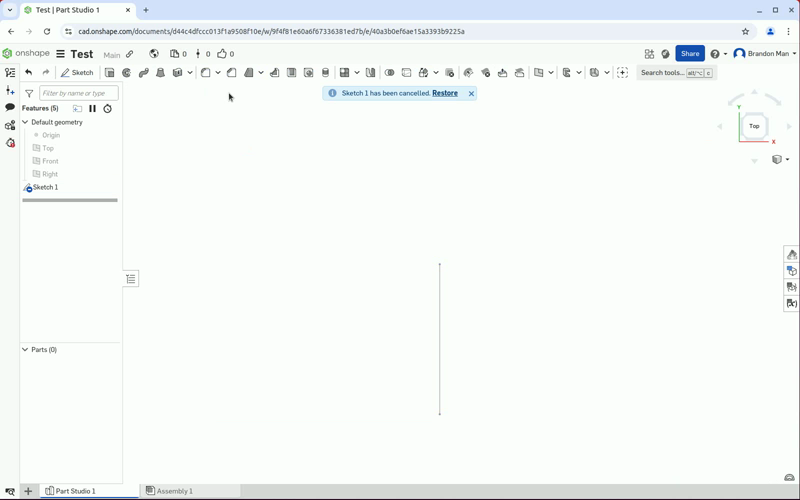
key(shift+s)
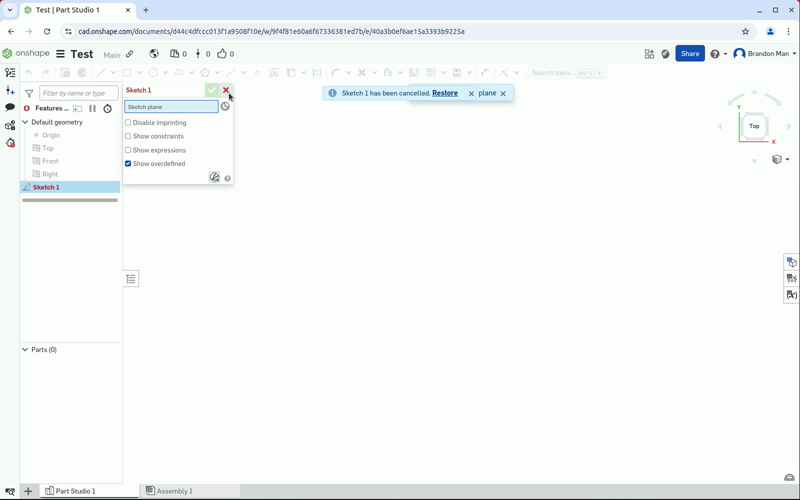
mouse_move(73, 150)
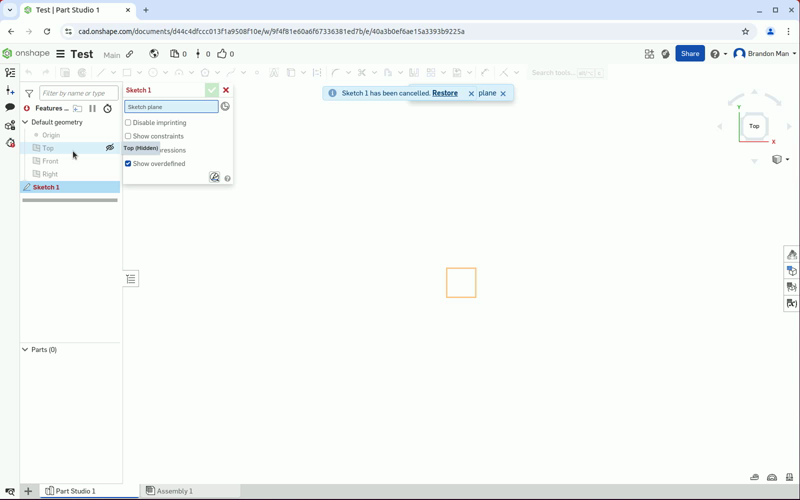
click(73, 150)
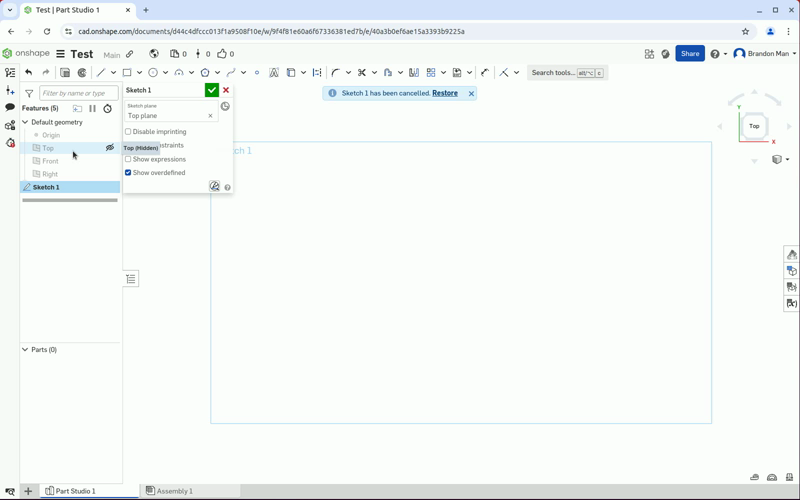
mouse_move(73, 352)
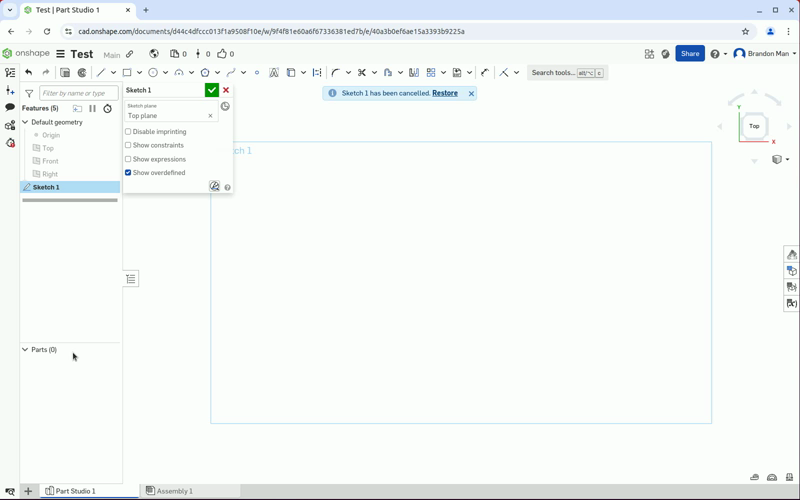
key(y)
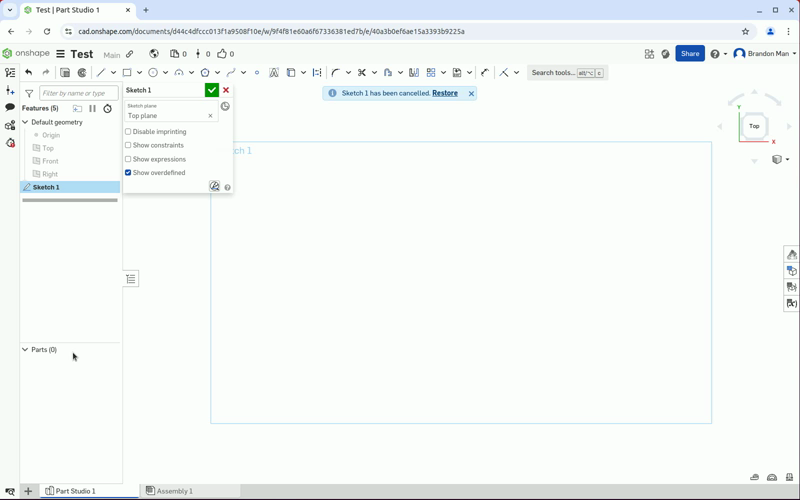
key(l)
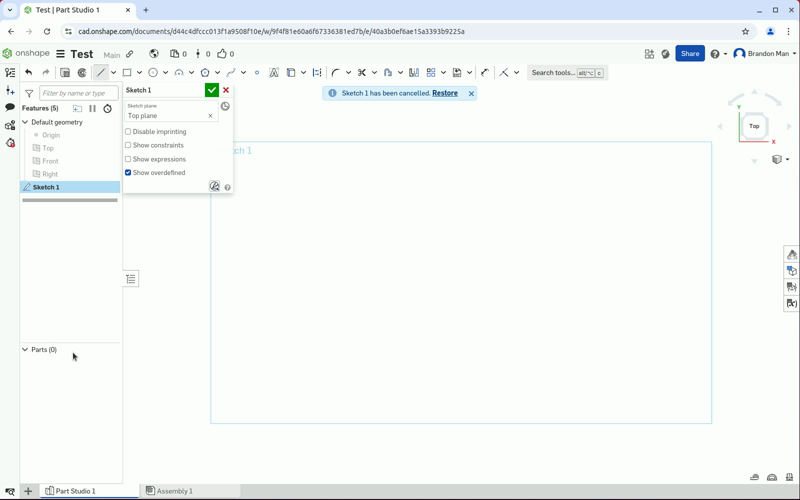
key_down(shift)
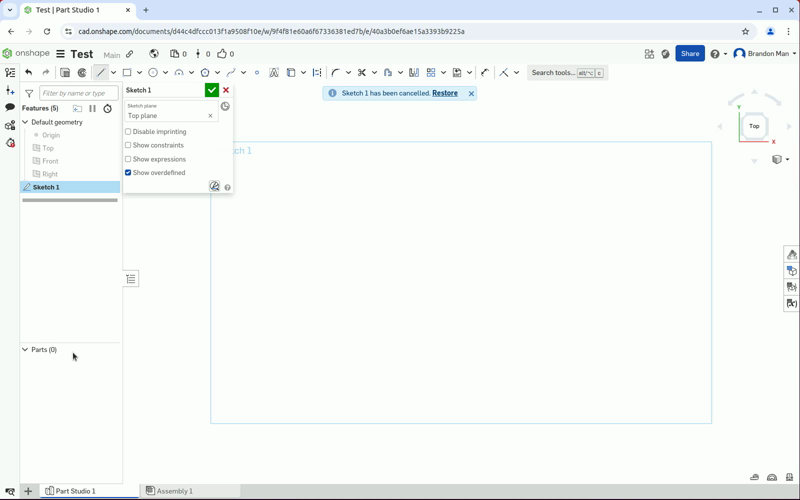
mouse_move(376, 339)
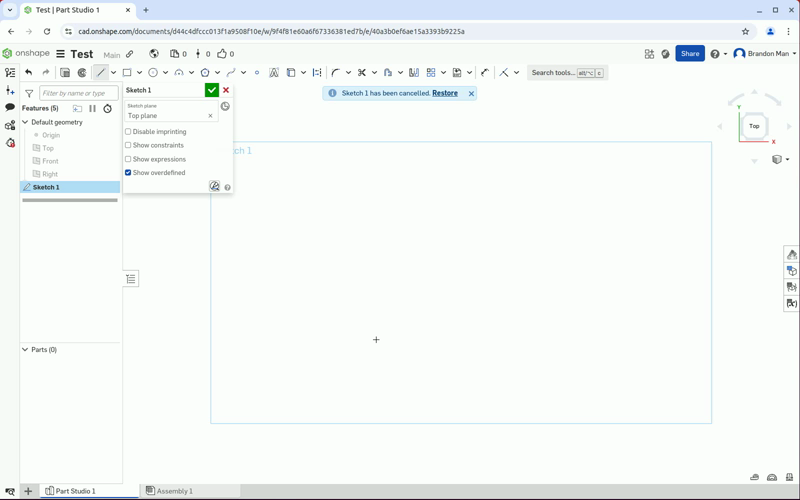
click(376, 339)
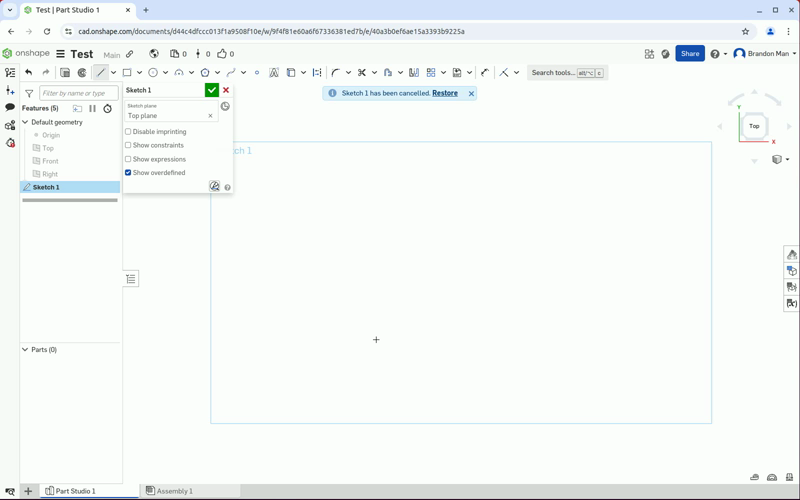
key_up(shift)
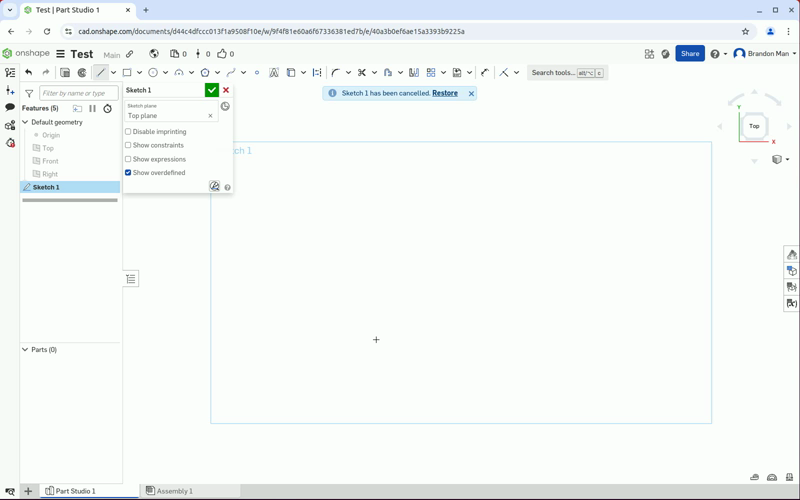
key_down(shift)
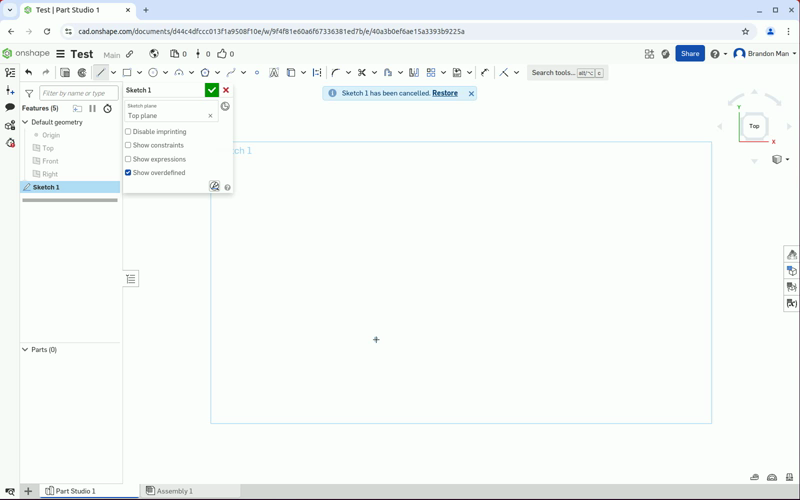
mouse_move(544, 339)
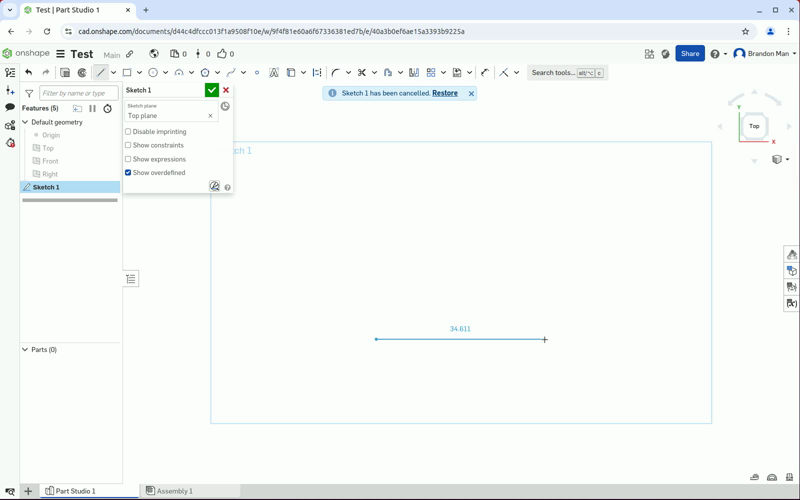
click(544, 339)
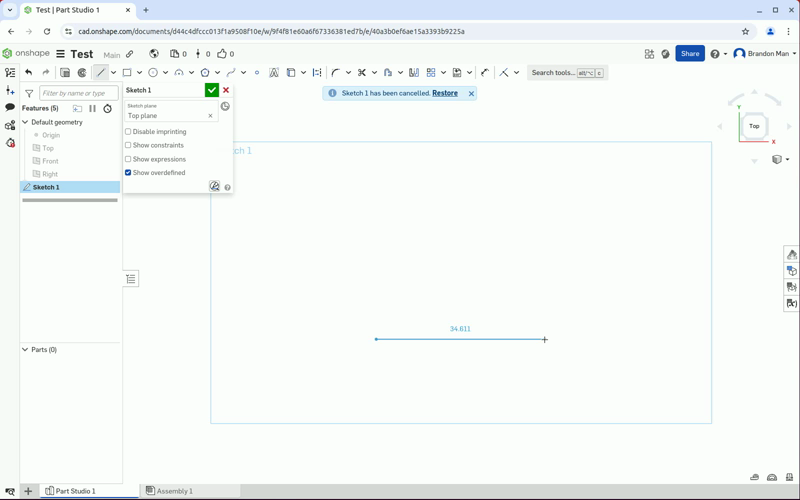
key_up(shift)
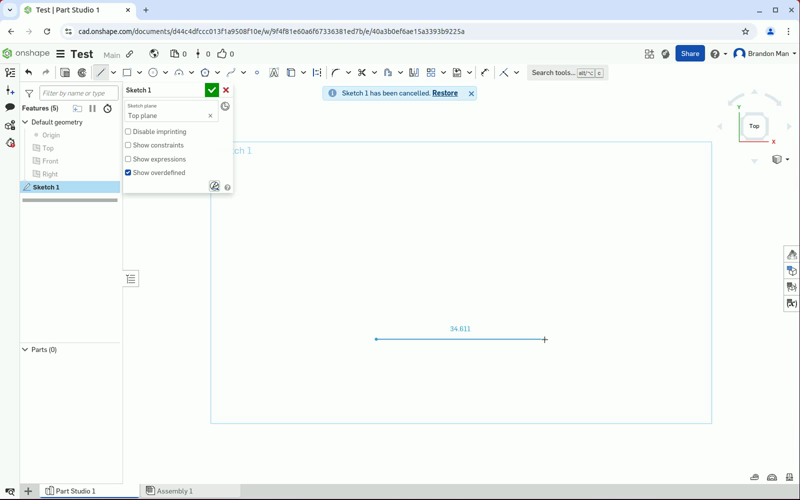
key_down(shift)
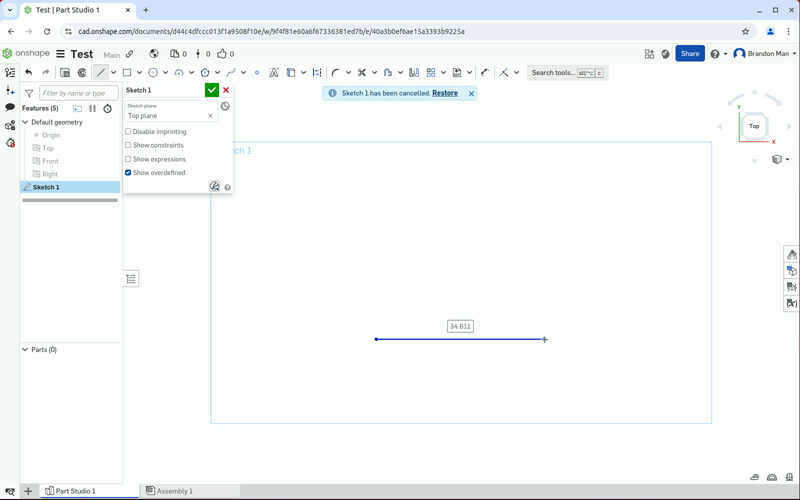
mouse_move(544, 227)
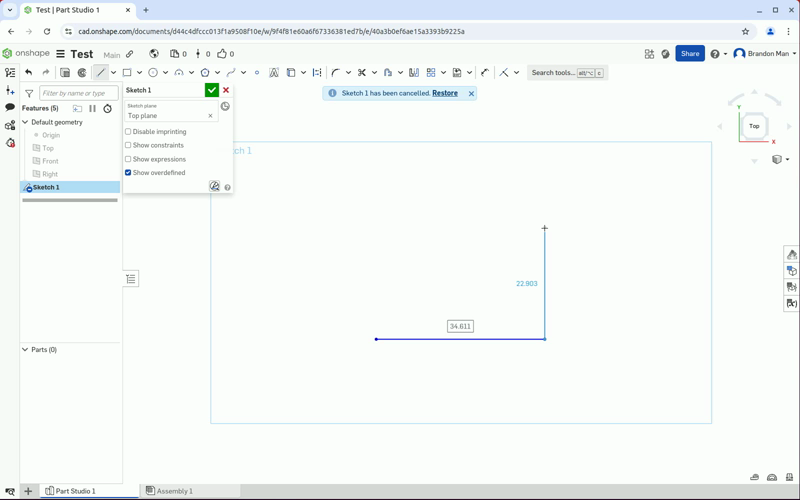
click(544, 227)
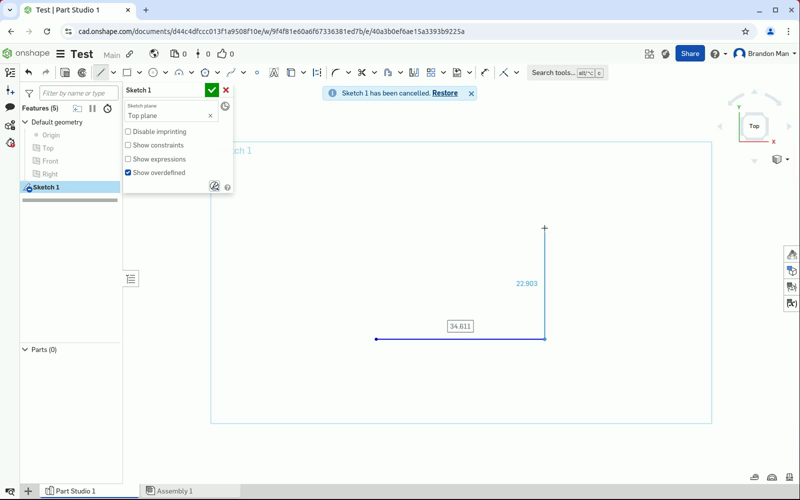
key_up(shift)
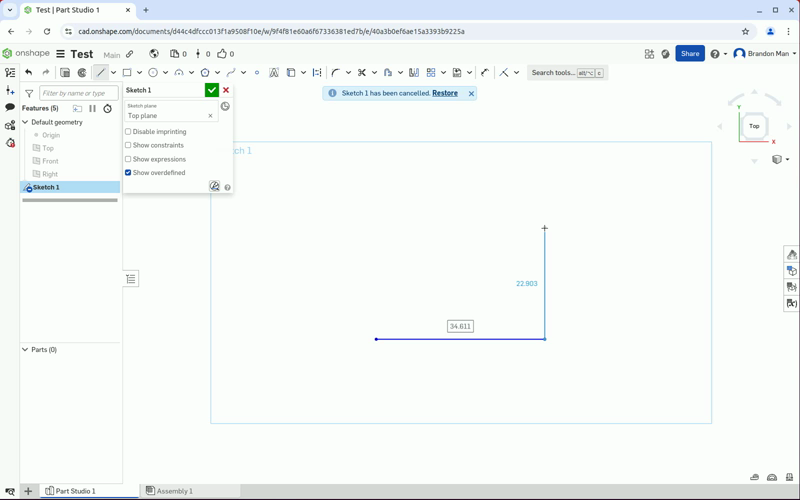
key_down(shift)
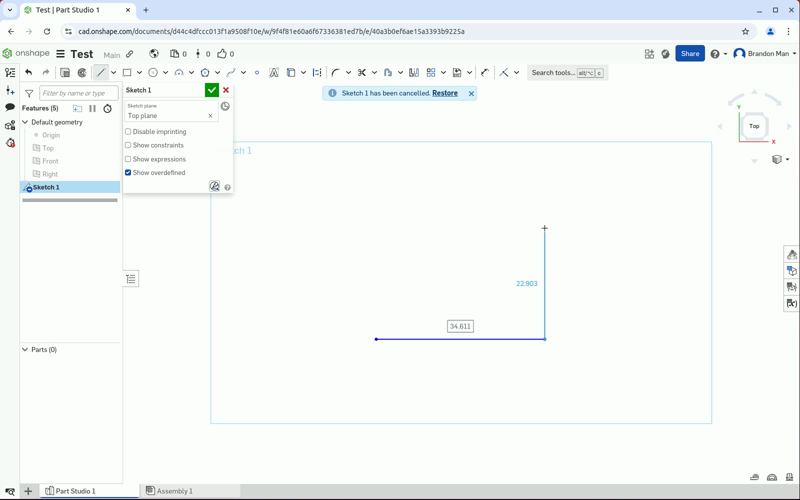
mouse_move(376, 227)
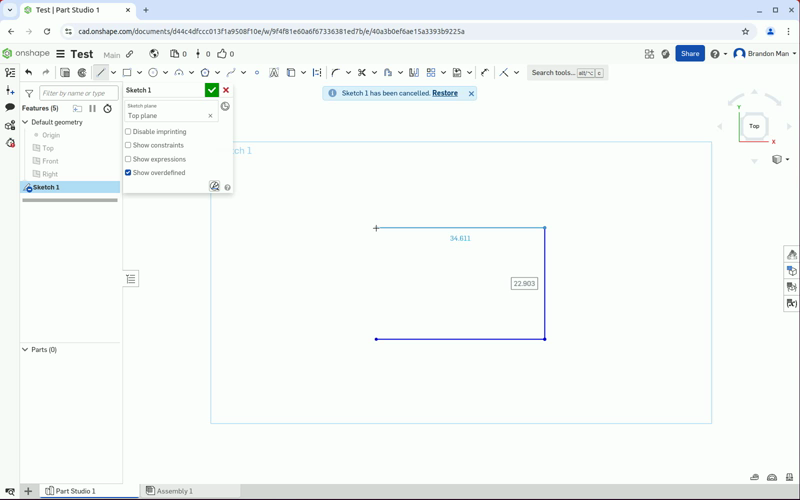
click(376, 227)
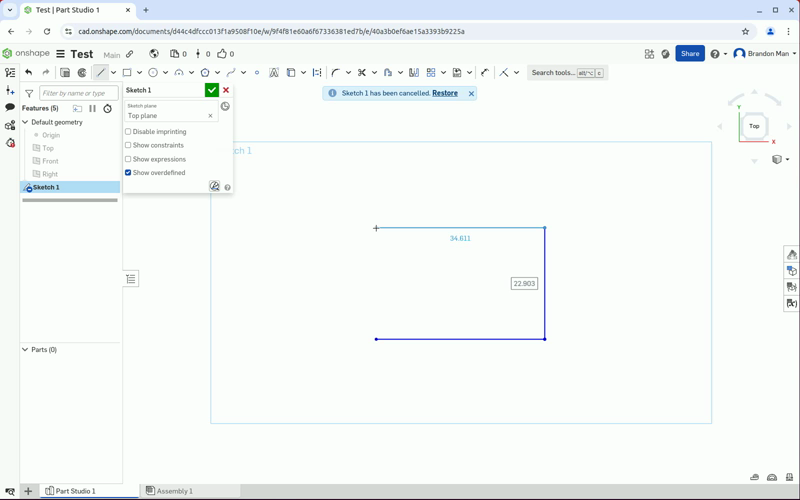
key_up(shift)
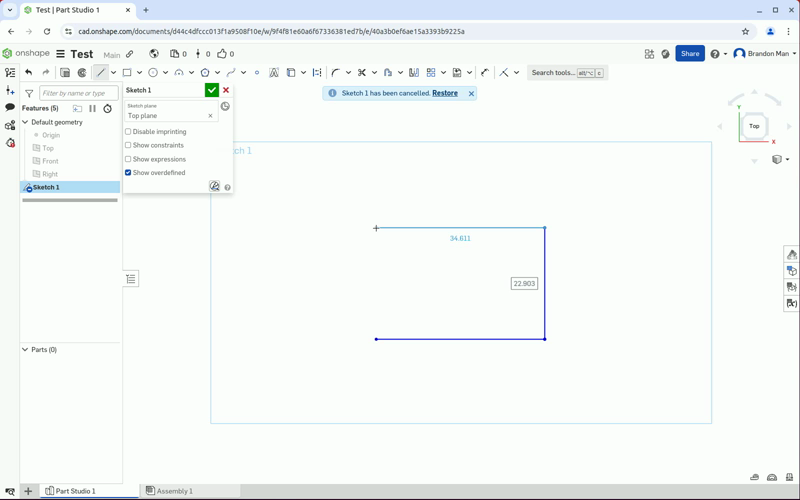
key_down(shift)
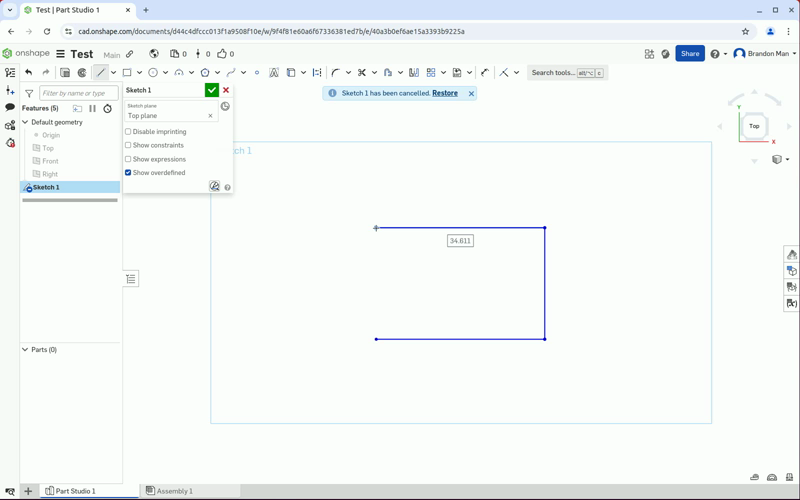
mouse_move(376, 339)
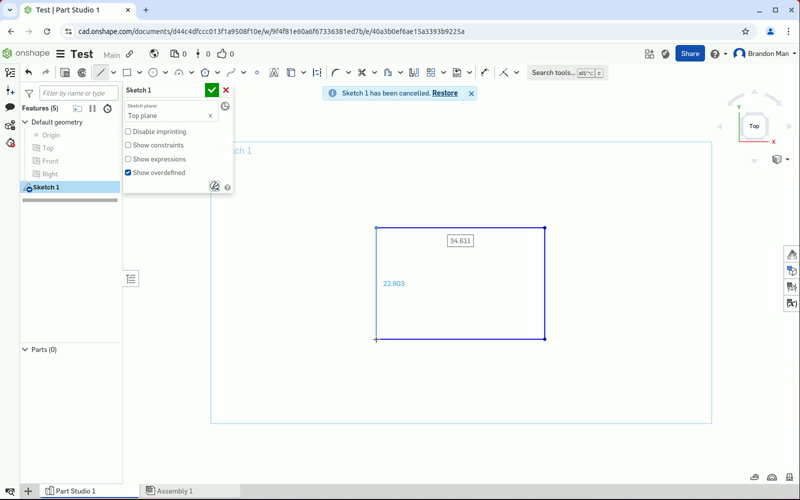
key_up(shift)
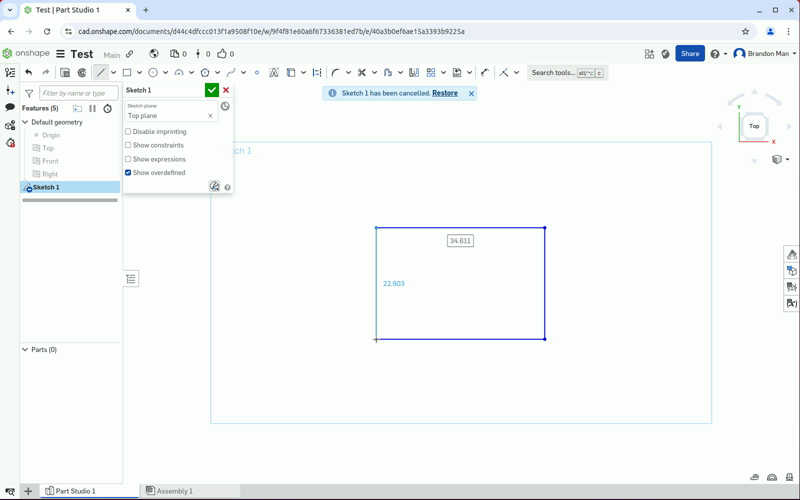
click(376, 339)
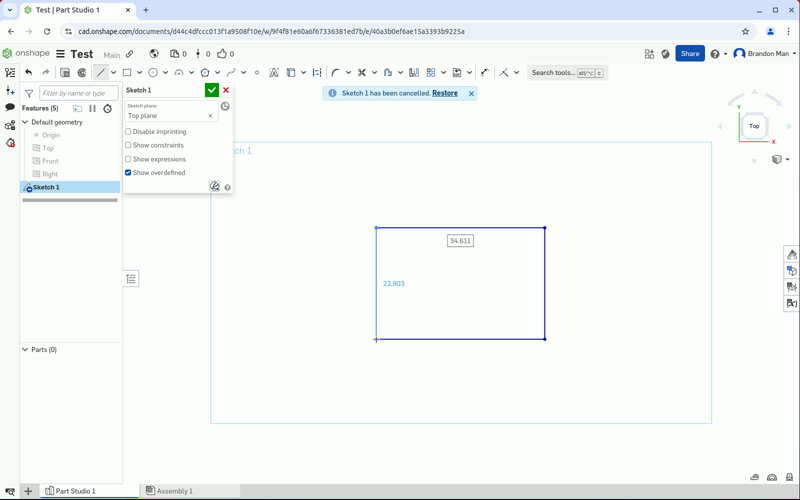
key(esc)
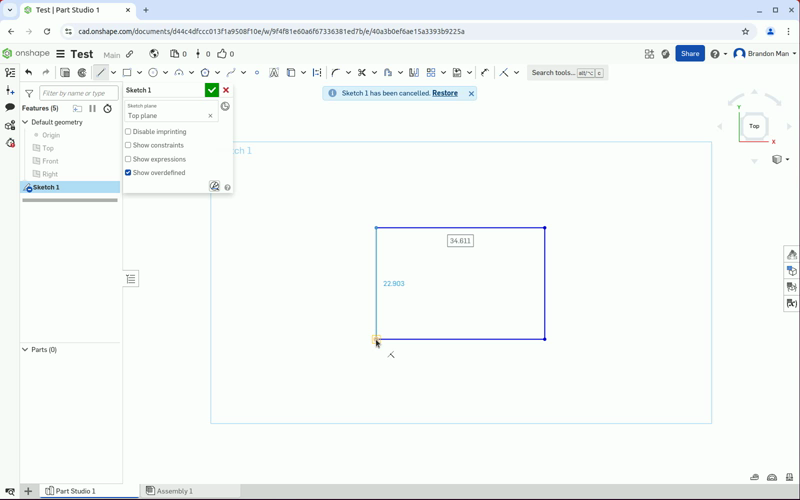
key(c)
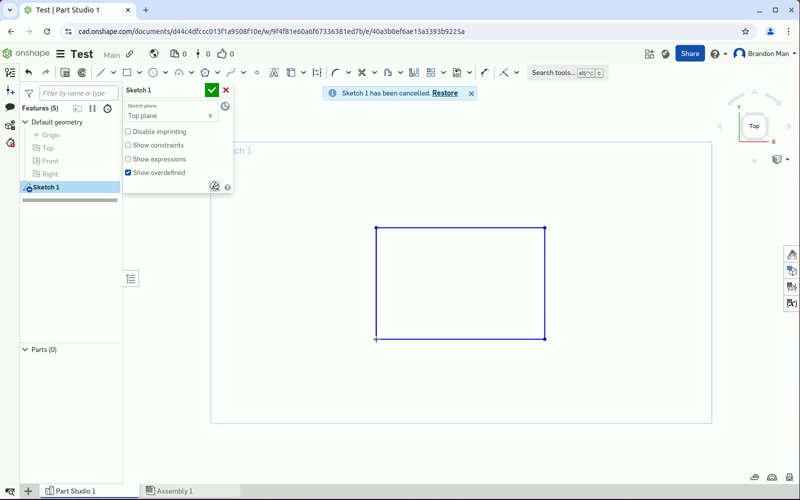
key_down(shift)
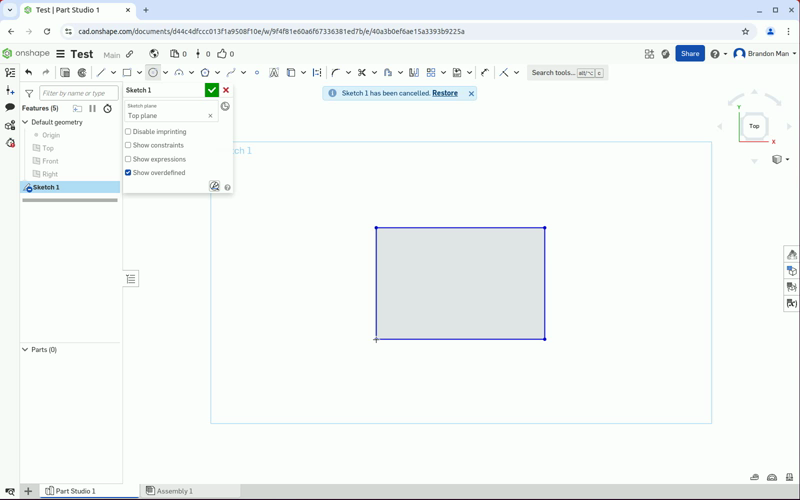
mouse_move(461, 282)
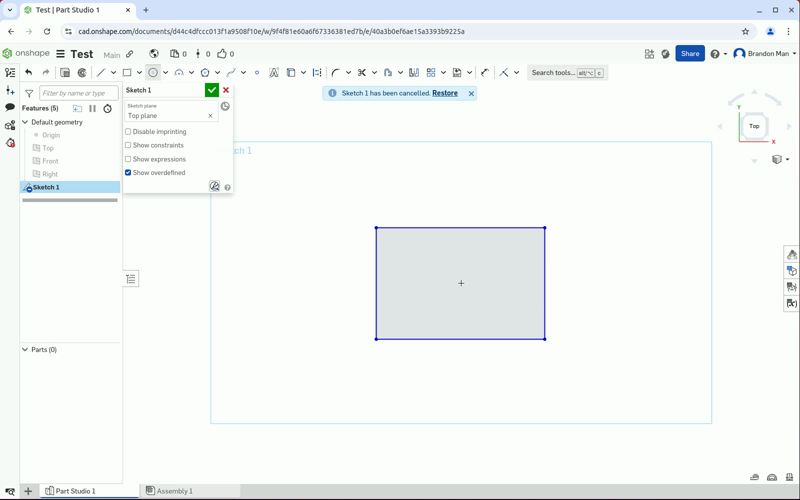
click(461, 282)
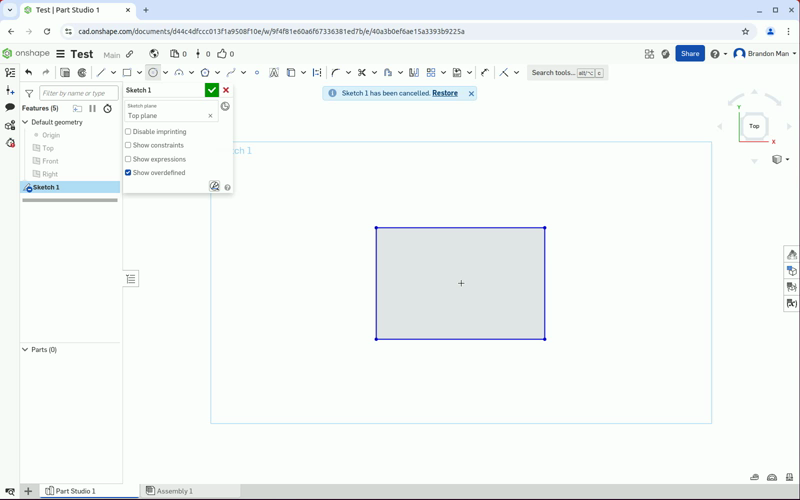
key_up(shift)
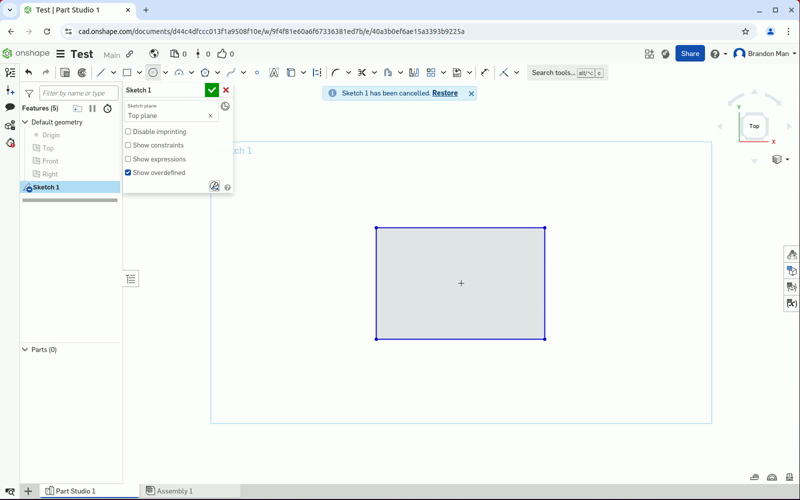
mouse_move(489, 282)
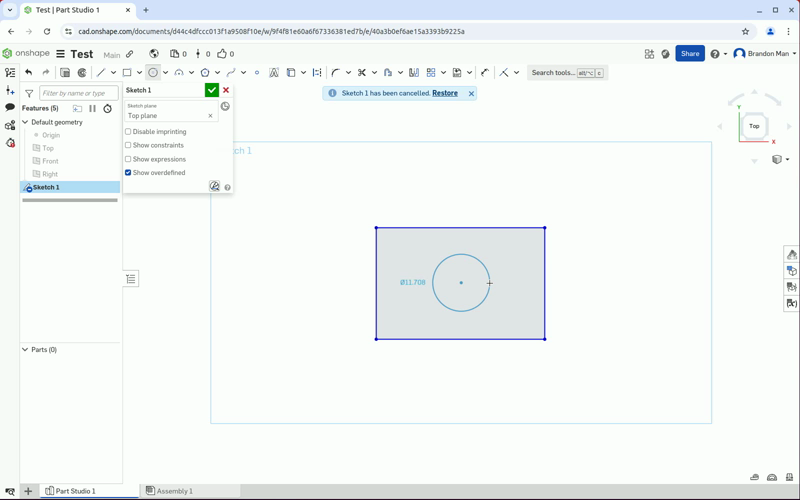
click(489, 282)
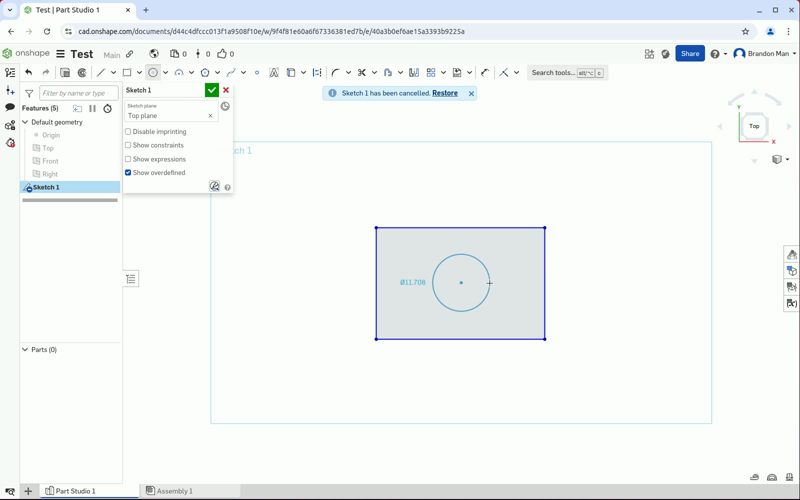
key(esc)
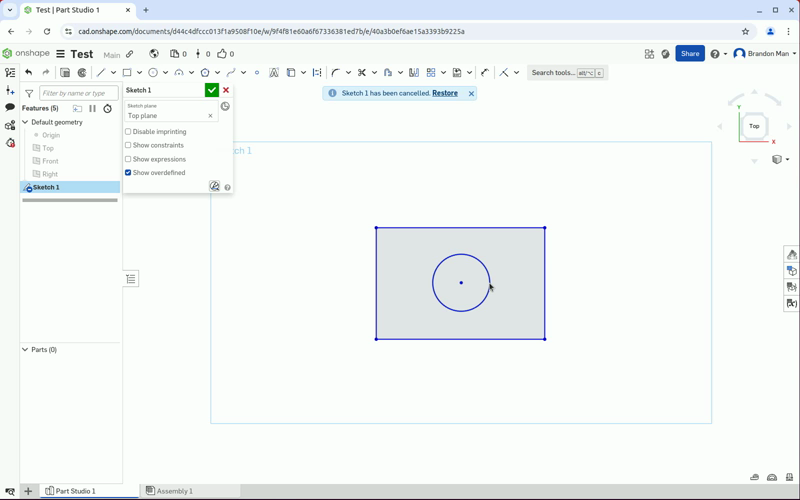
mouse_move(388, 254)
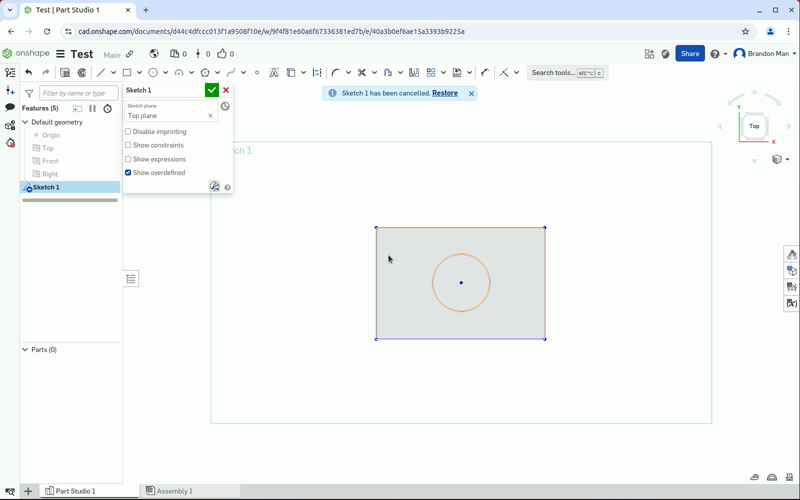
click(388, 254)
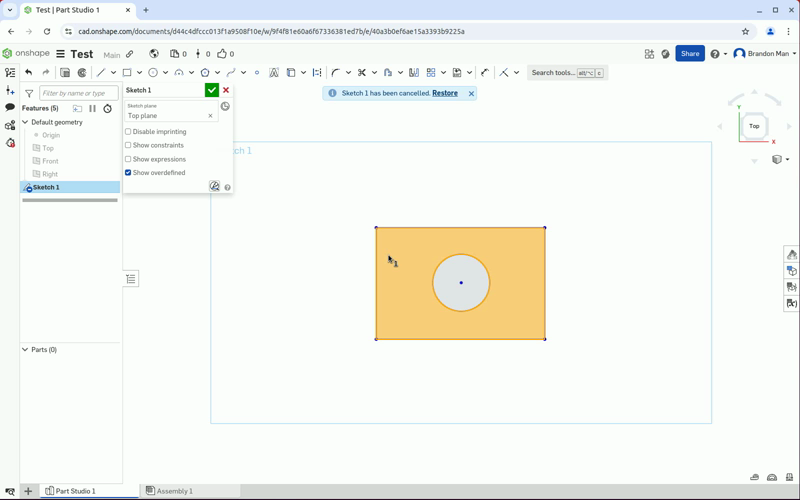
mouse_move(73, 352)
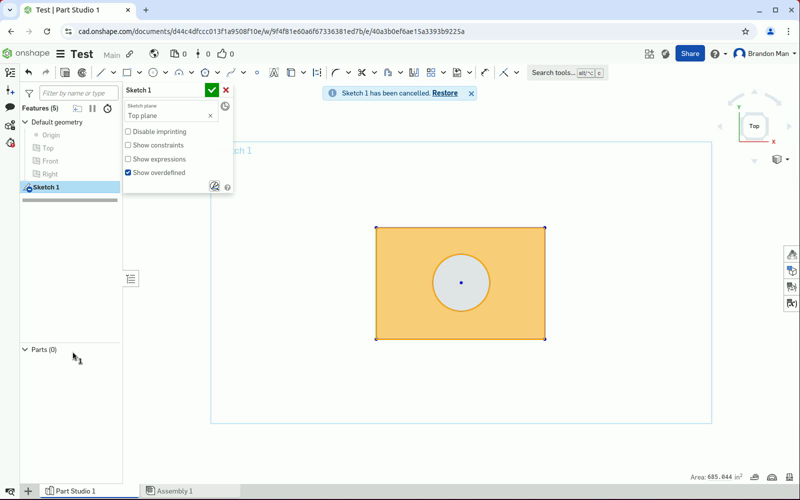
key(shift+y)
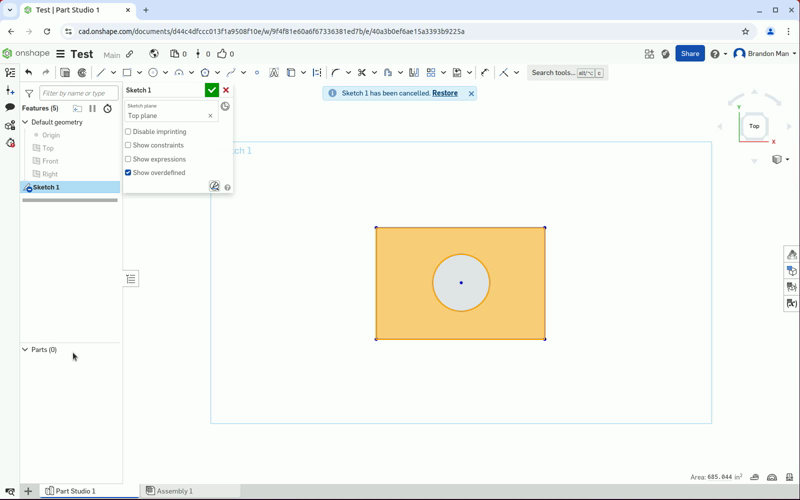
key(shift+e)
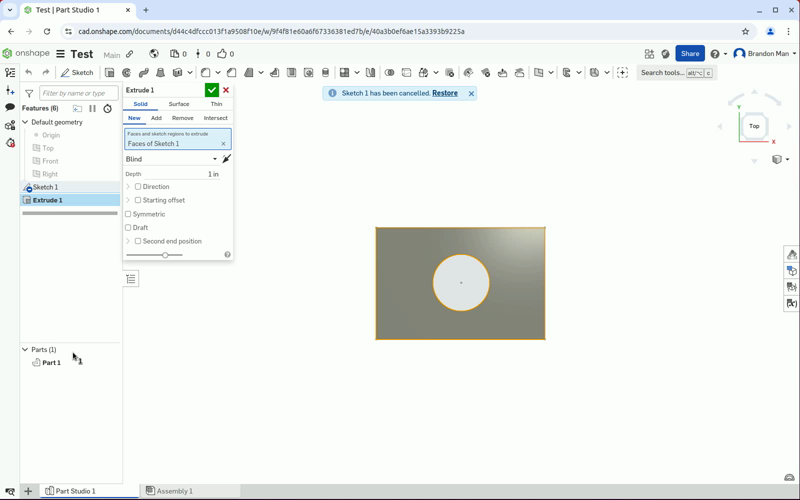
mouse_move(143, 106)
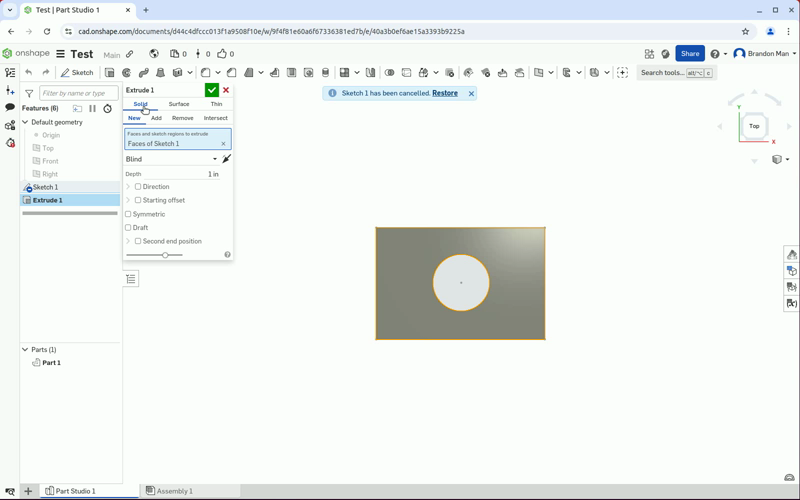
click(143, 106)
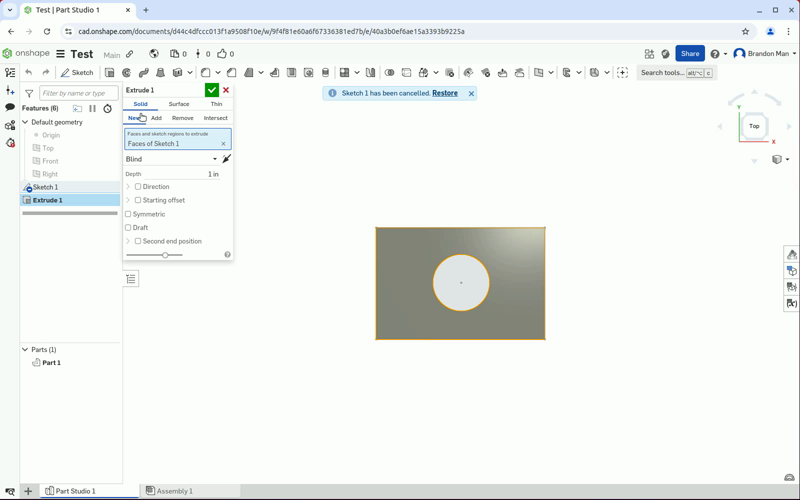
mouse_move(137, 120)
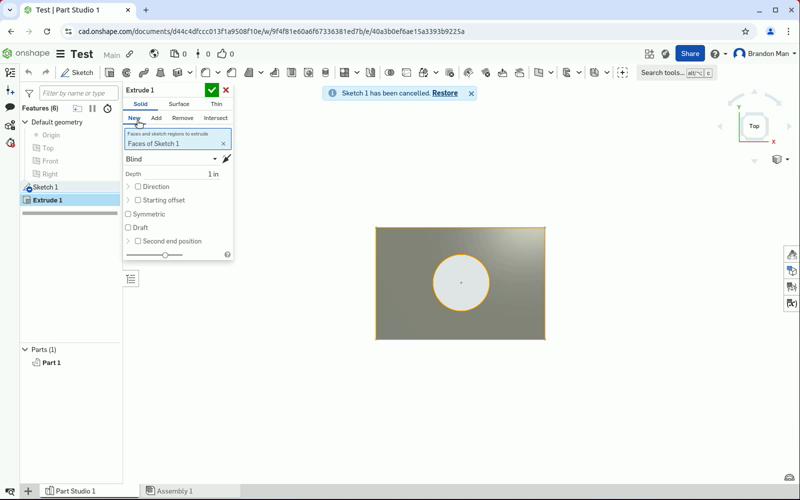
click(137, 120)
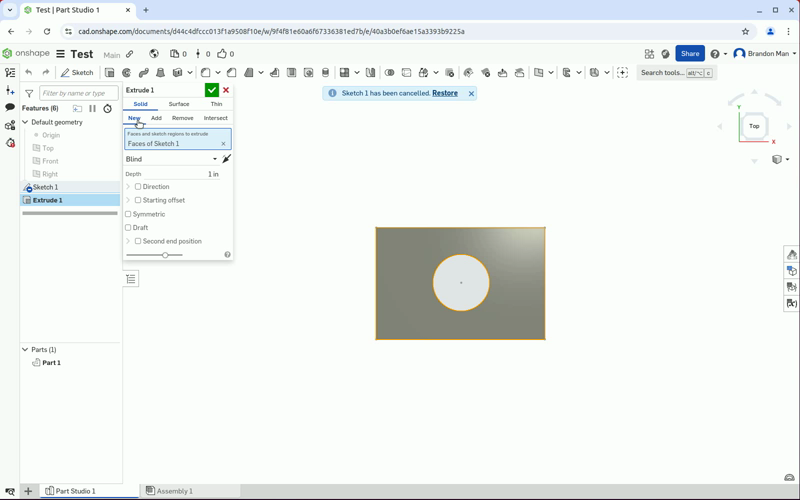
key(tab, 4)
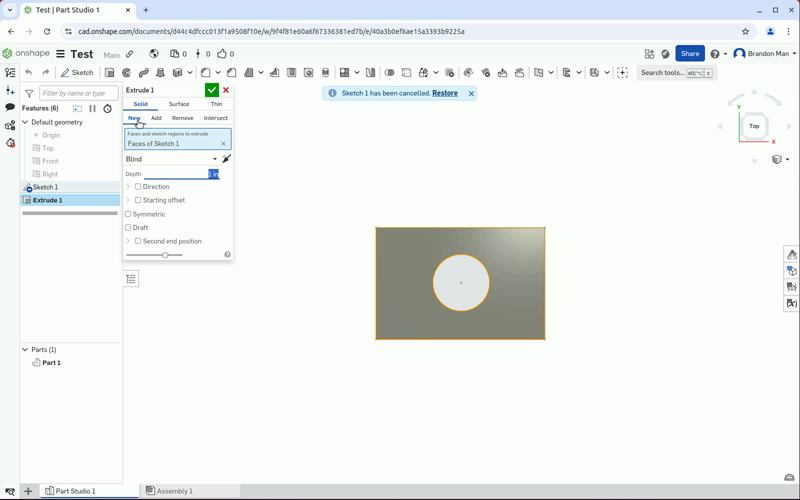
text(5.777)
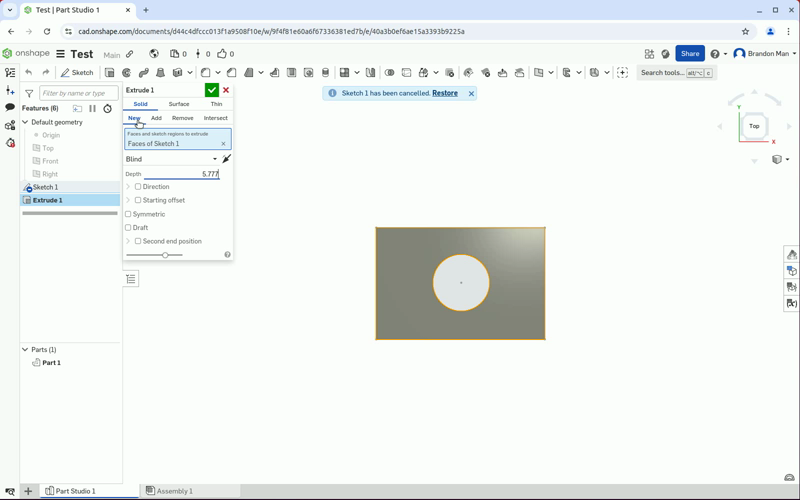
key(enter)
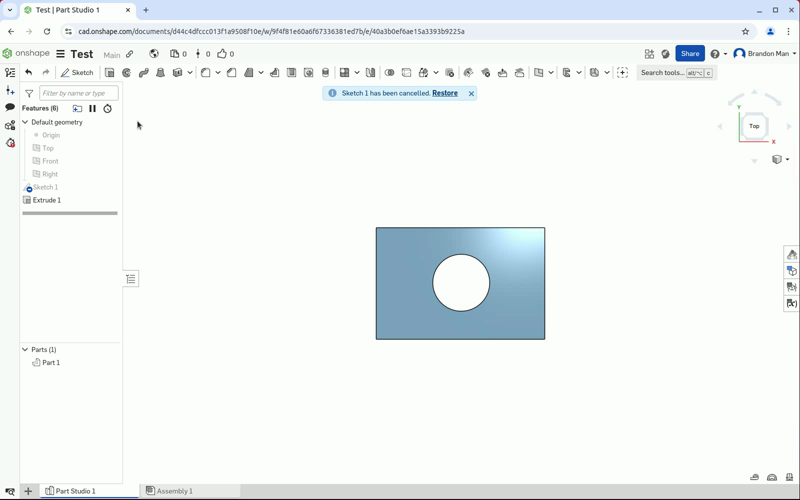
key(shift+h)
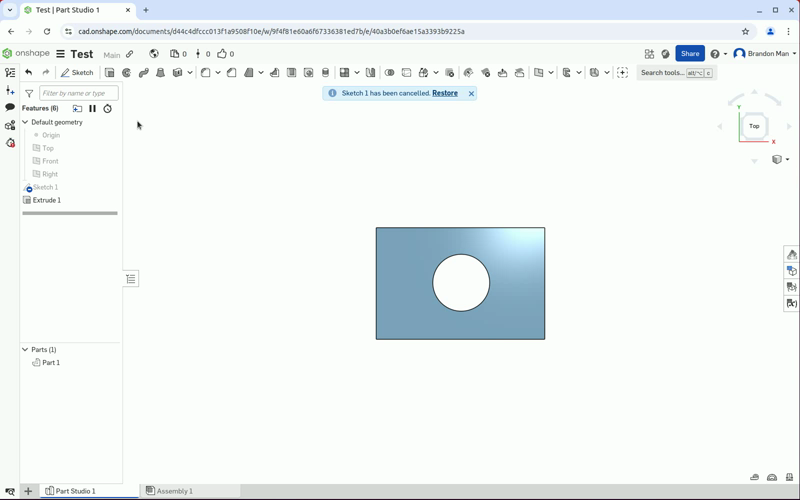
key(shift+h)
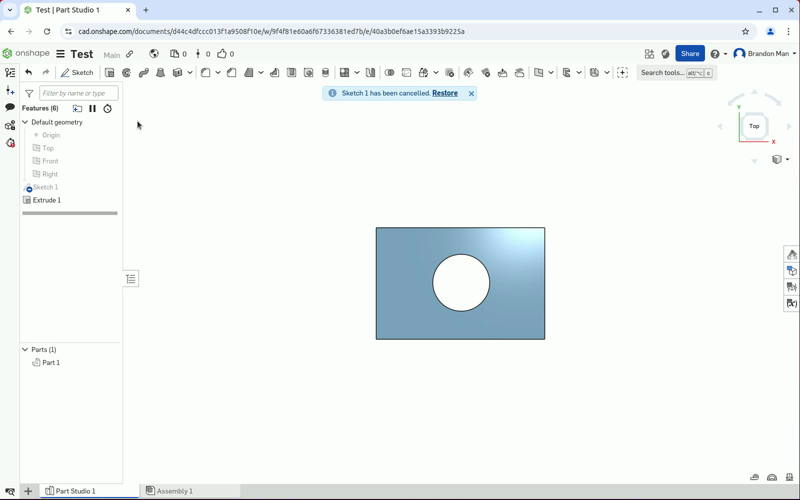
mouse_move(73, 189)
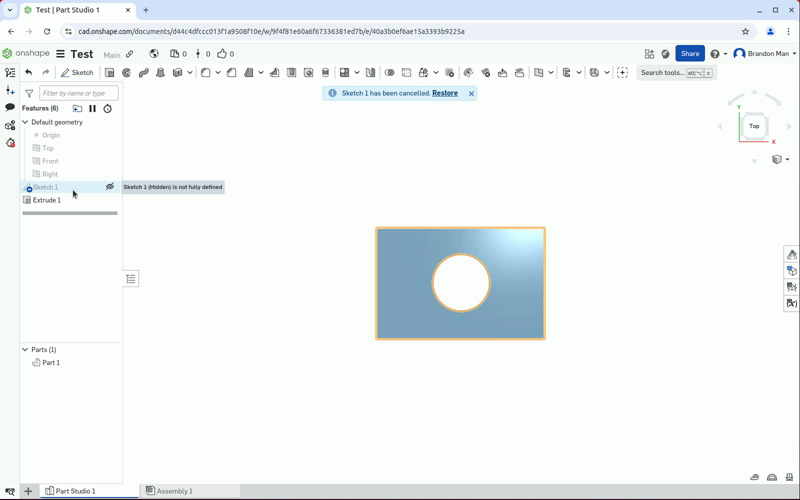
click(73, 189)
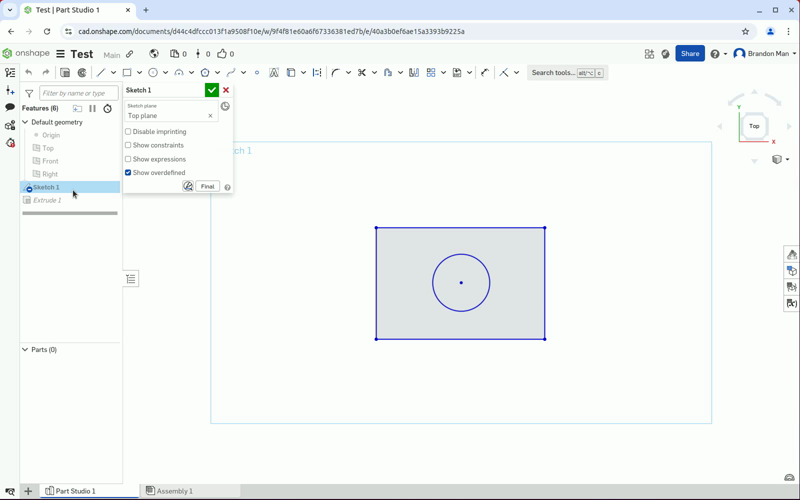
mouse_move(229, 92)
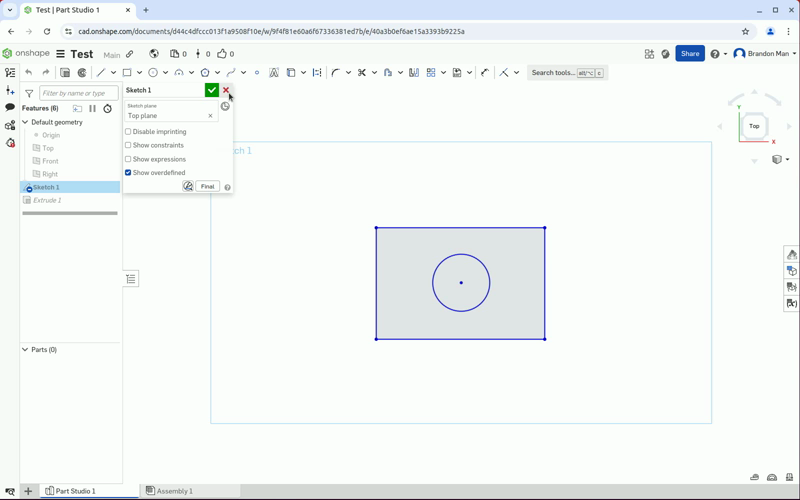
click(229, 92)
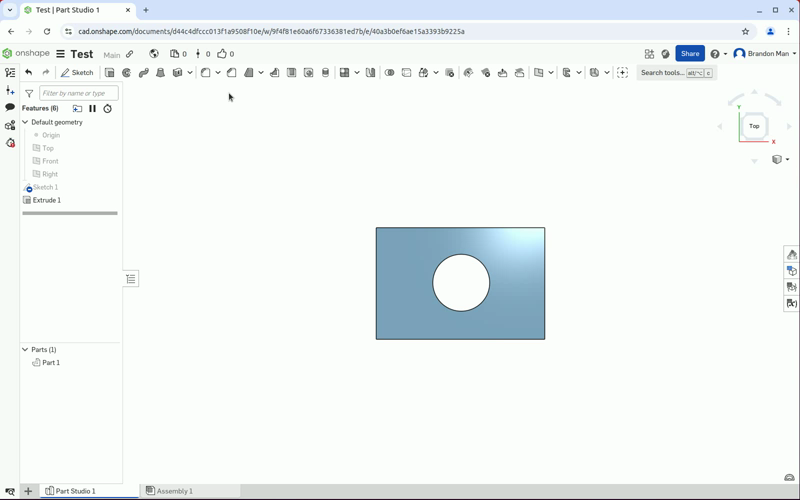
mouse_move(541, 75)
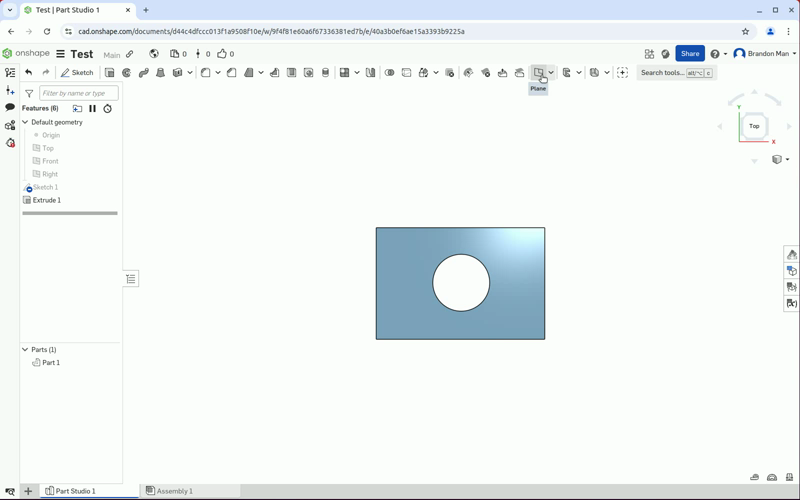
click(541, 75)
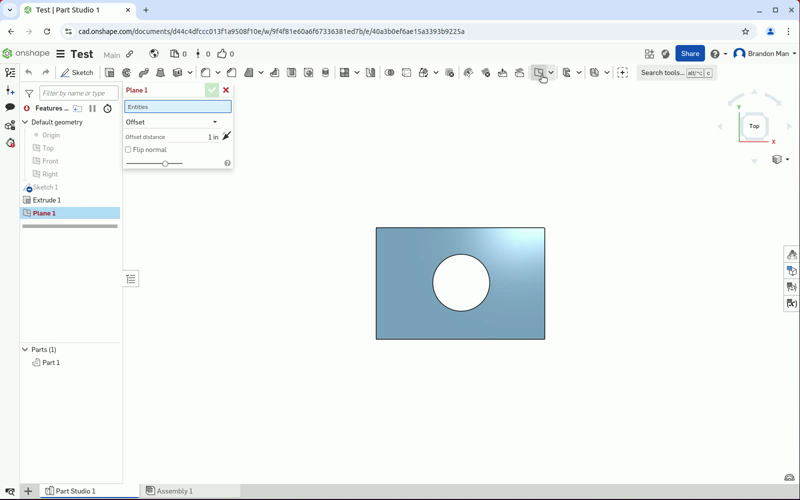
mouse_move(73, 150)
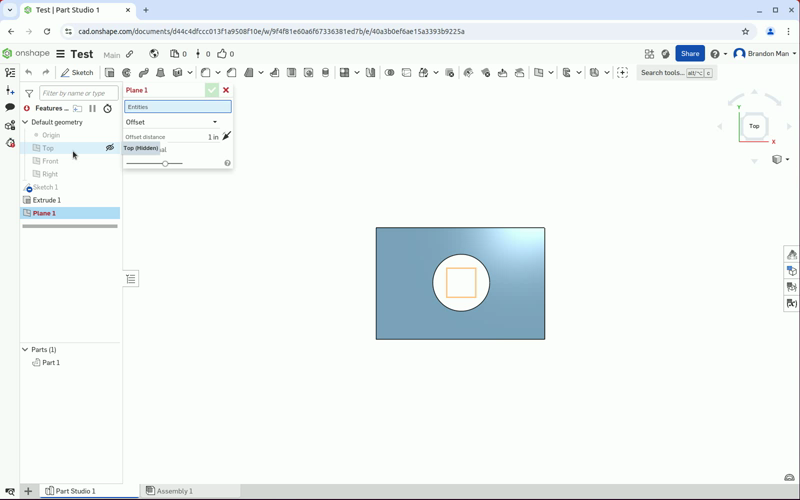
click(73, 150)
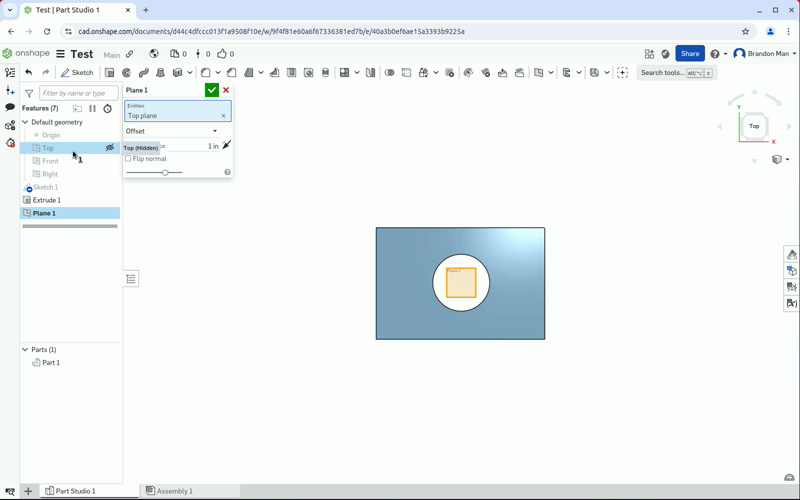
key(tab, 2)
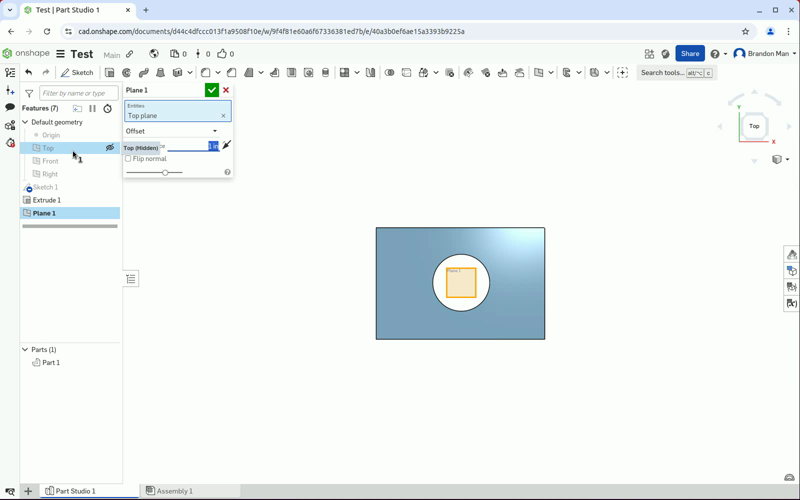
text(5.792)
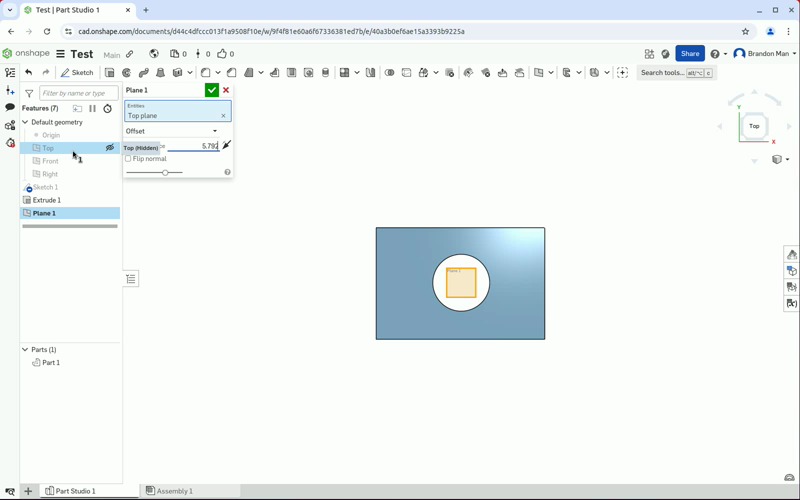
key(enter, 2)
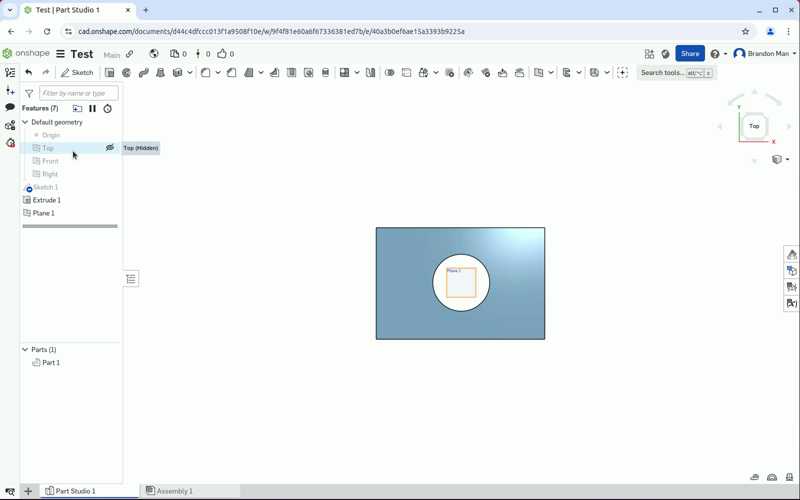
key(shift+s)
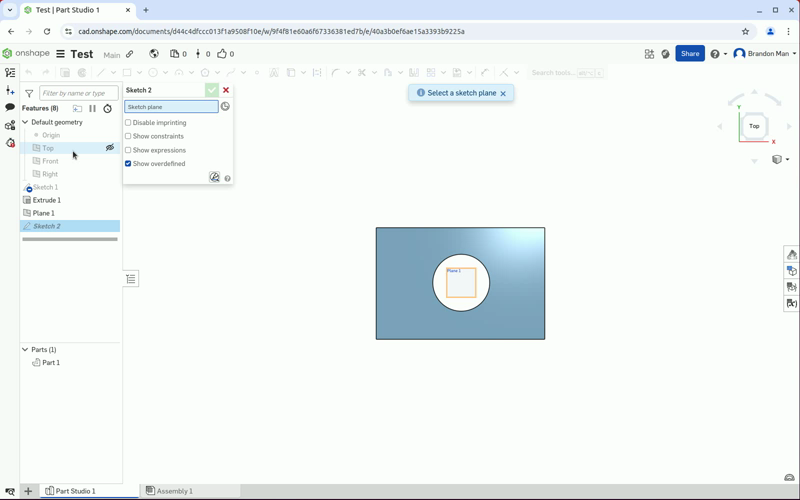
mouse_move(73, 215)
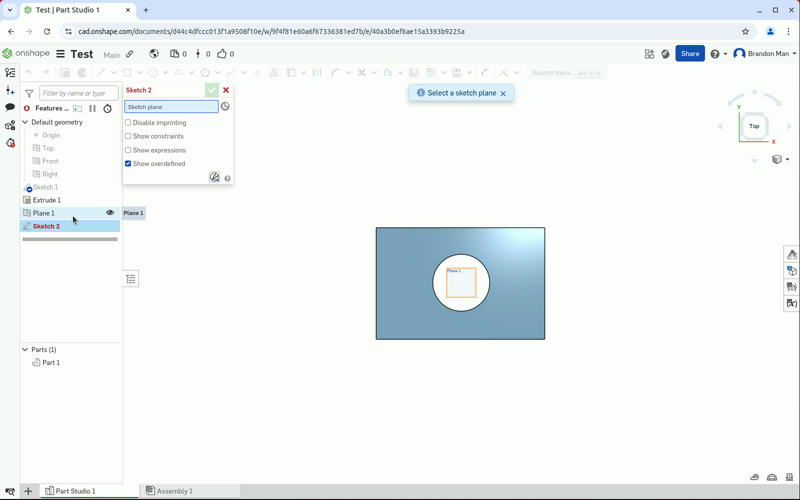
click(73, 215)
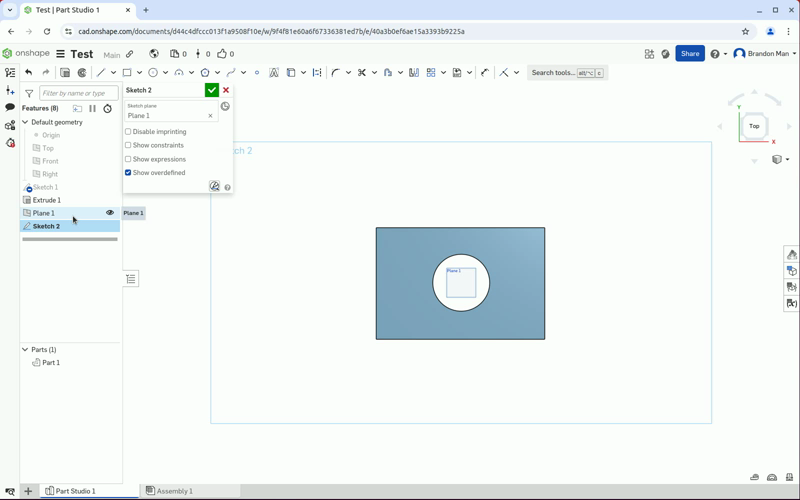
mouse_move(73, 352)
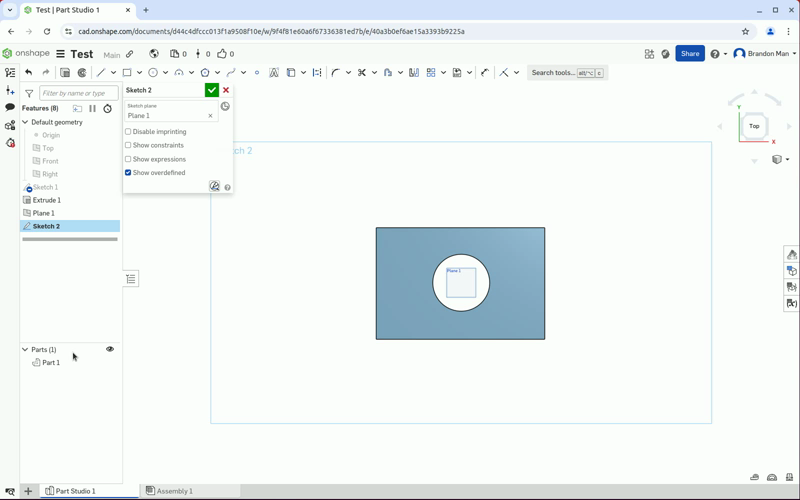
key(y)
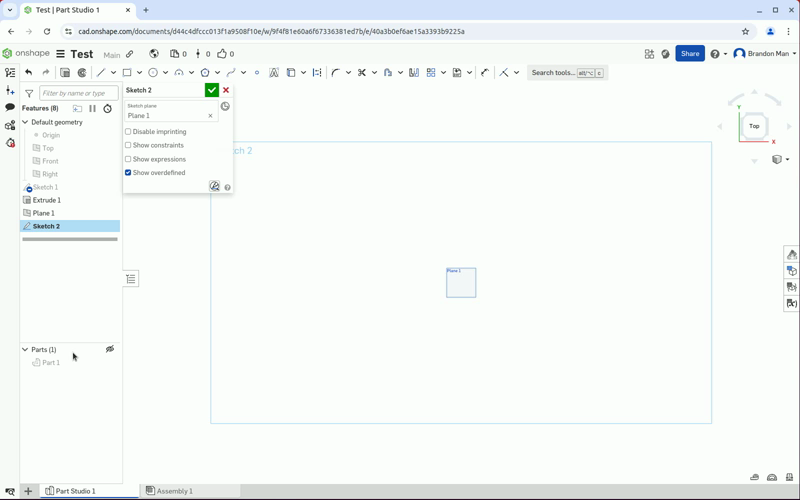
key(l)
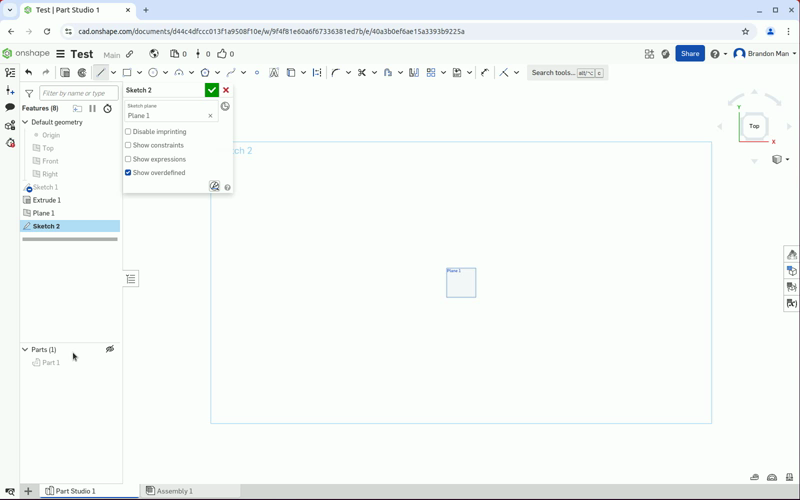
key_down(shift)
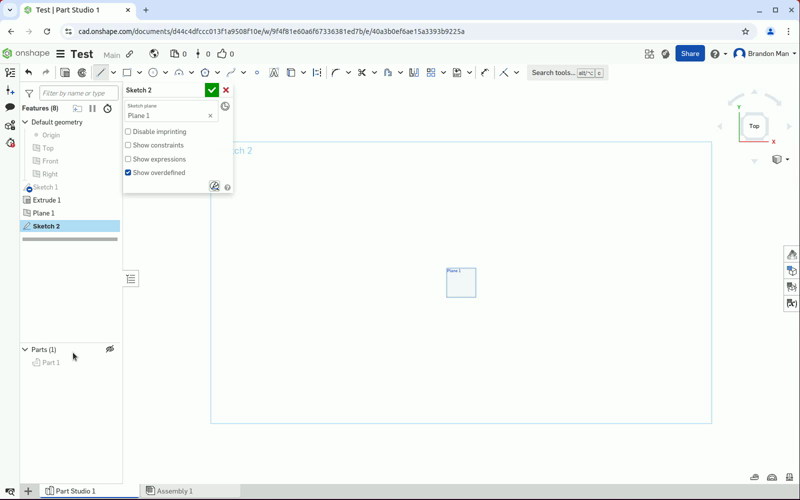
mouse_move(398, 339)
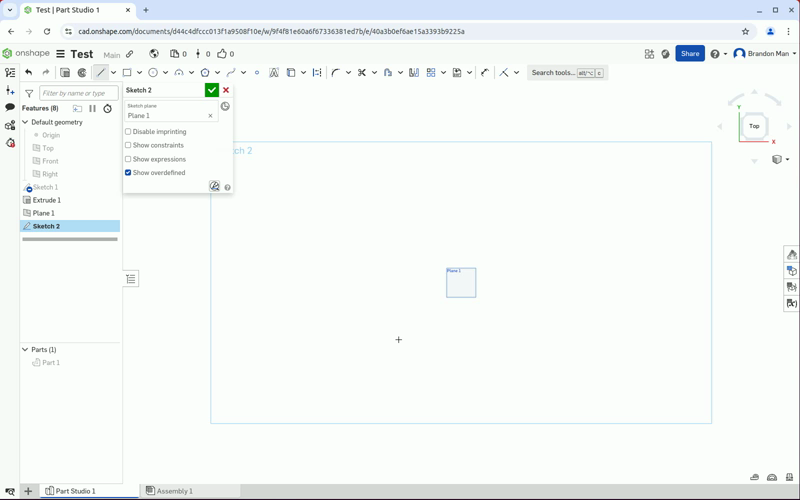
click(398, 339)
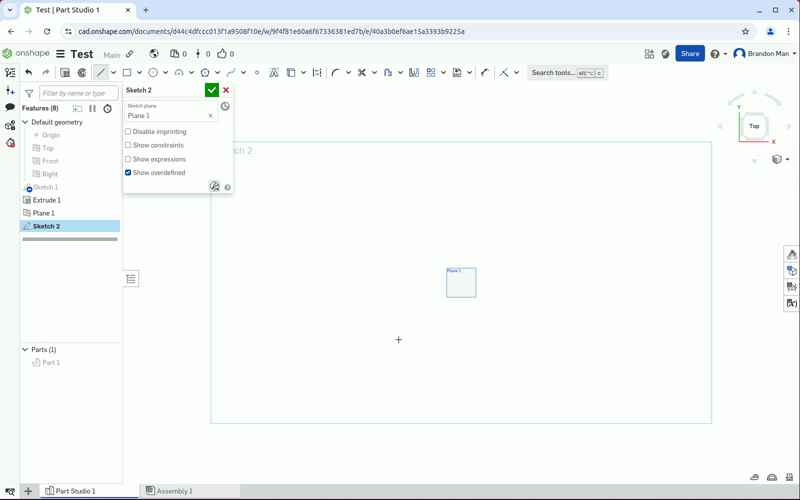
key_up(shift)
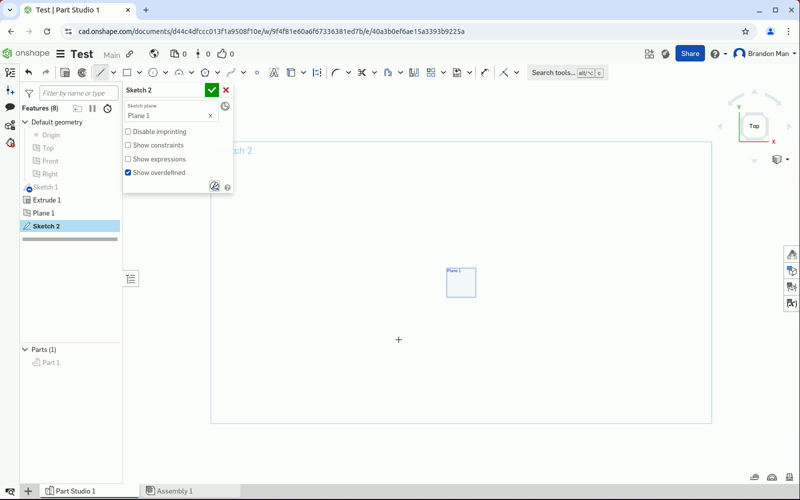
key_down(shift)
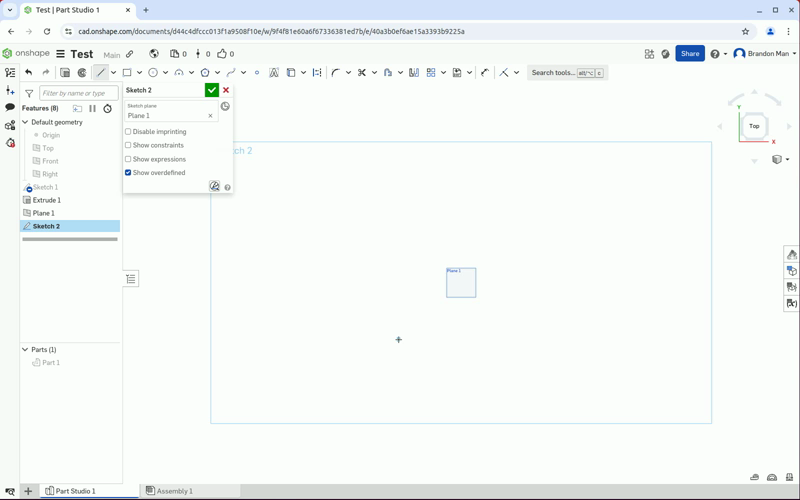
mouse_move(428, 339)
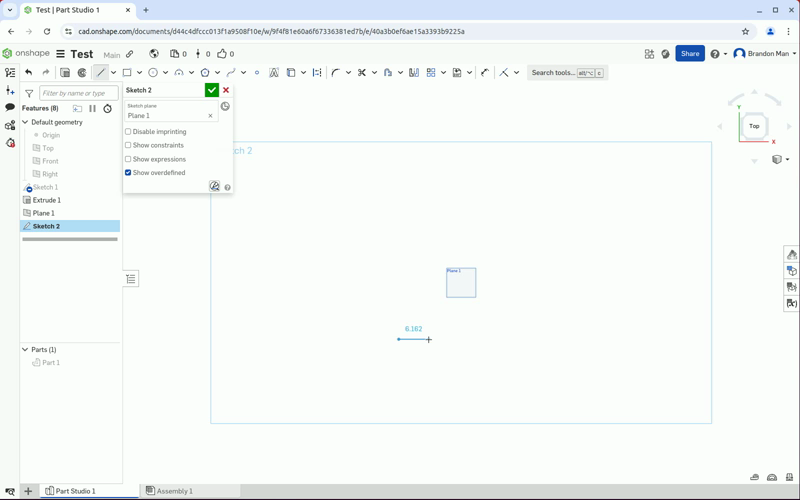
mouse_move(401, 339)
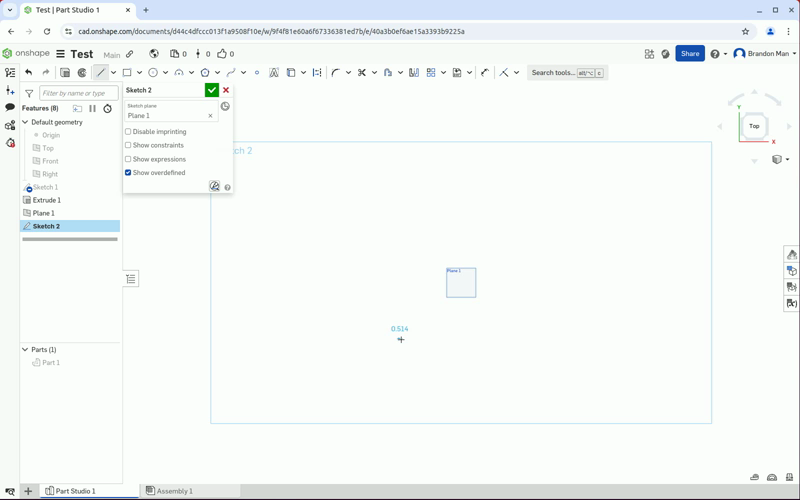
scroll(6)
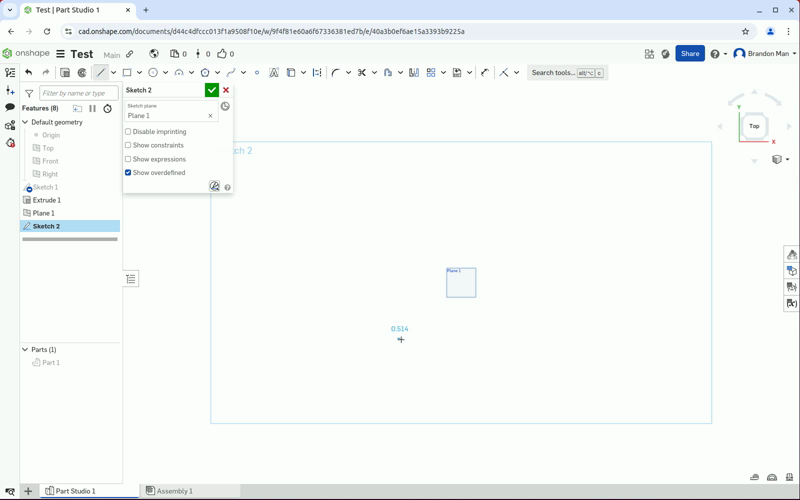
scroll(6)
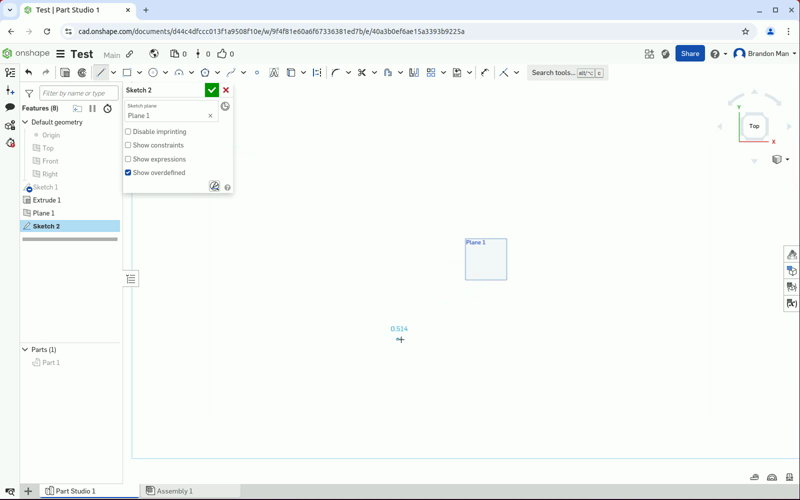
scroll(6)
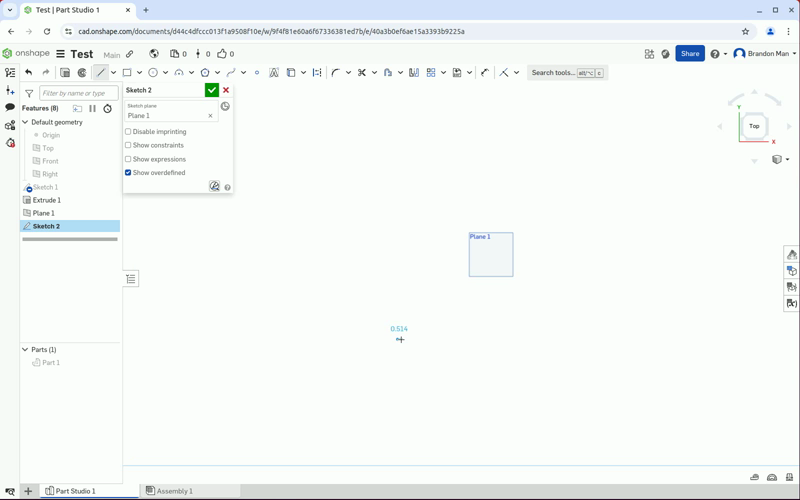
scroll(6)
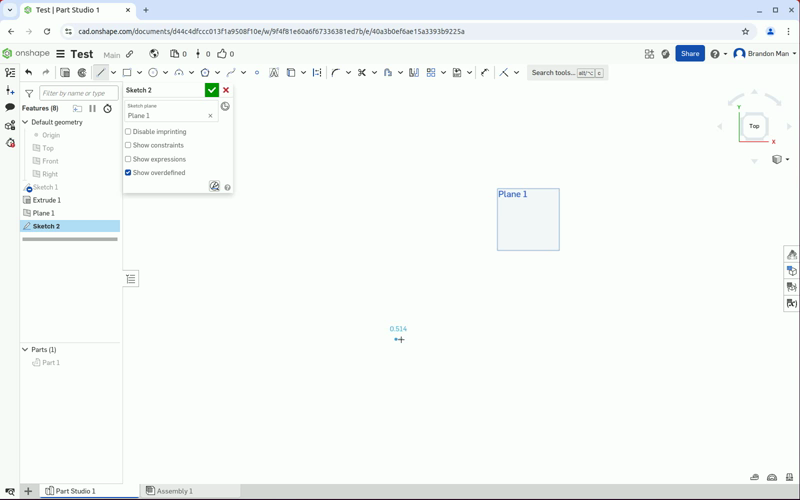
scroll(6)
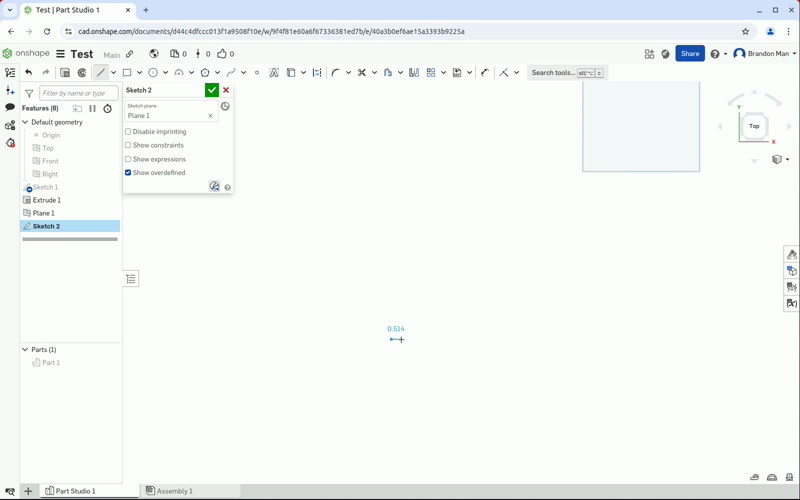
scroll(6)
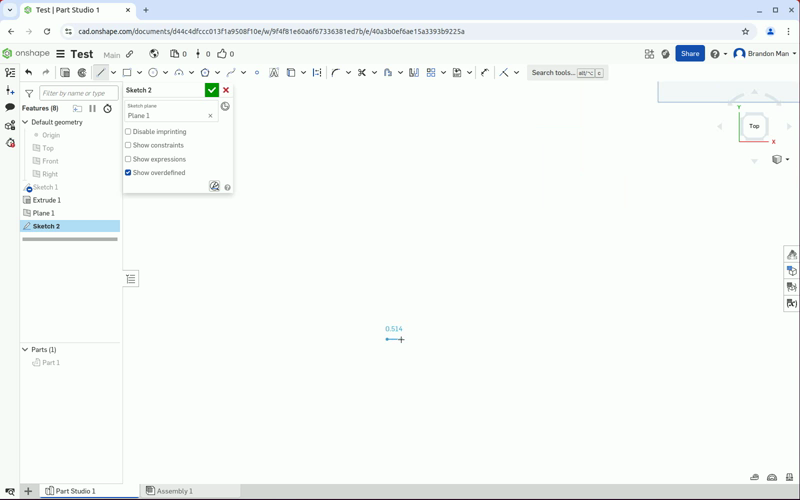
scroll(6)
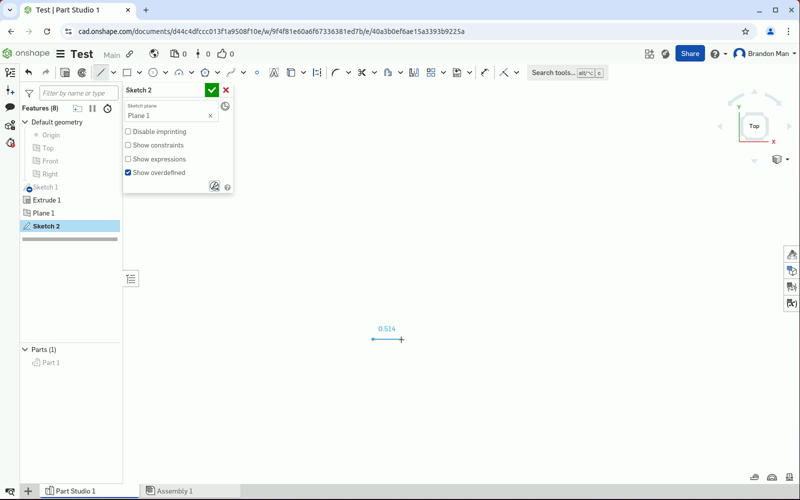
click(401, 339)
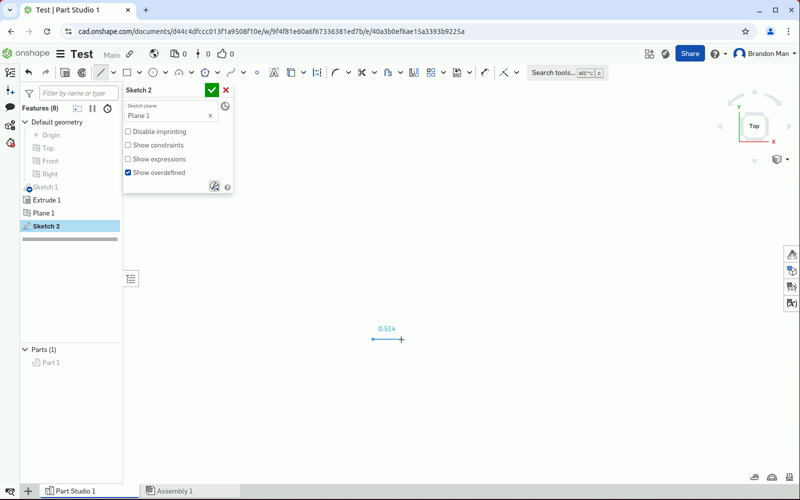
scroll(-6)
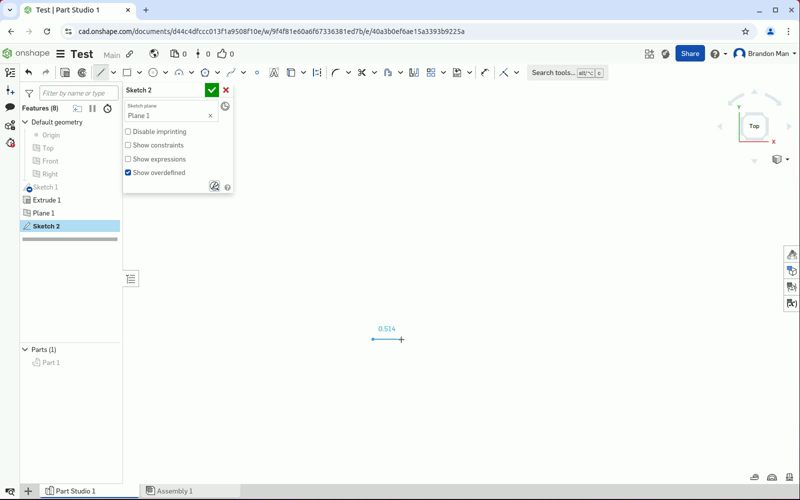
scroll(-6)
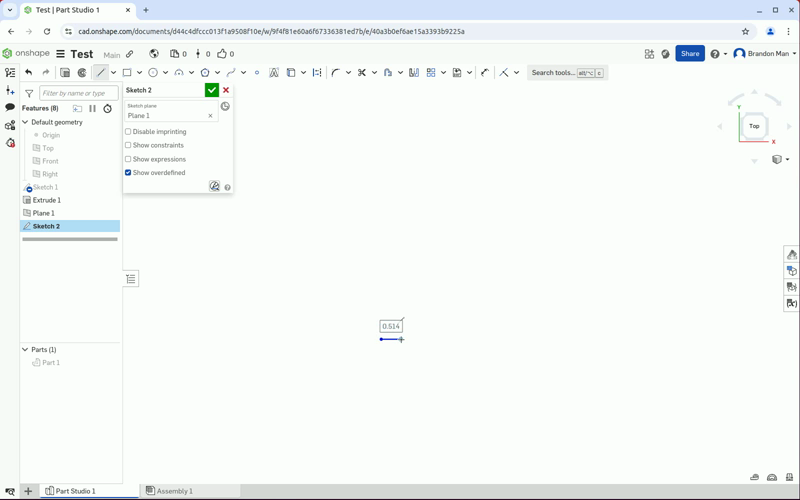
scroll(-6)
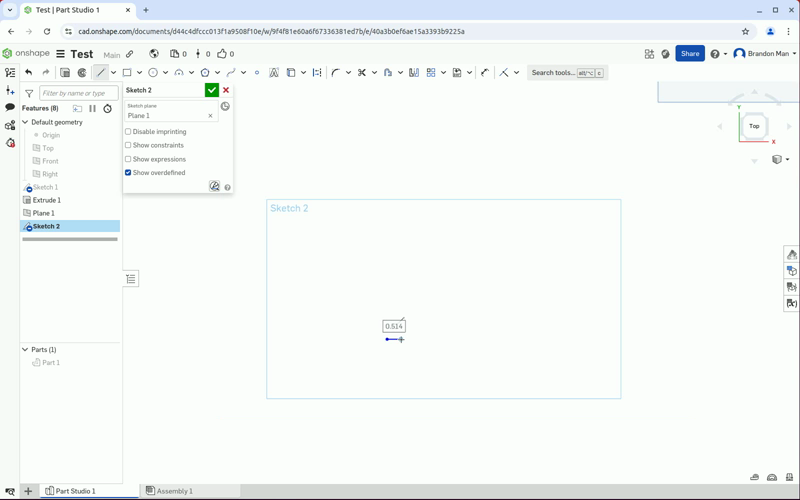
scroll(-6)
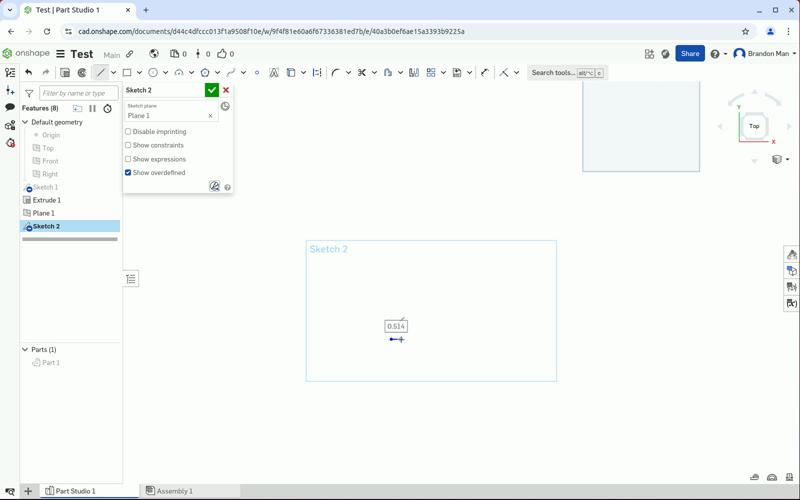
scroll(-6)
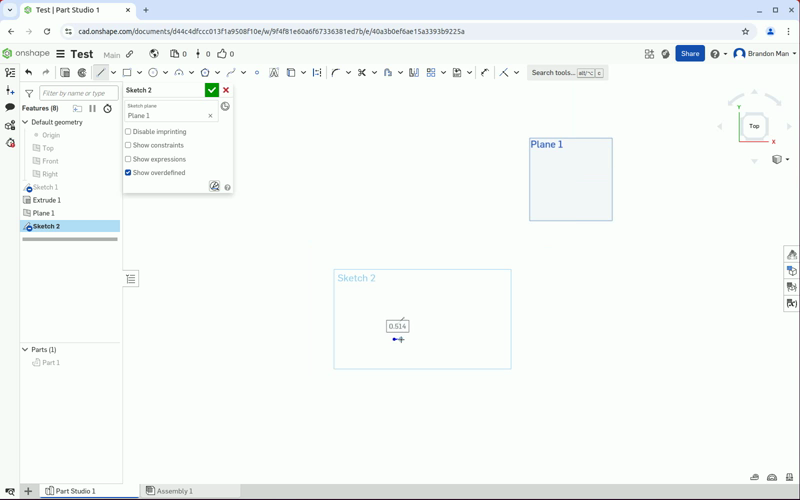
scroll(-6)
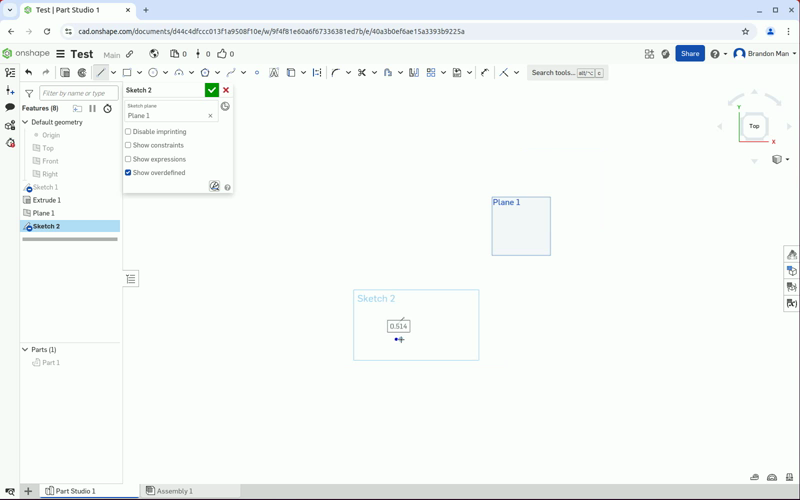
scroll(-6)
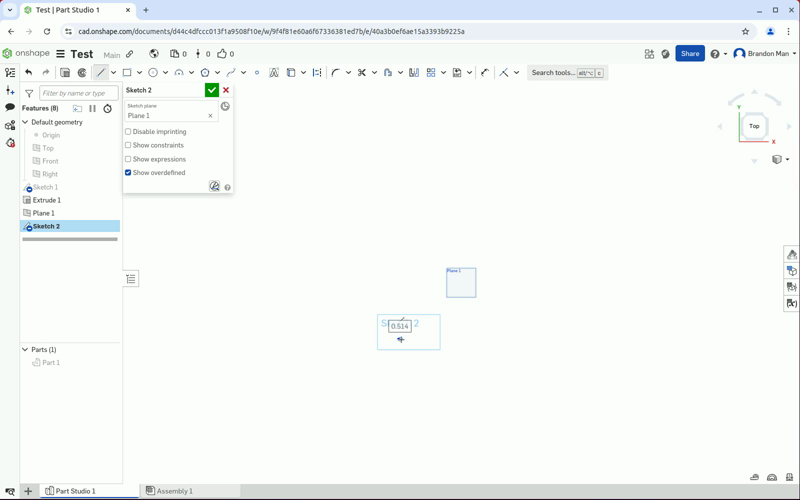
key_up(shift)
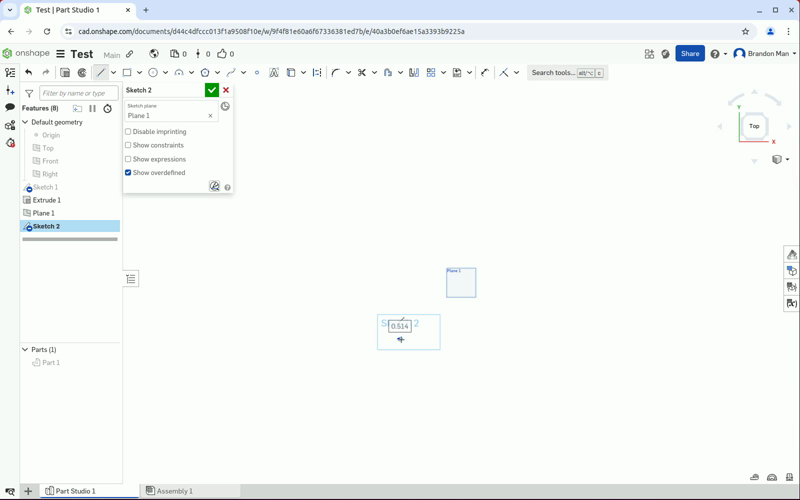
key_down(shift)
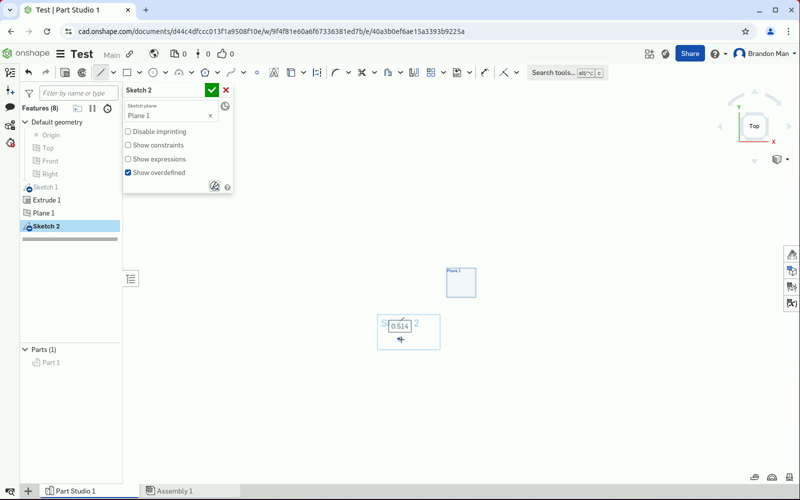
mouse_move(401, 226)
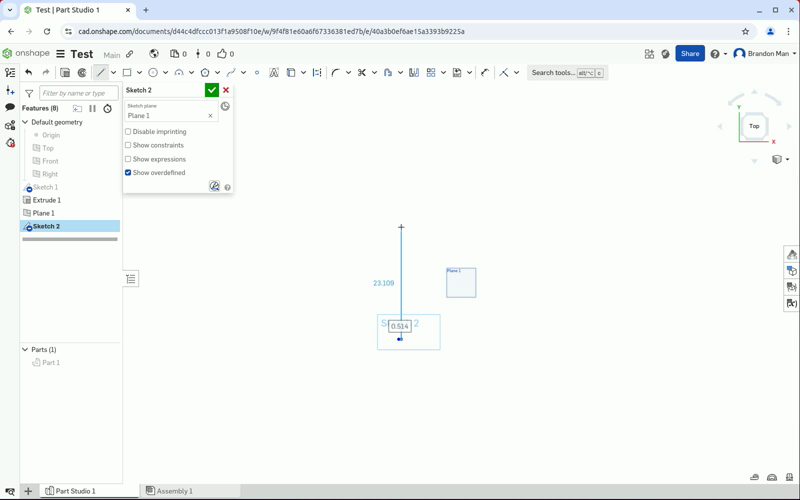
click(401, 226)
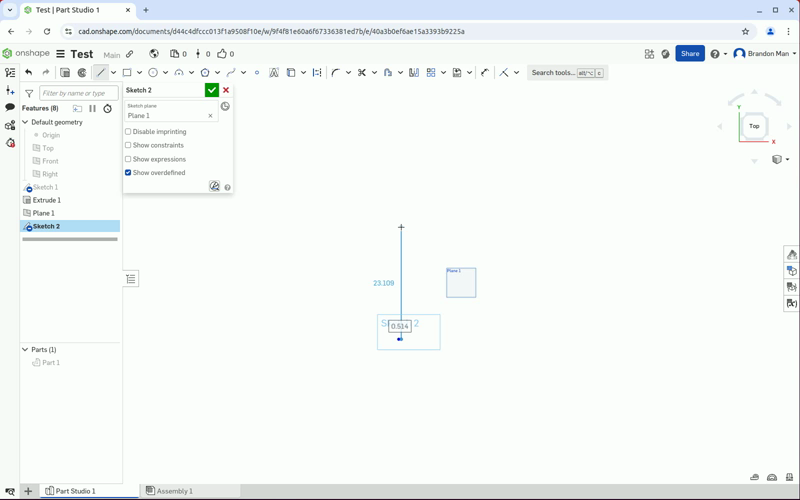
key_up(shift)
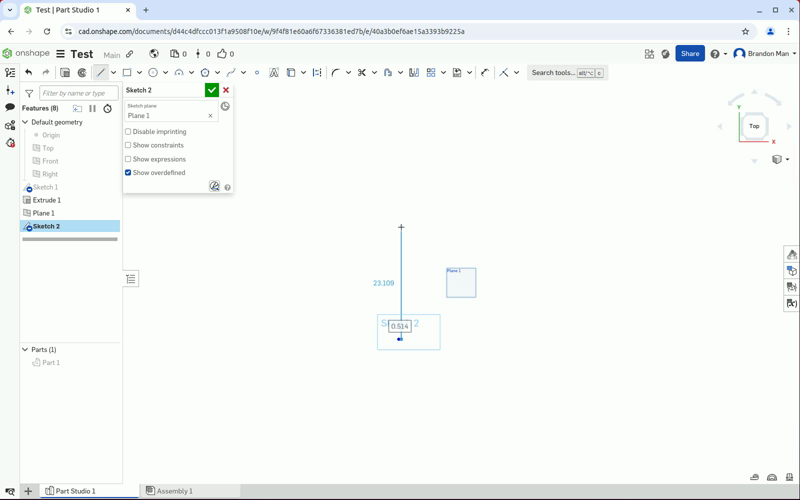
key_down(shift)
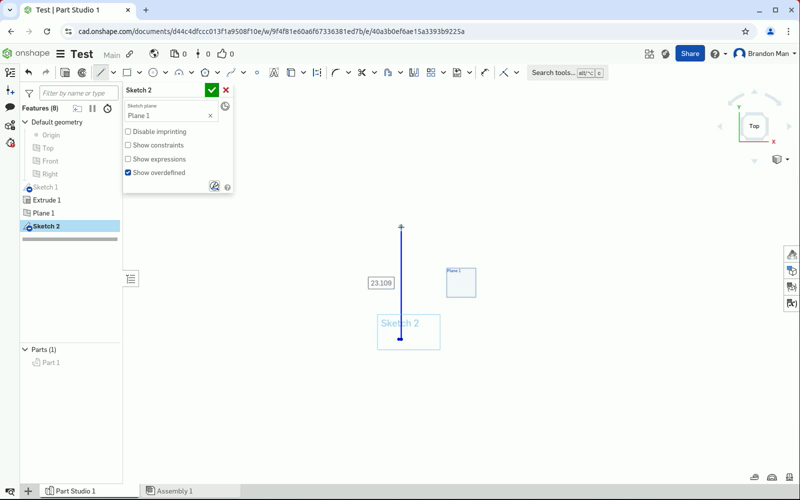
mouse_move(431, 226)
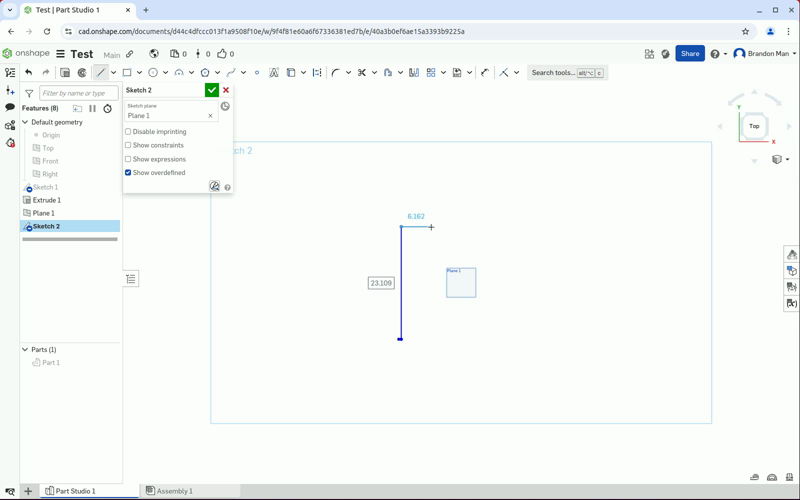
mouse_move(398, 226)
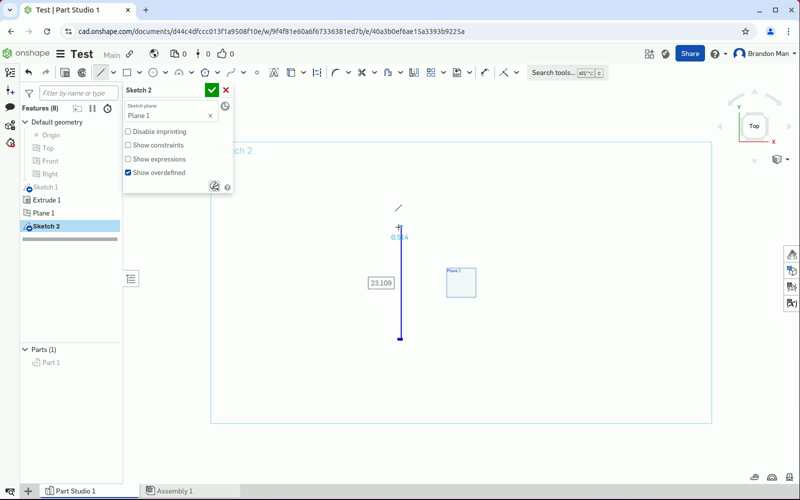
scroll(6)
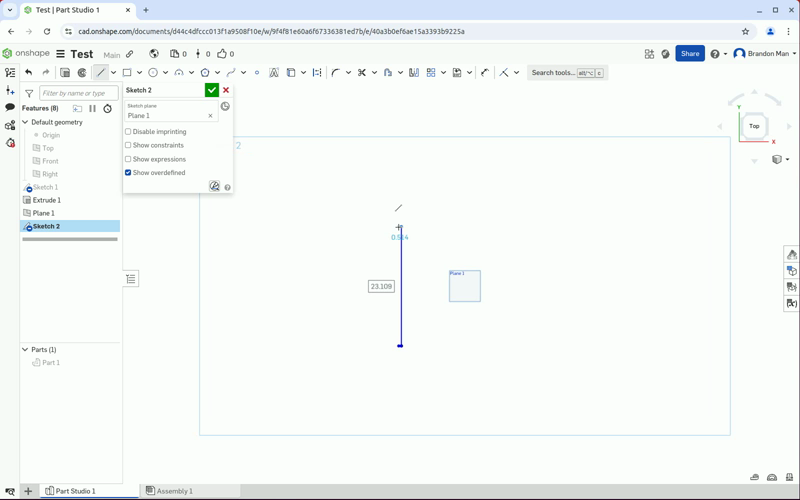
scroll(6)
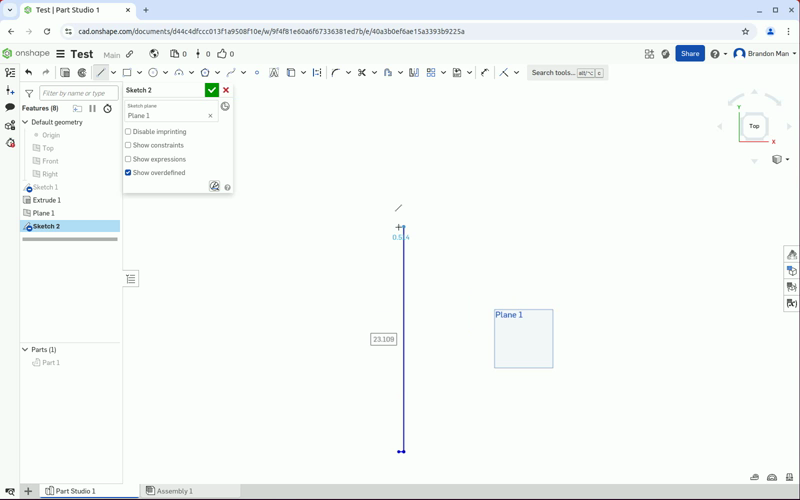
scroll(6)
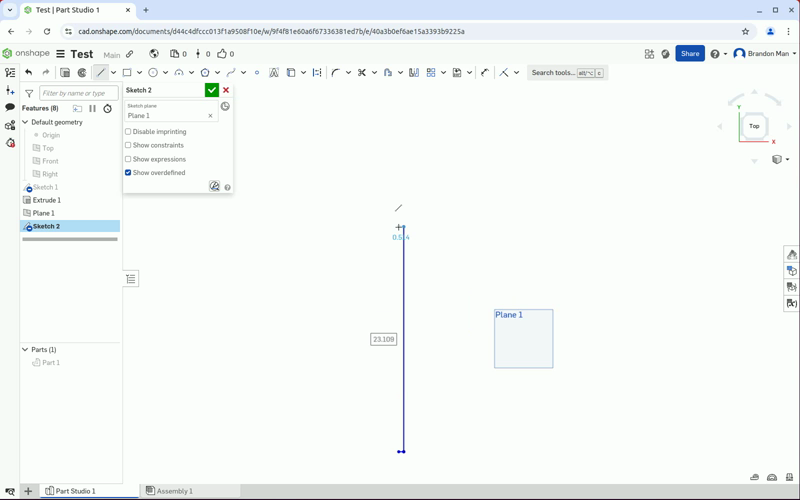
scroll(6)
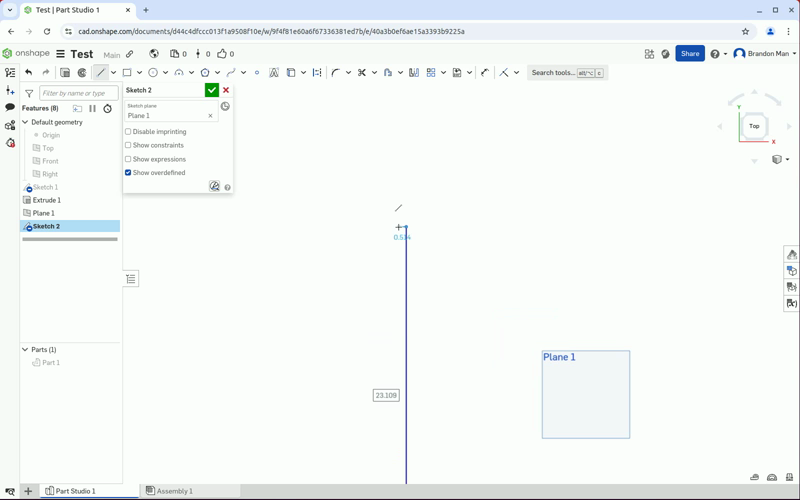
scroll(6)
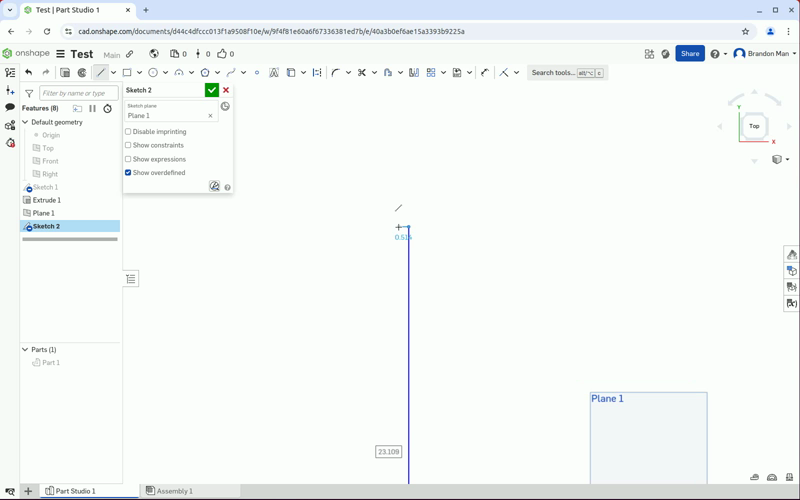
scroll(6)
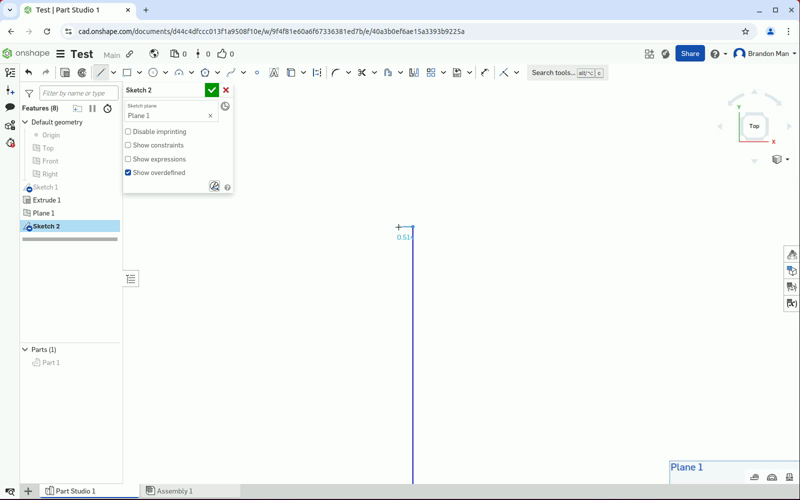
scroll(6)
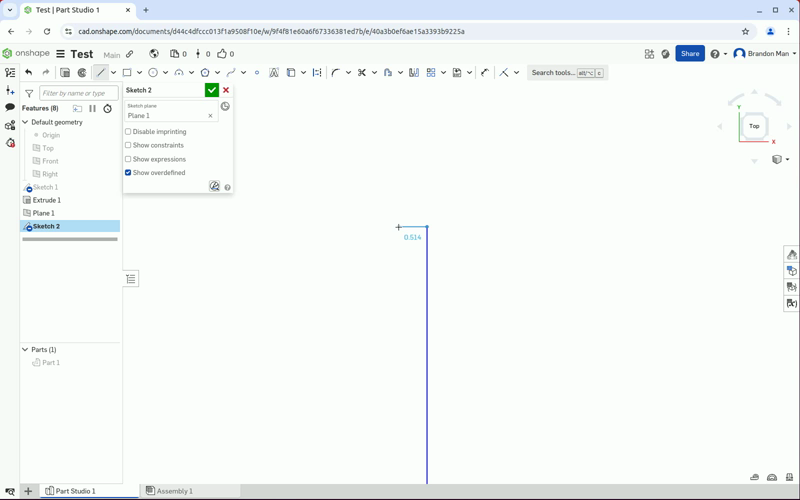
click(398, 226)
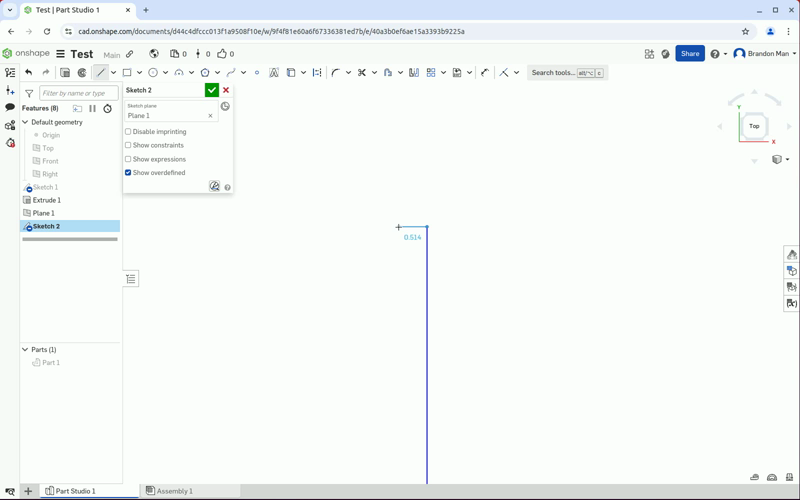
scroll(-6)
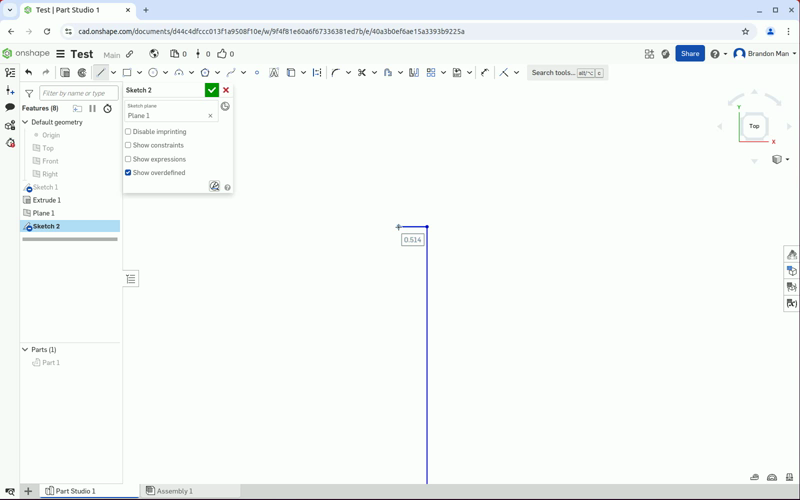
scroll(-6)
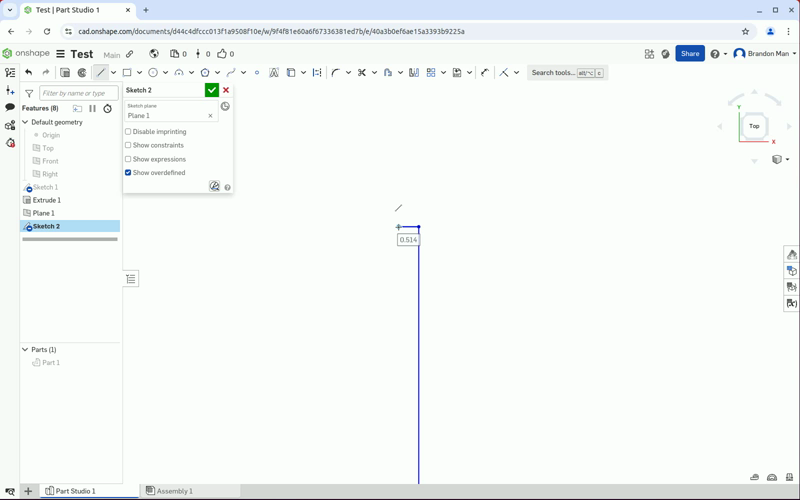
scroll(-6)
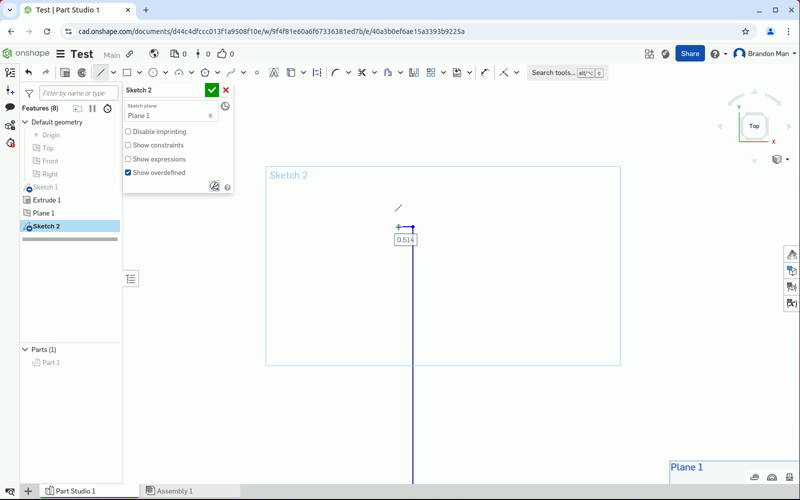
scroll(-6)
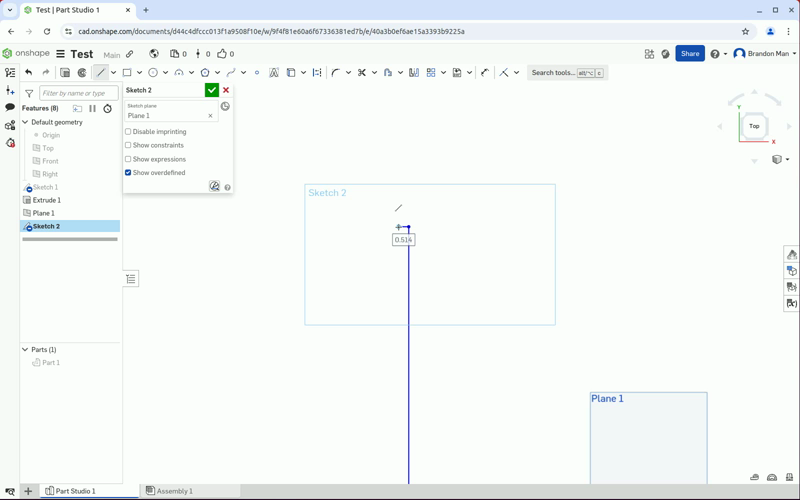
scroll(-6)
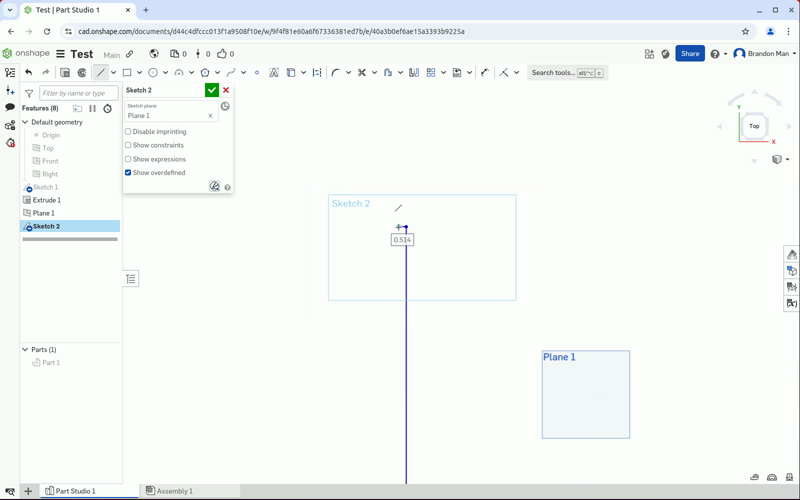
scroll(-6)
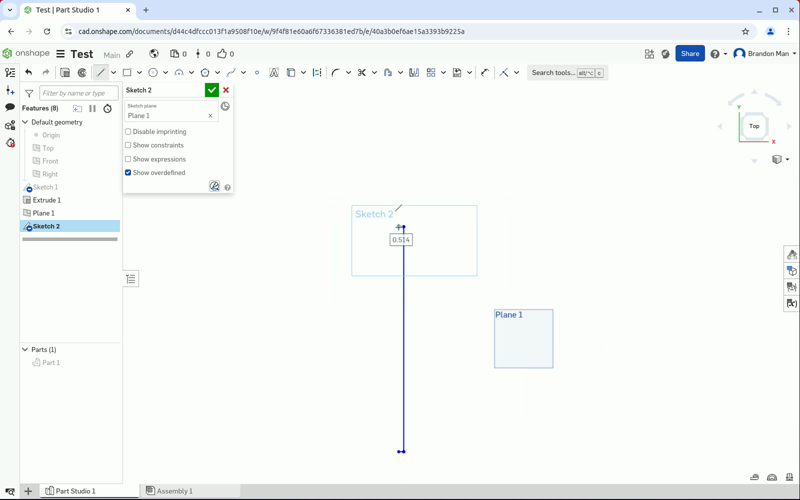
scroll(-6)
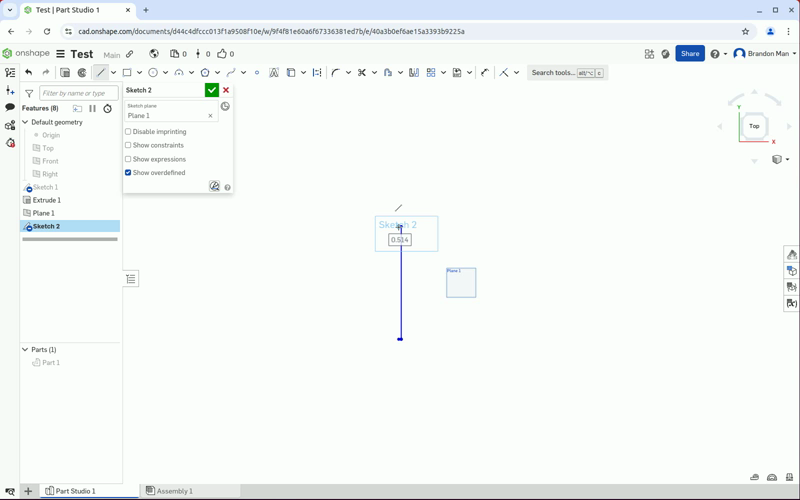
key_up(shift)
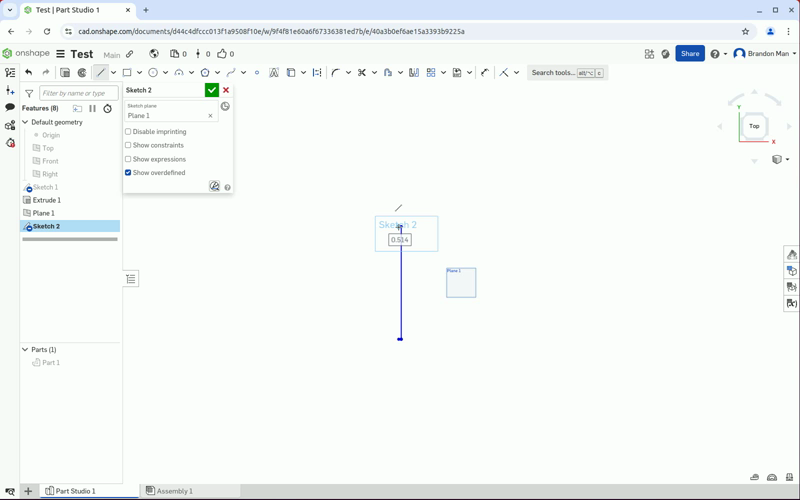
key_down(shift)
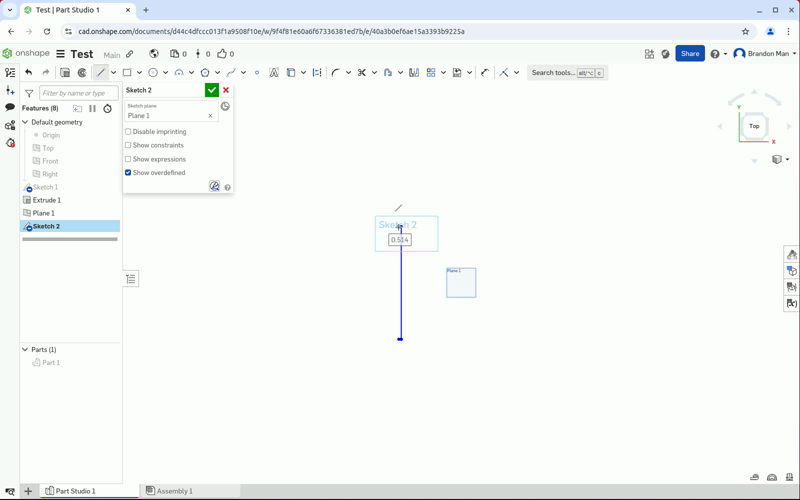
mouse_move(398, 339)
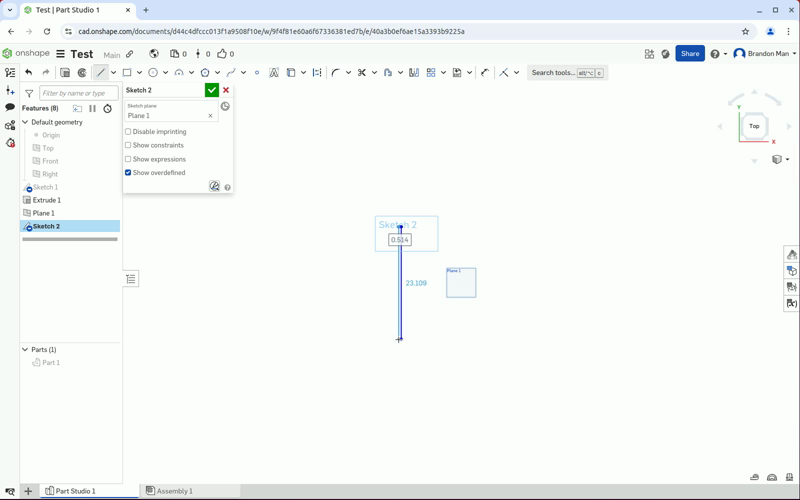
scroll(6)
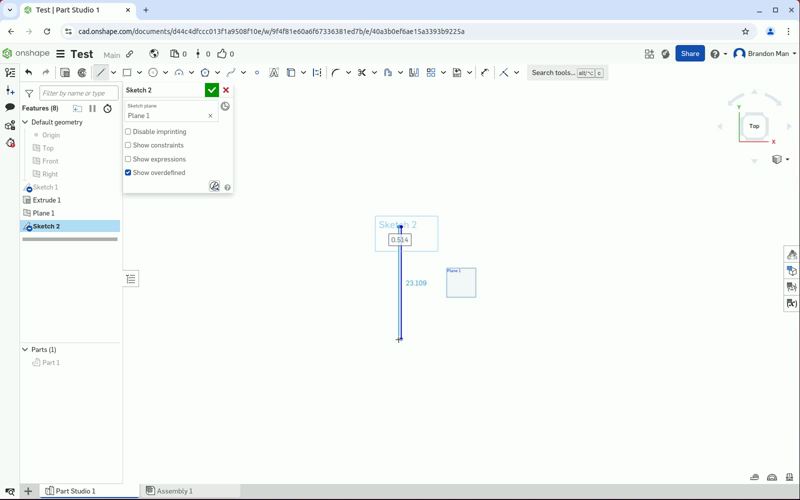
scroll(6)
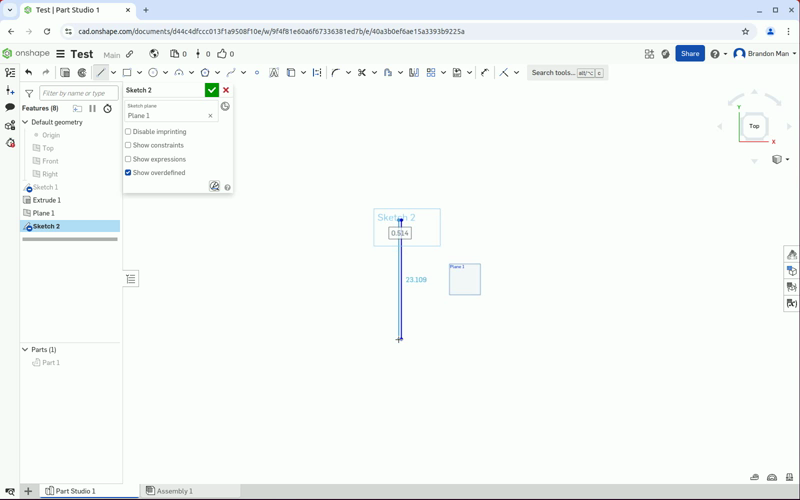
scroll(6)
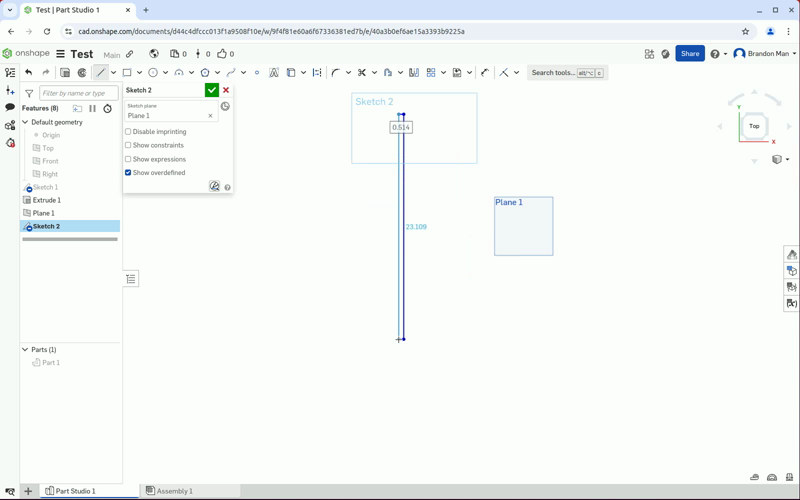
scroll(6)
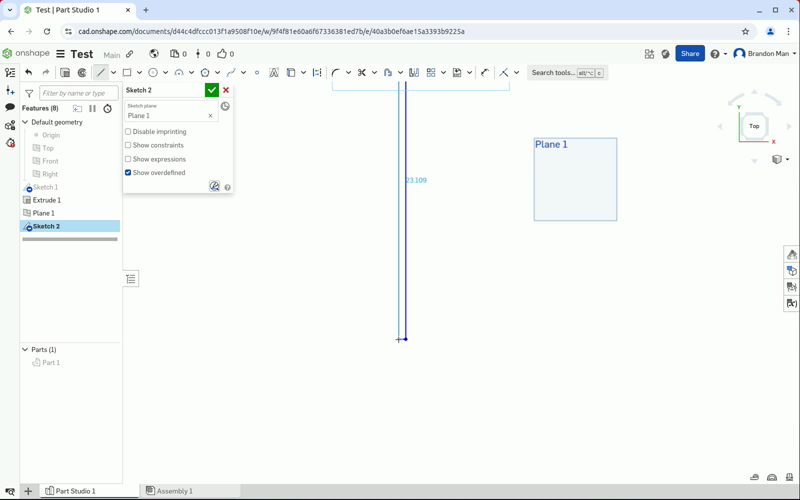
scroll(6)
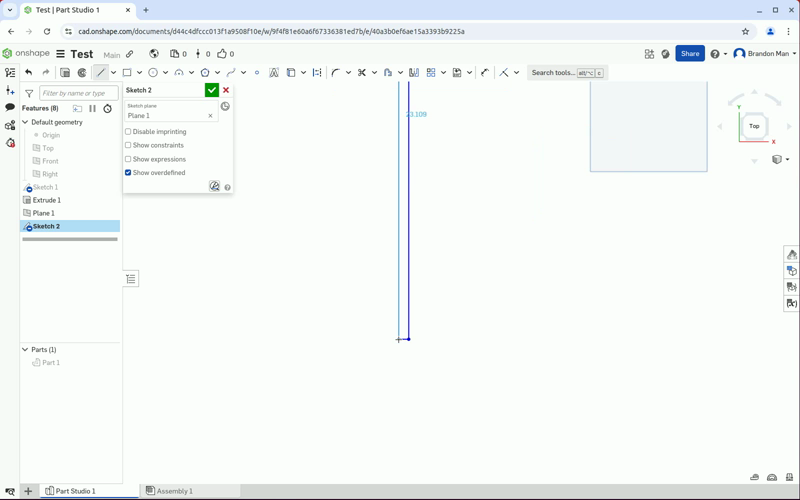
scroll(6)
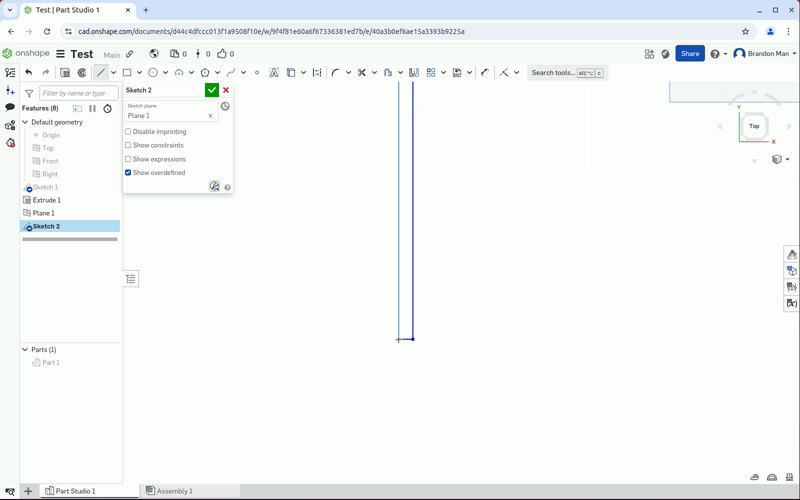
scroll(6)
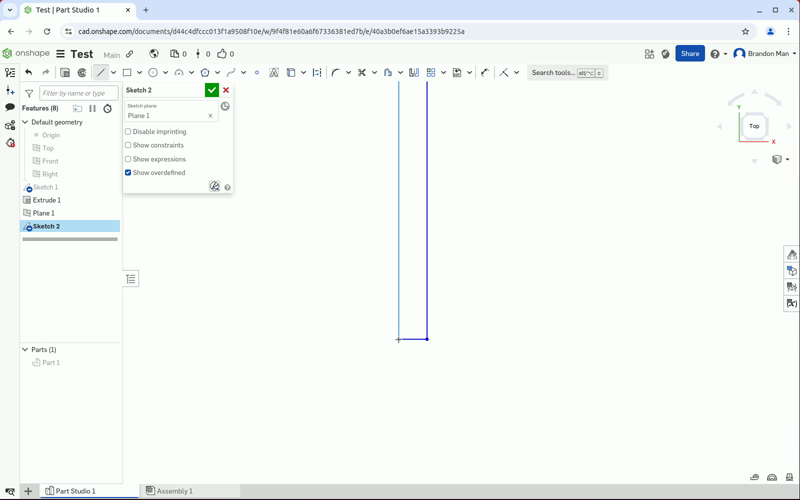
key_up(shift)
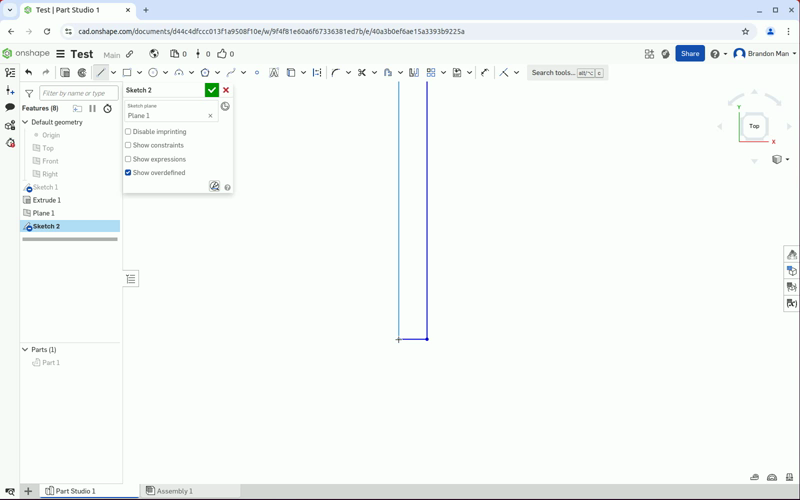
click(398, 339)
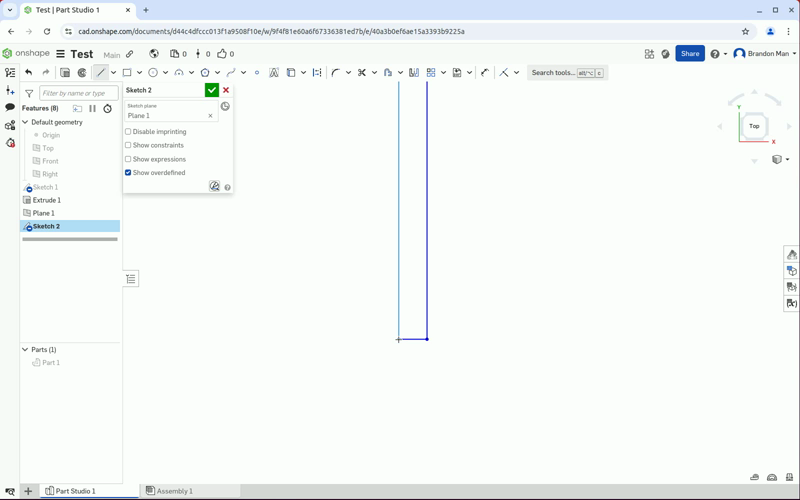
scroll(-6)
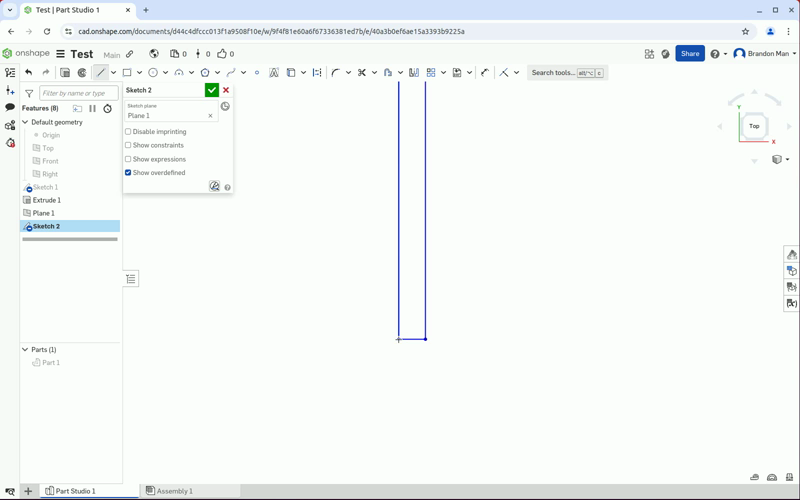
scroll(-6)
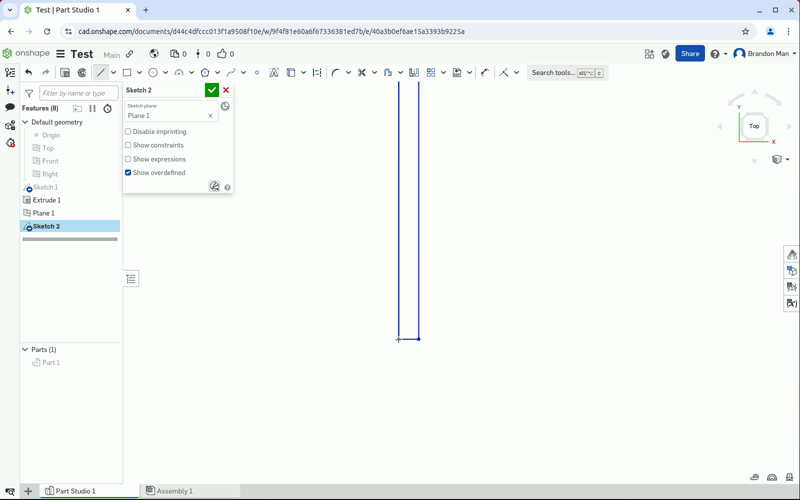
scroll(-6)
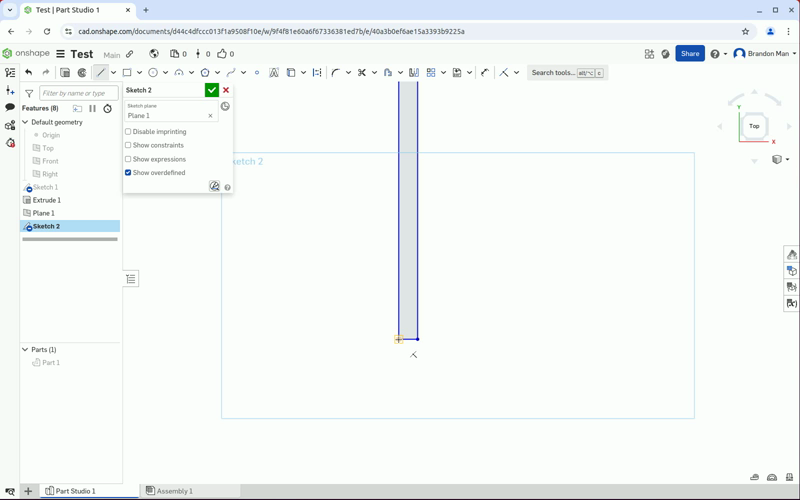
scroll(-6)
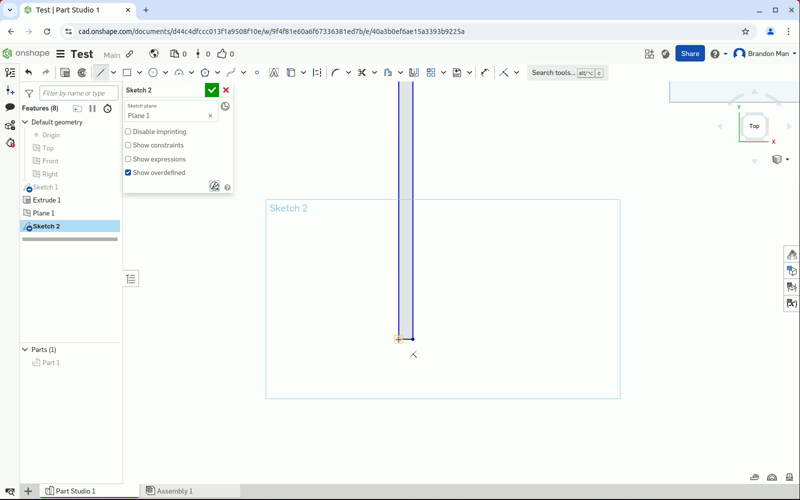
scroll(-6)
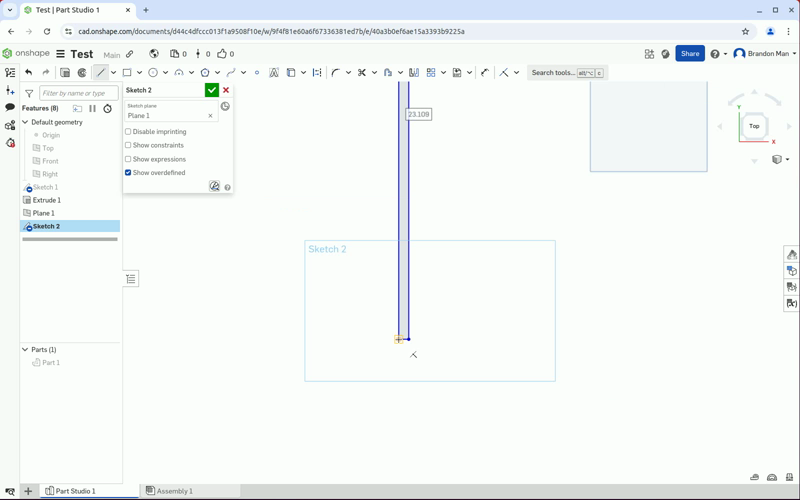
scroll(-6)
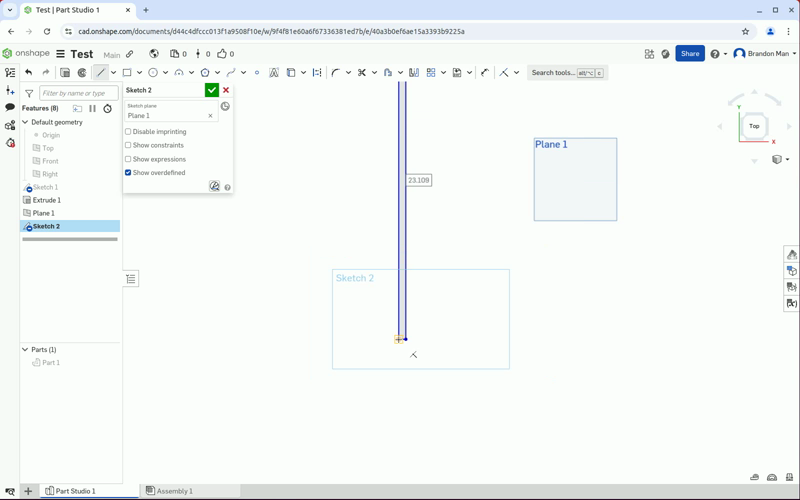
scroll(-6)
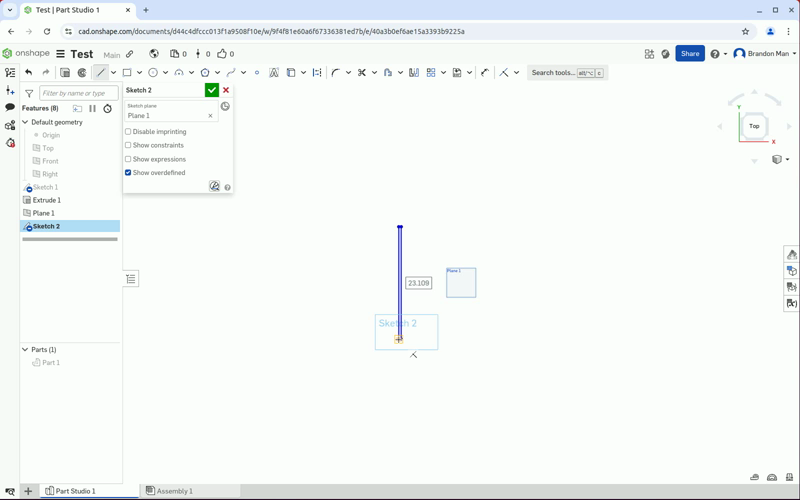
key(esc)
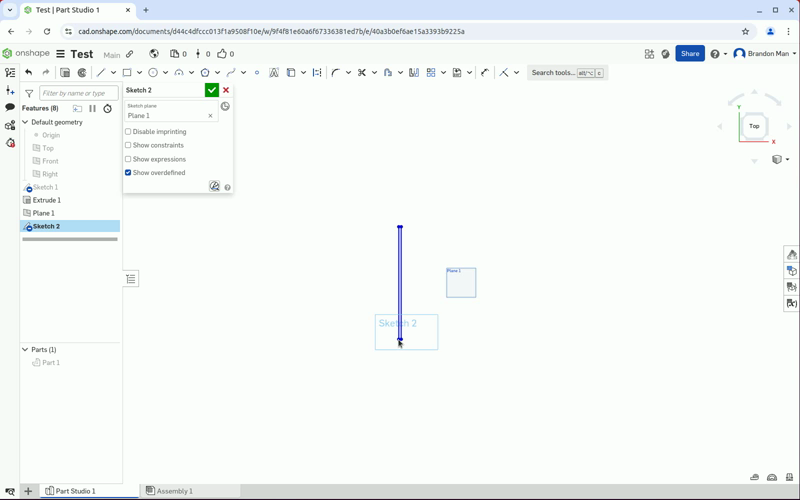
mouse_move(399, 269)
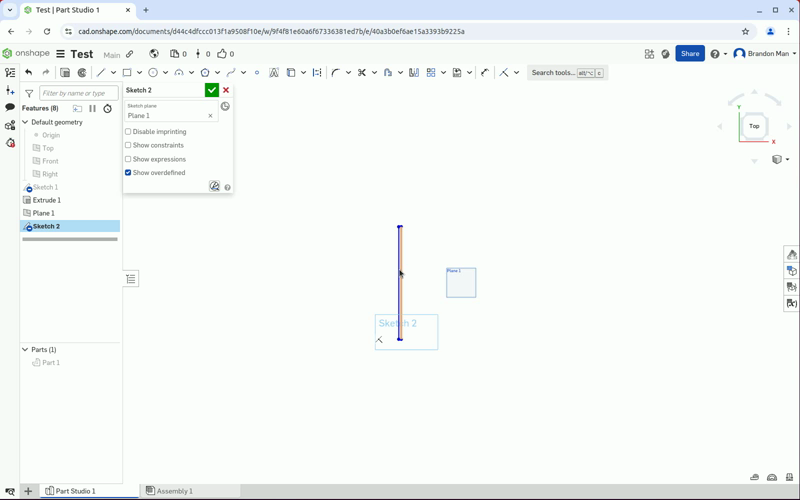
scroll(6)
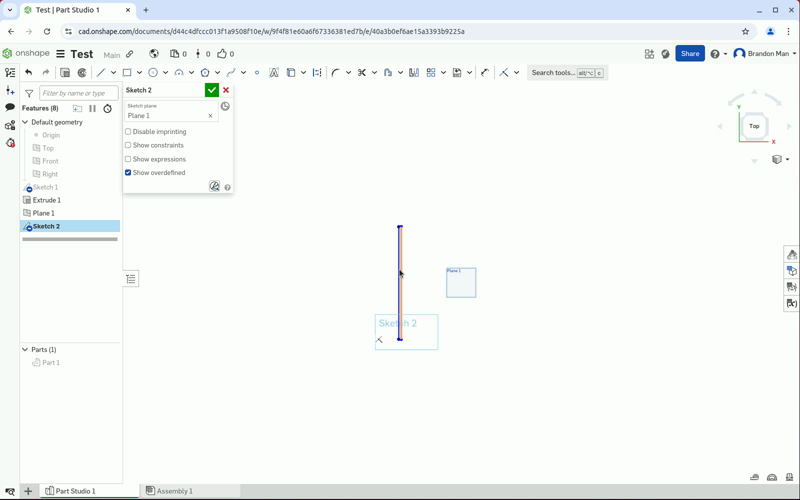
scroll(6)
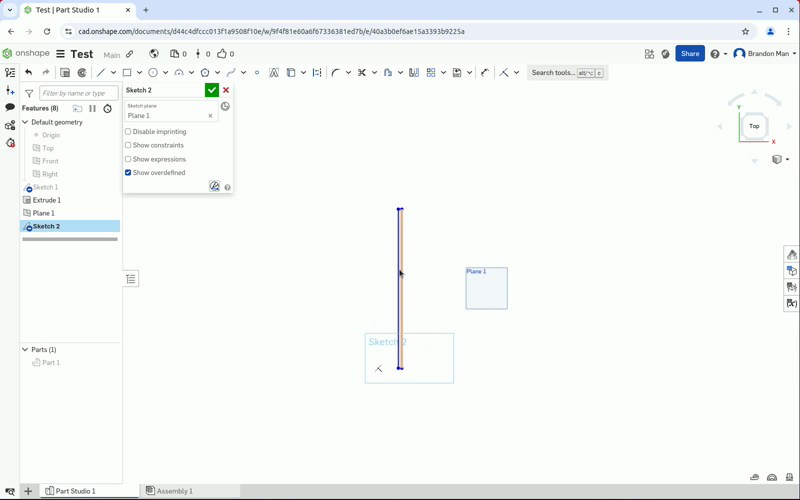
scroll(6)
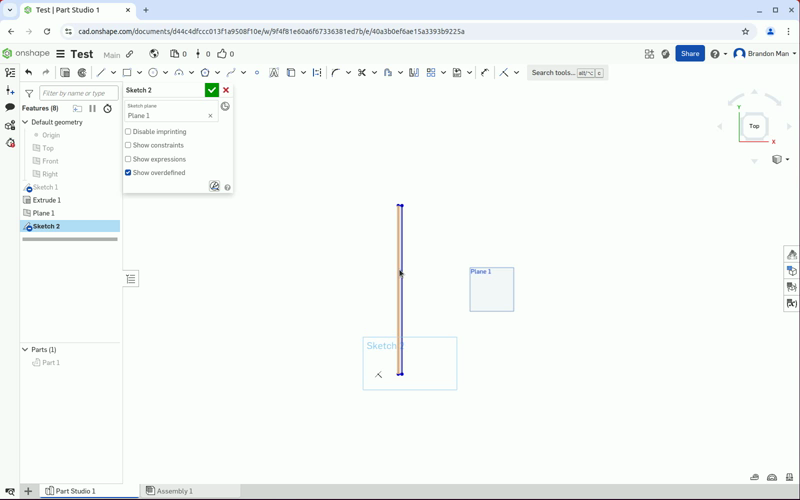
scroll(6)
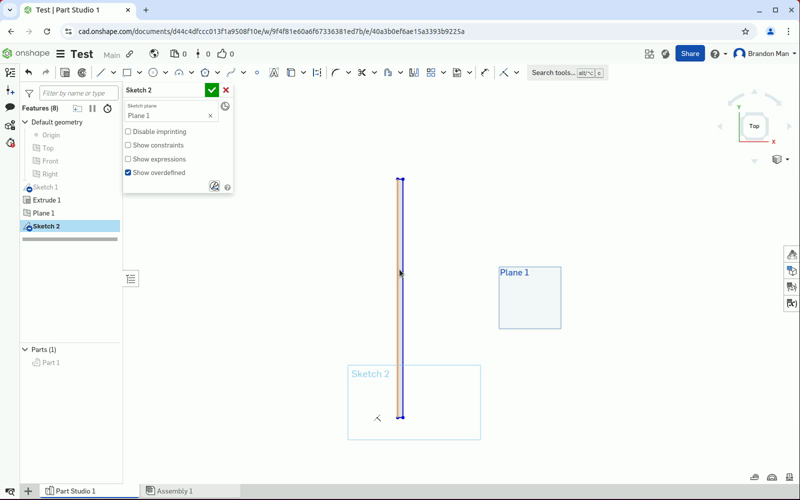
scroll(6)
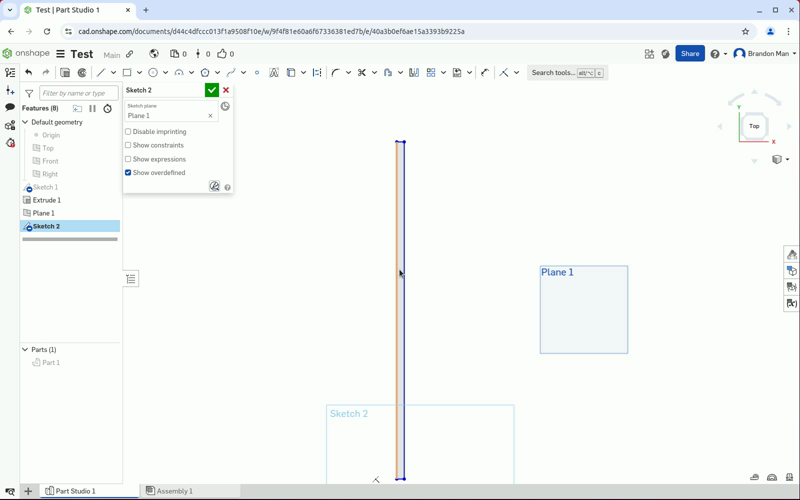
scroll(6)
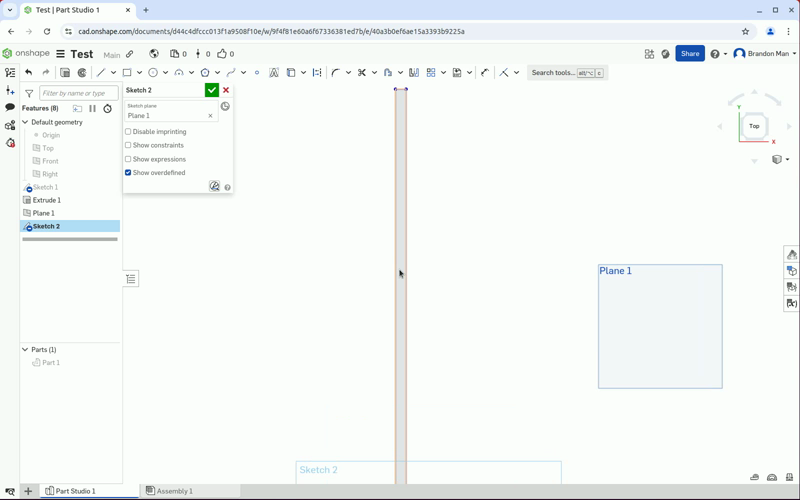
scroll(6)
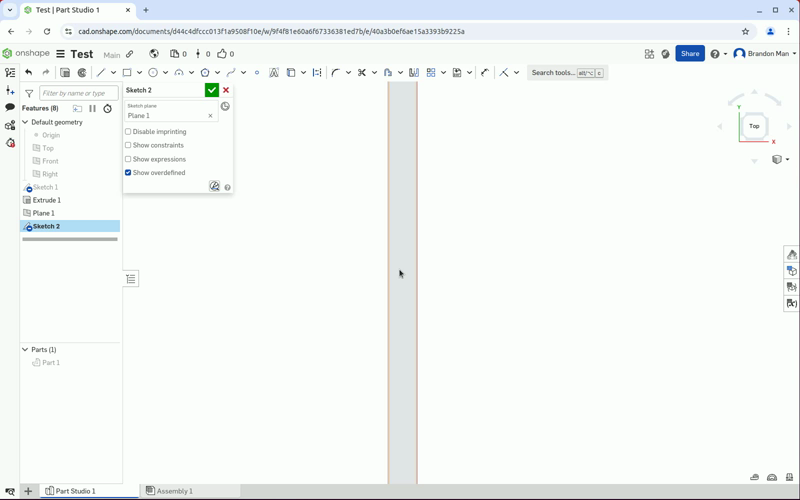
click(399, 269)
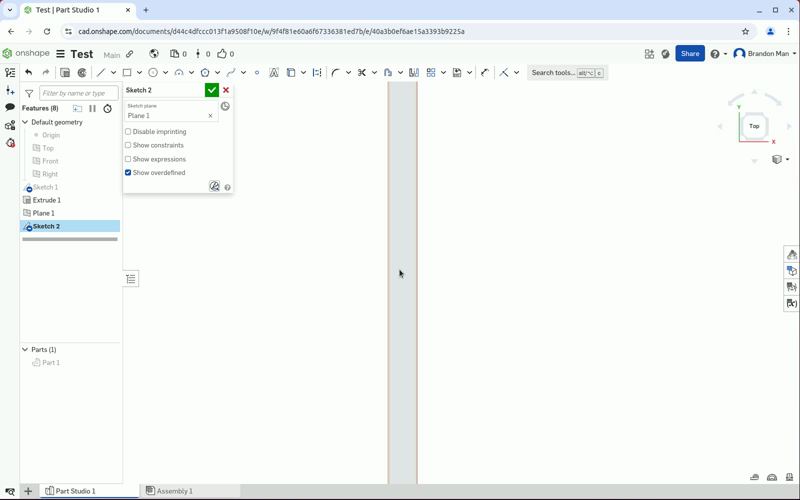
scroll(-6)
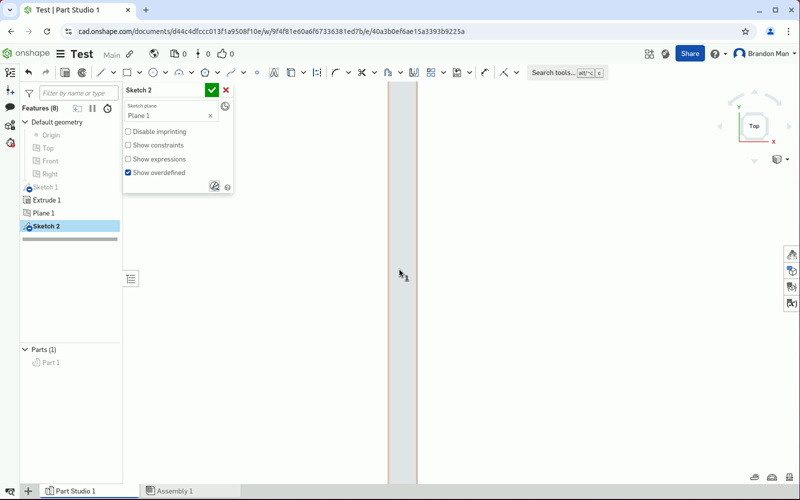
scroll(-6)
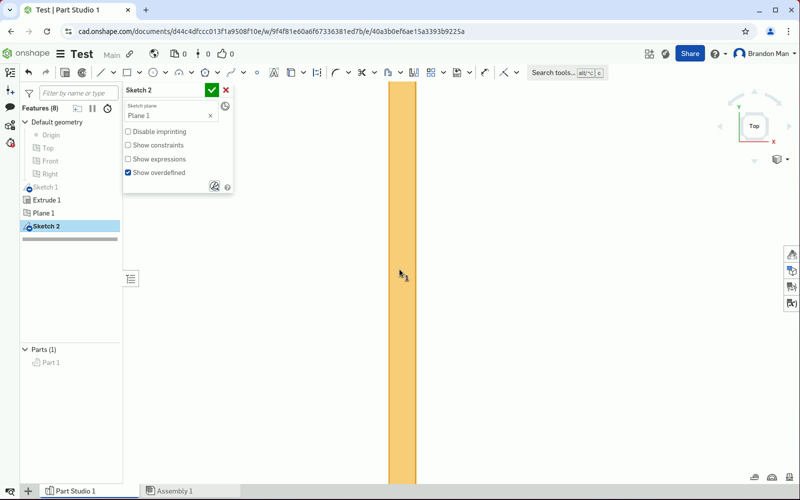
scroll(-6)
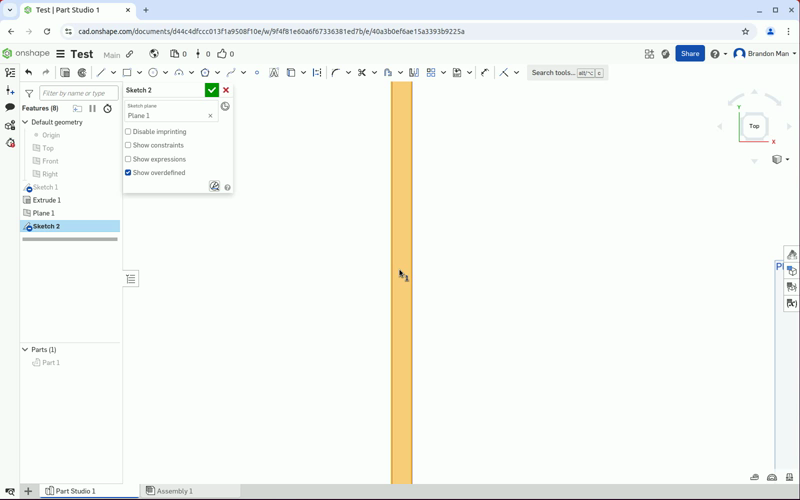
scroll(-6)
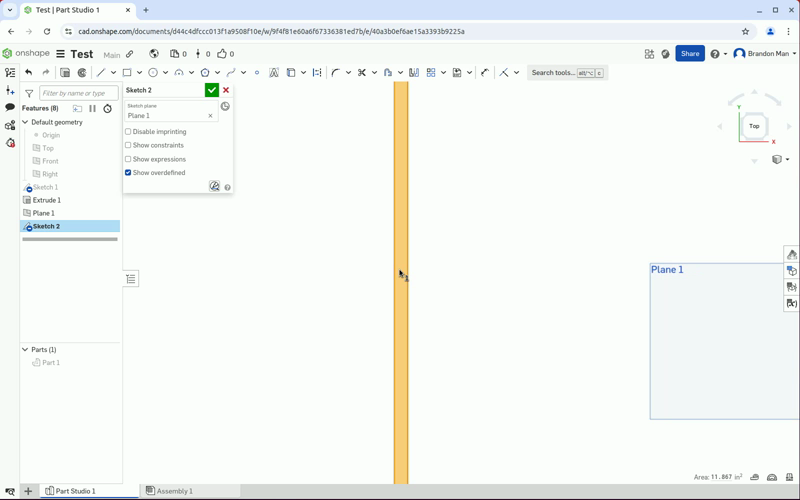
scroll(-6)
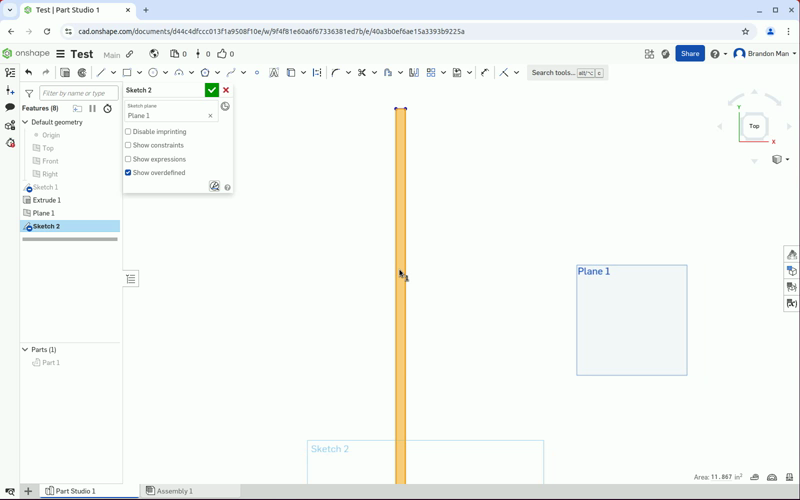
scroll(-6)
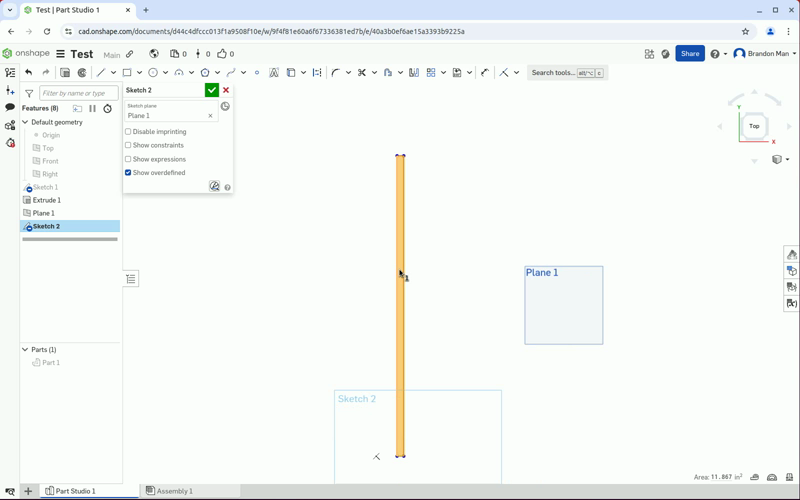
scroll(-6)
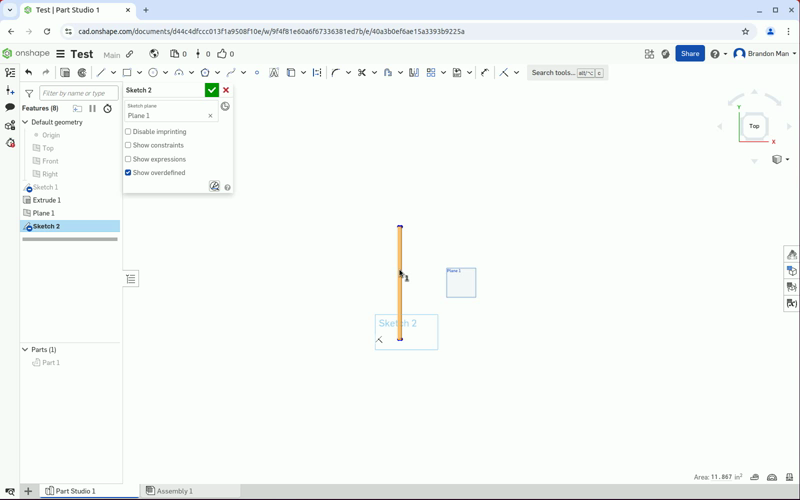
mouse_move(73, 352)
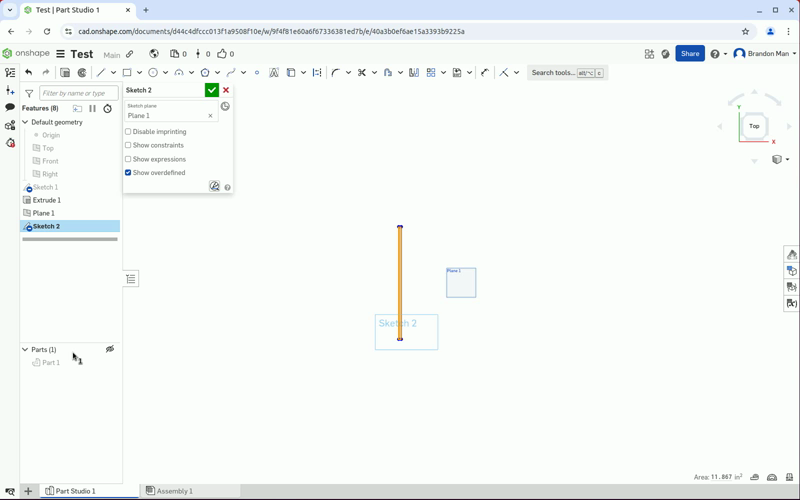
key(shift+y)
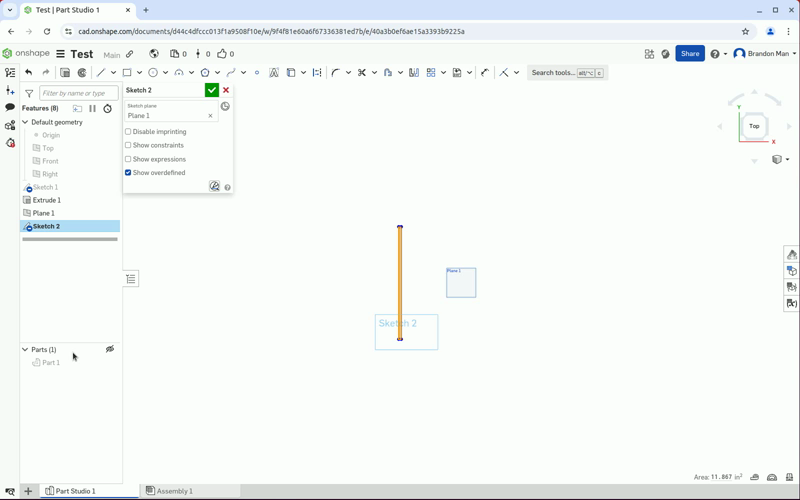
key(shift+e)
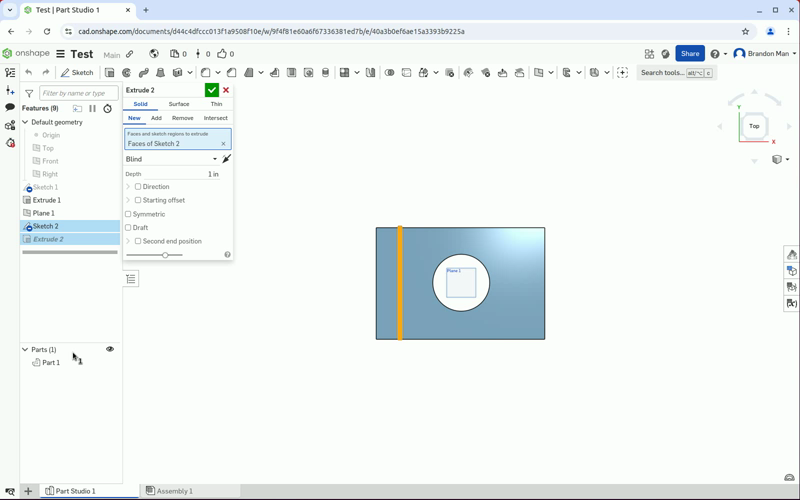
mouse_move(143, 106)
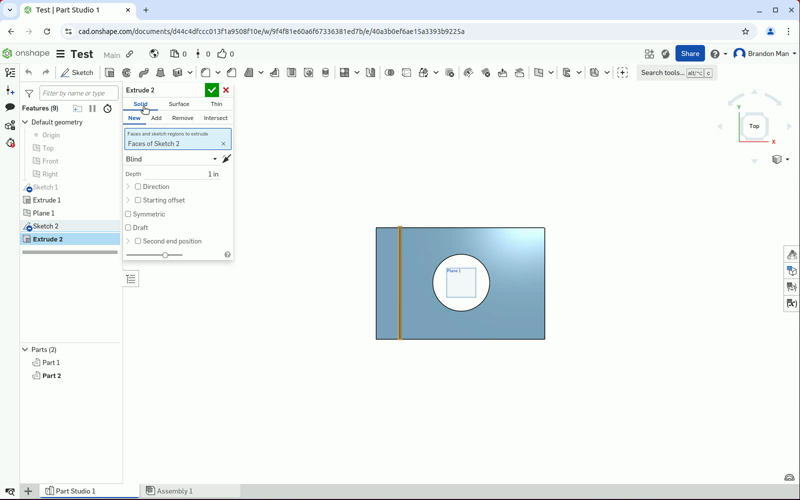
click(143, 106)
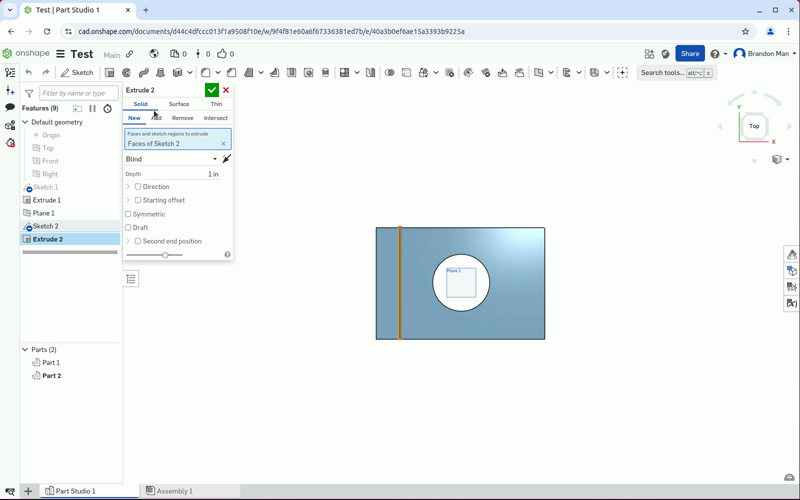
mouse_move(186, 120)
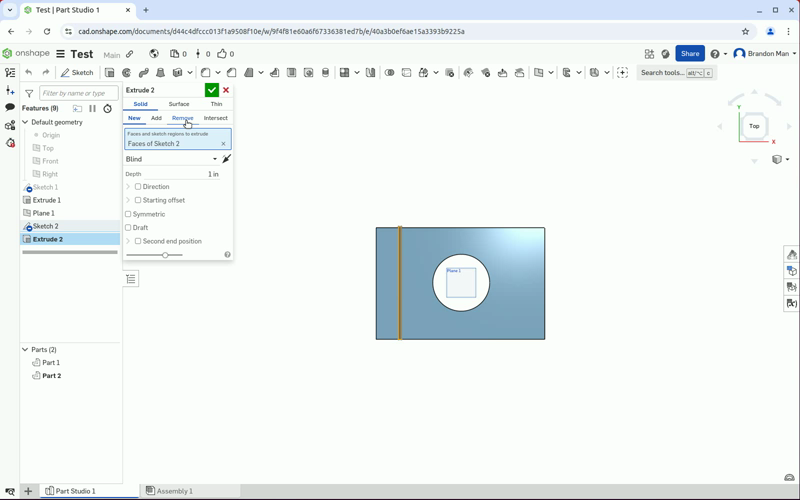
click(186, 120)
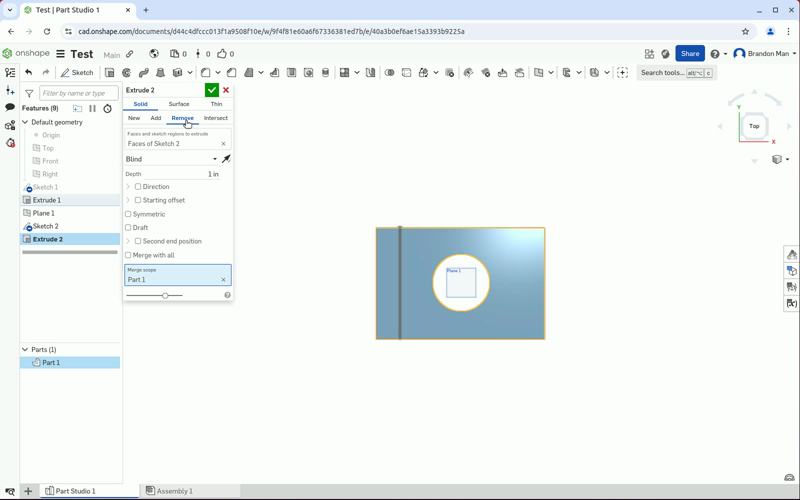
key(tab, 4)
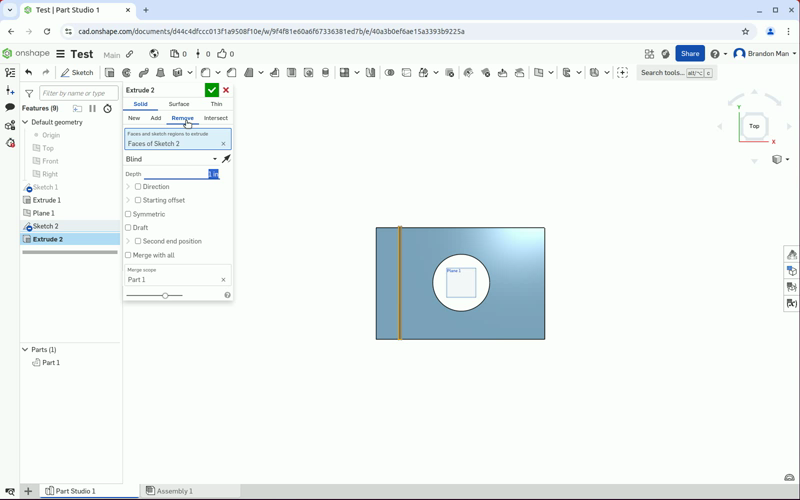
text(2.407)
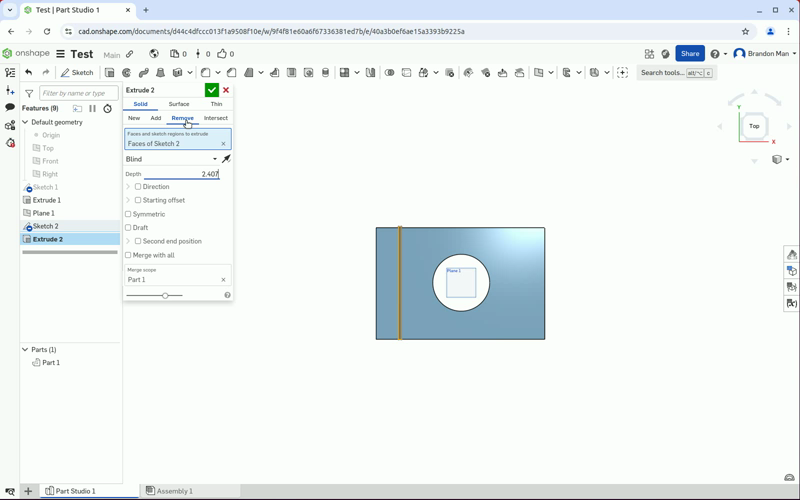
key(tab, 6)
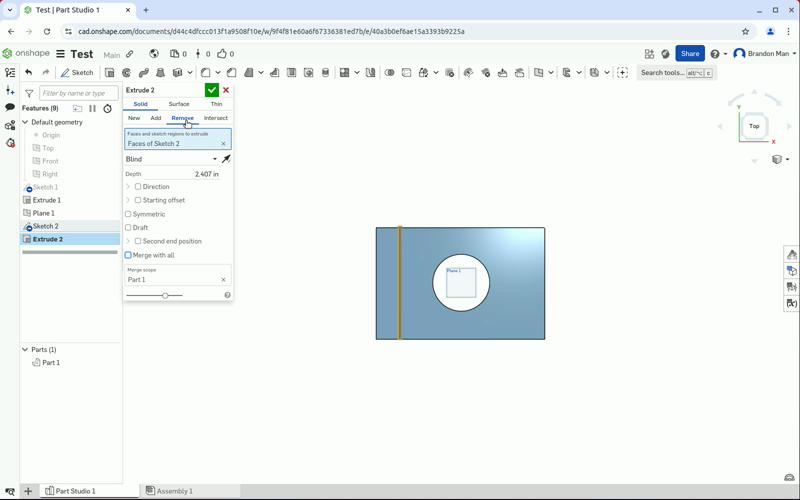
key(space)
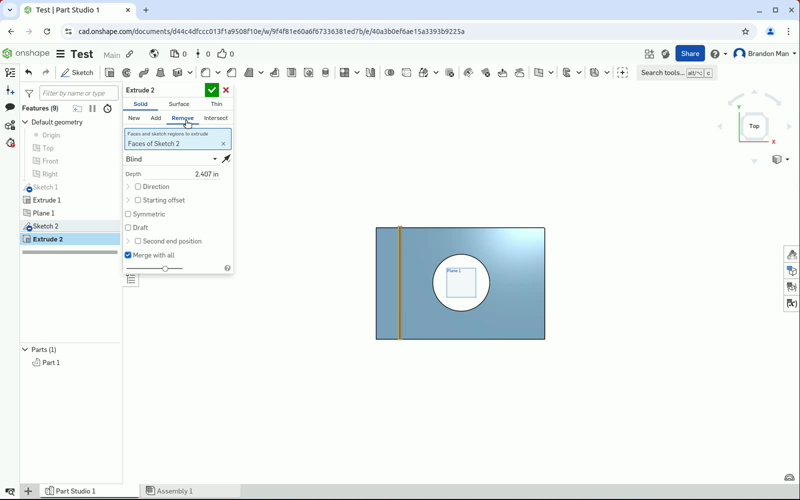
key(enter)
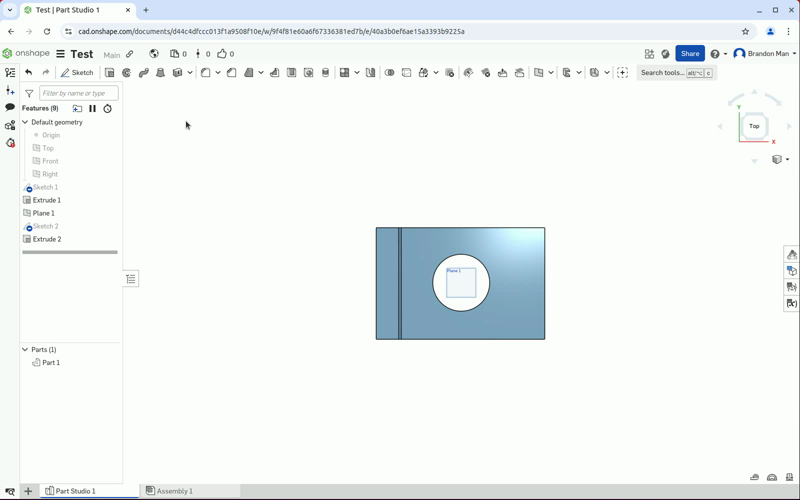
key(shift+h)
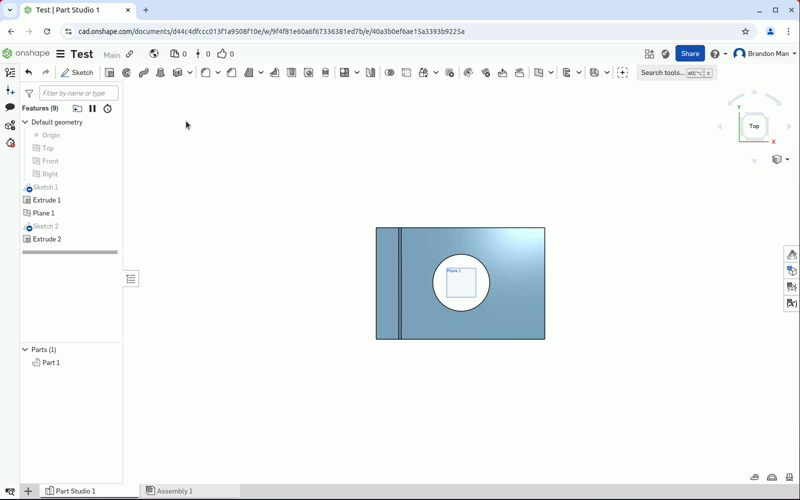
key(shift+h)
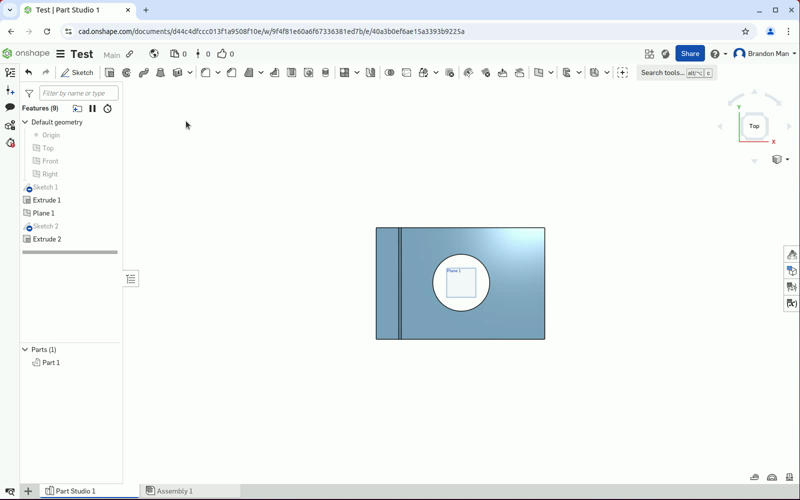
mouse_move(73, 189)
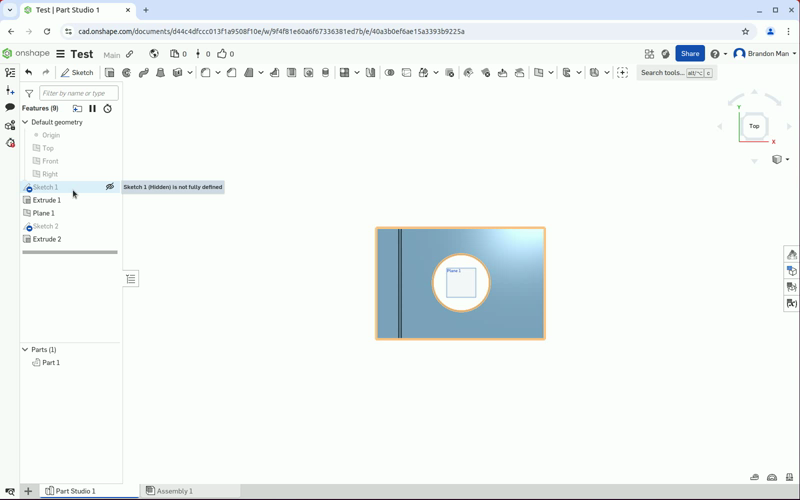
click(73, 189)
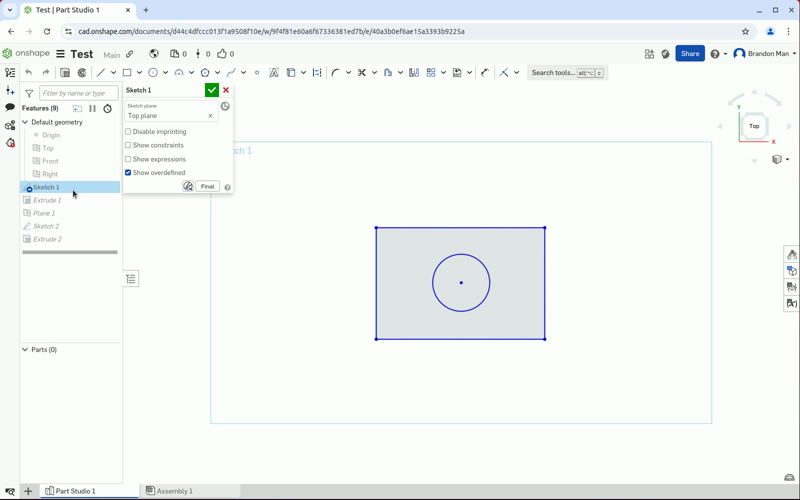
mouse_move(229, 92)
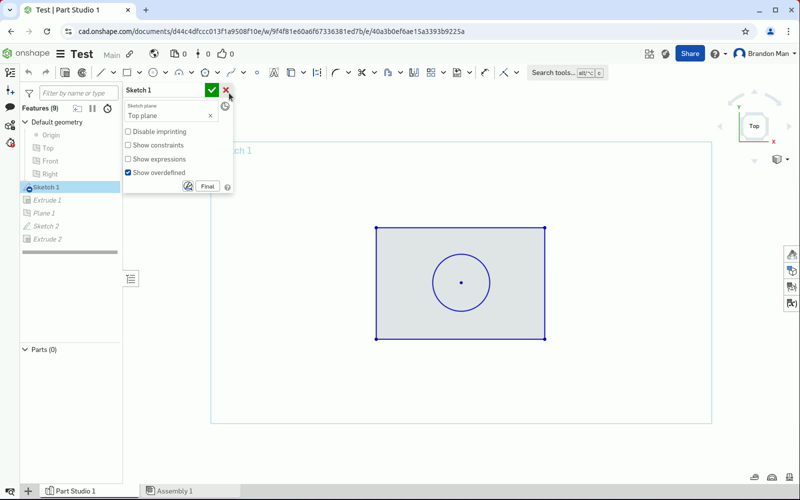
click(229, 92)
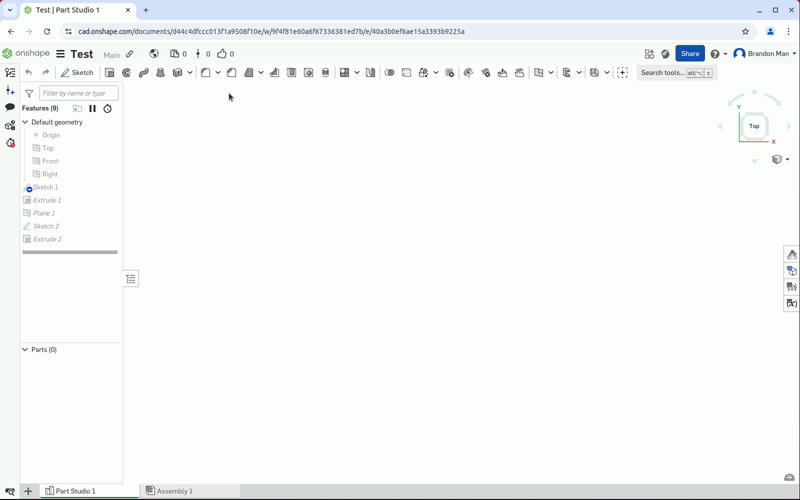
key(shift+s)
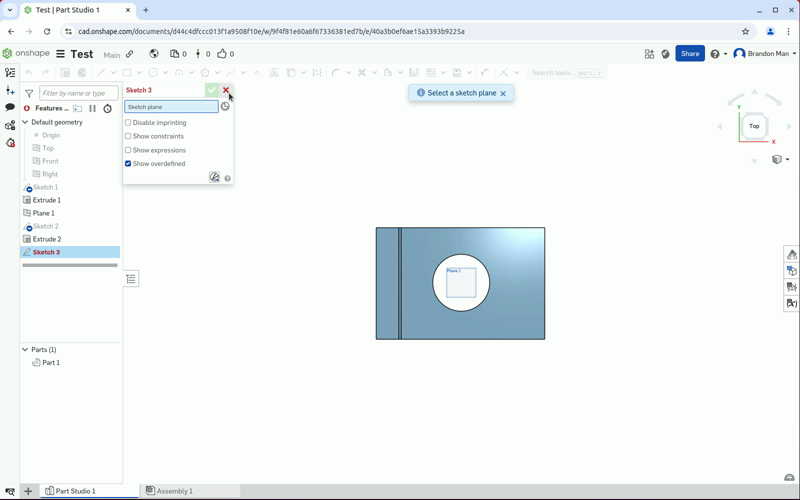
mouse_move(73, 215)
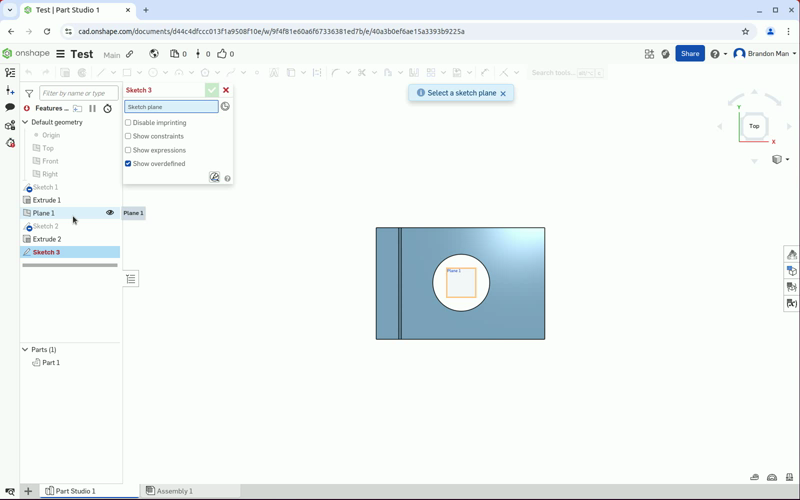
click(73, 215)
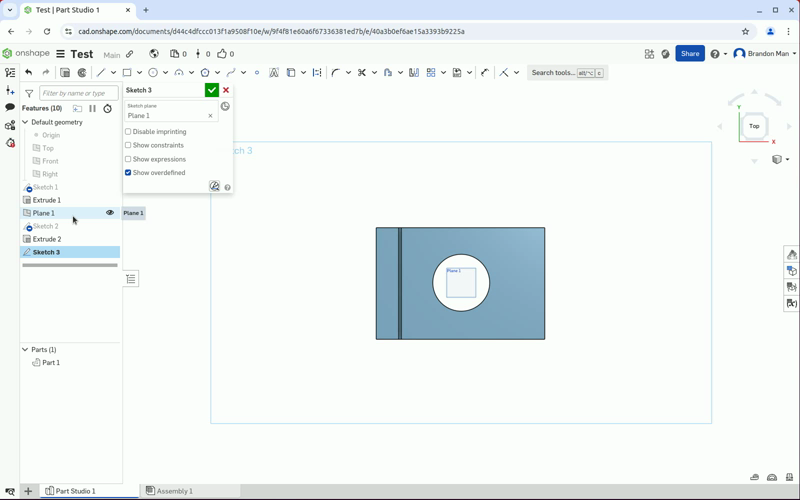
mouse_move(73, 352)
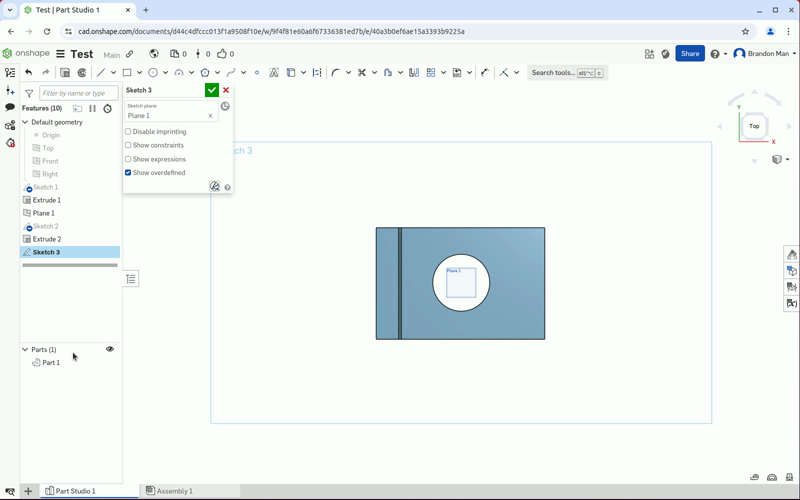
key(y)
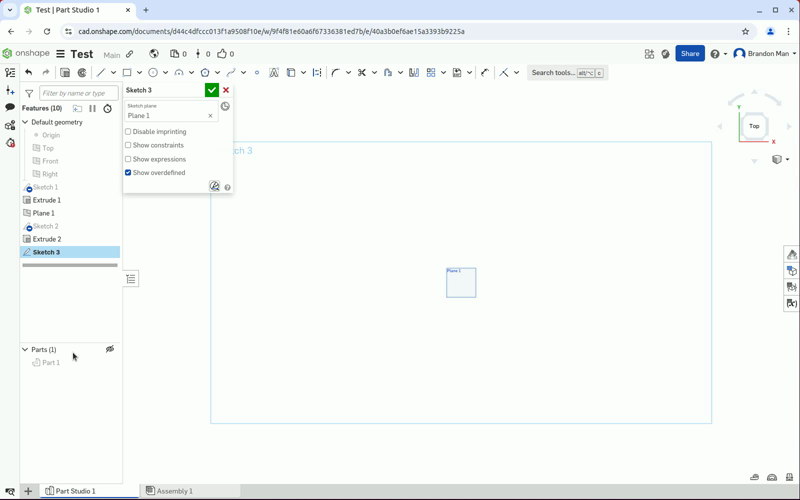
key(l)
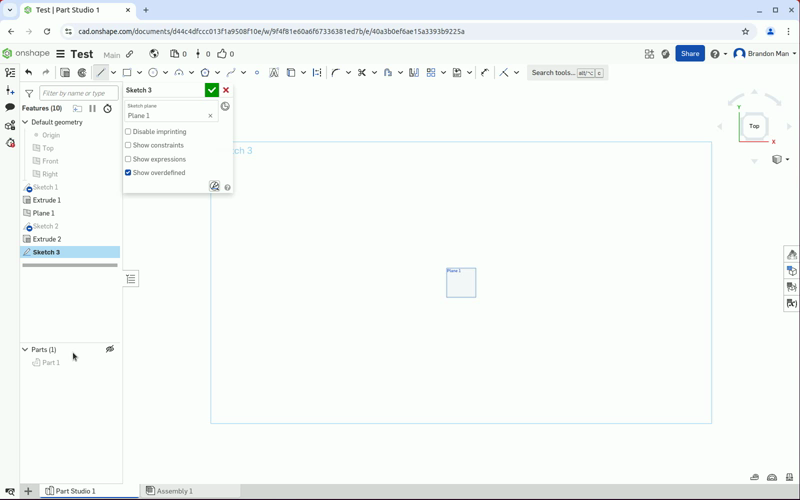
key_down(shift)
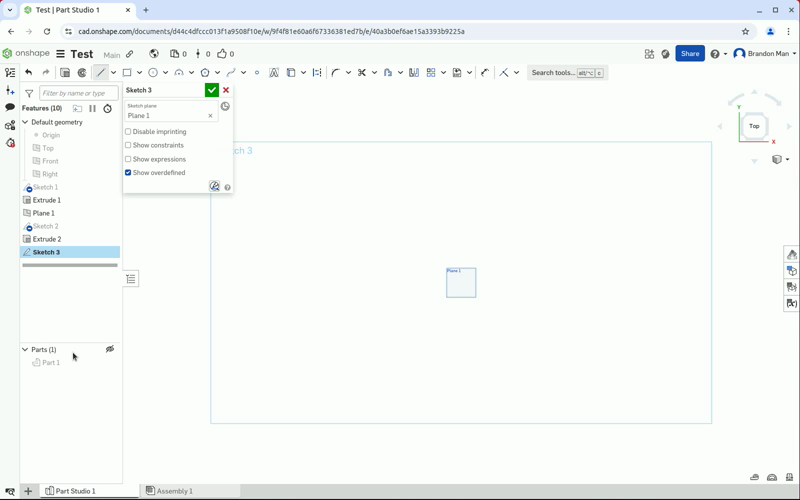
mouse_move(446, 339)
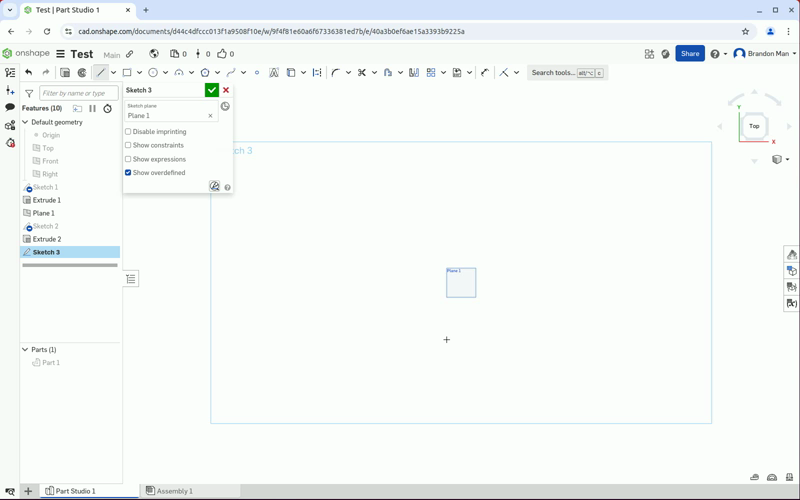
click(446, 339)
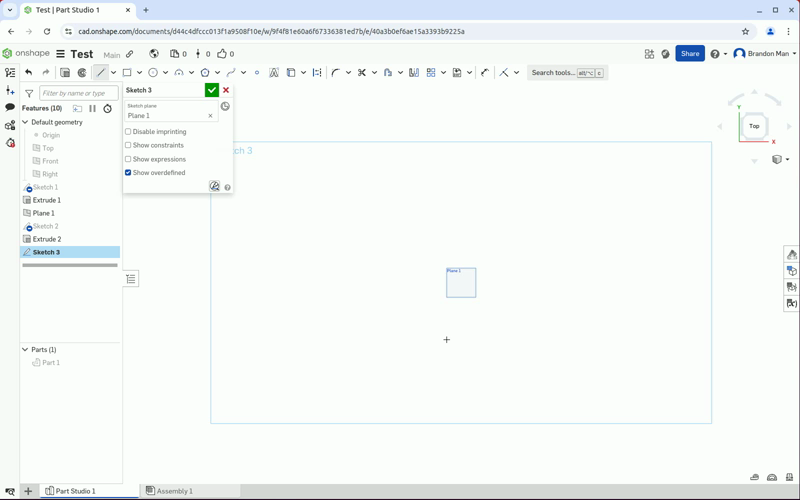
key_up(shift)
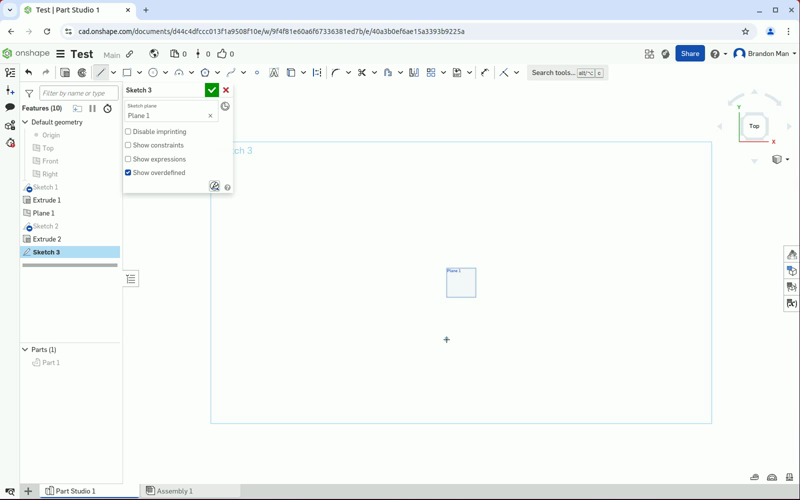
key_down(shift)
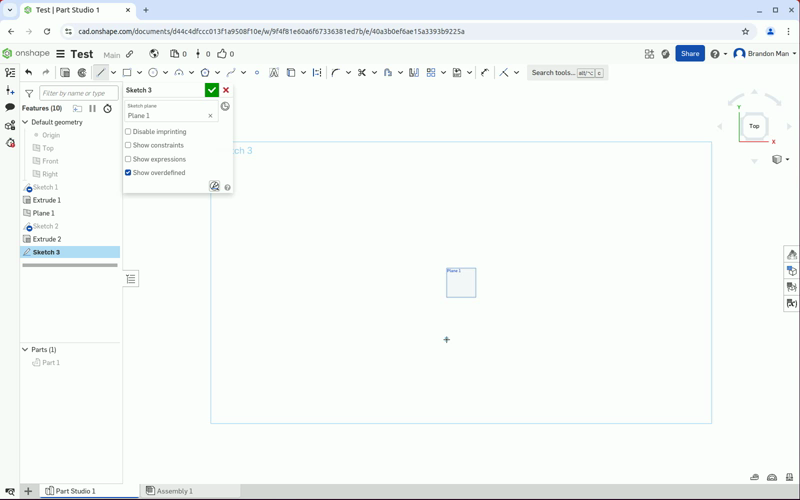
mouse_move(476, 339)
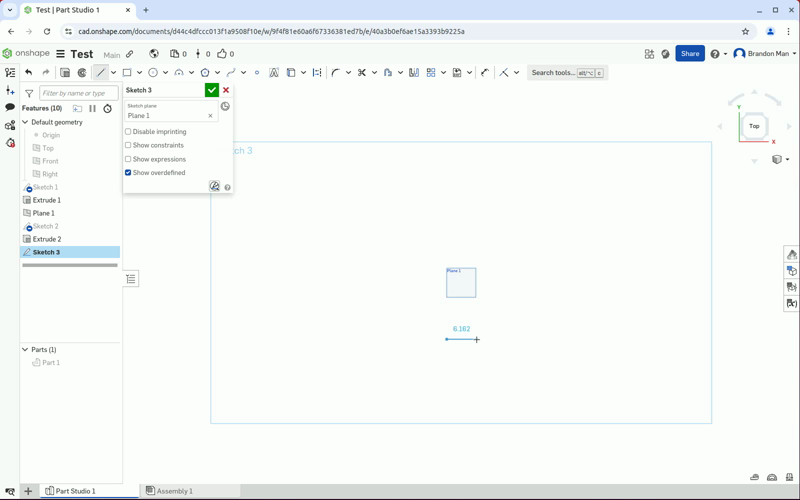
mouse_move(475, 339)
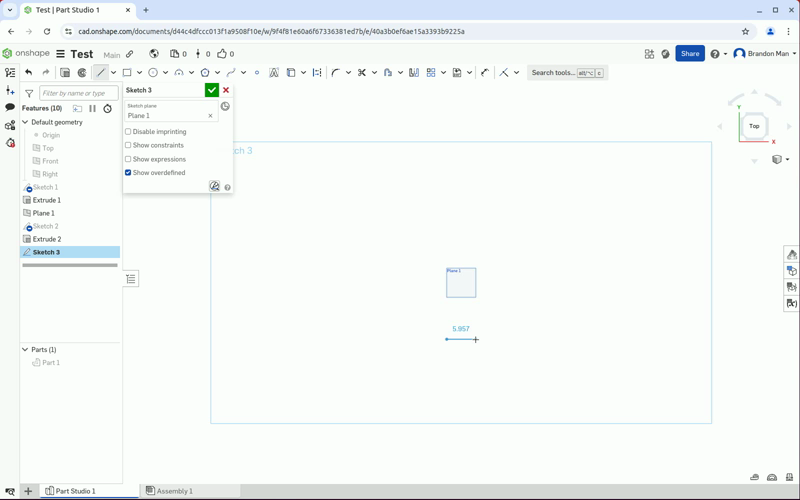
click(475, 339)
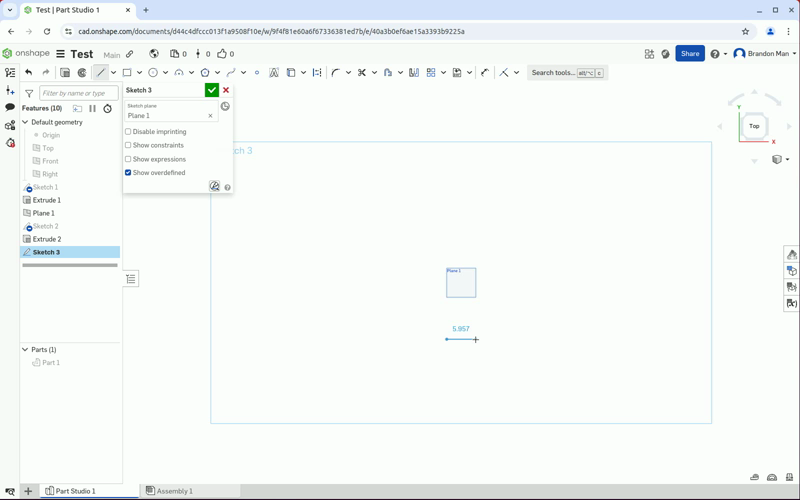
key_up(shift)
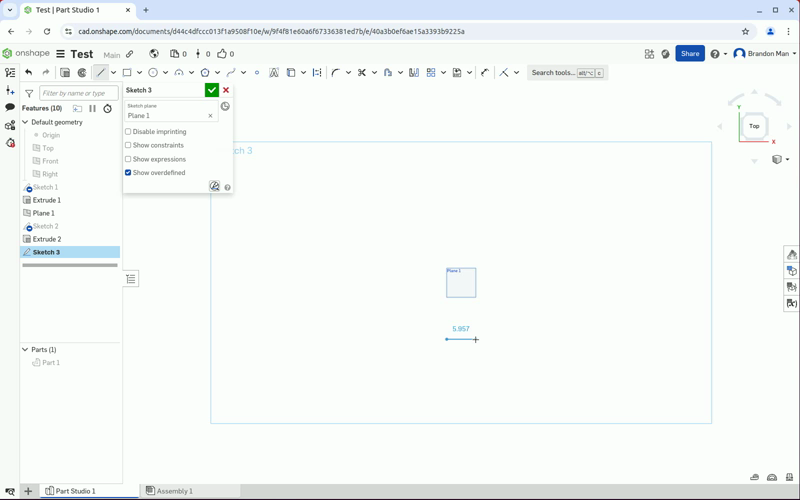
key_down(shift)
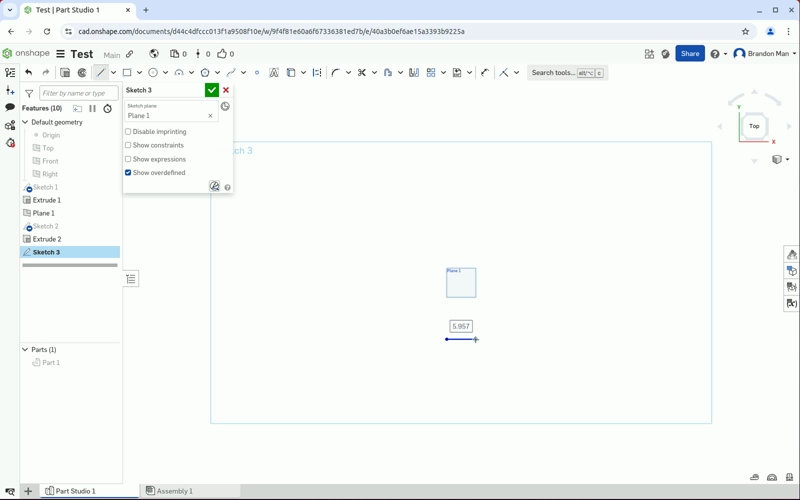
mouse_move(505, 339)
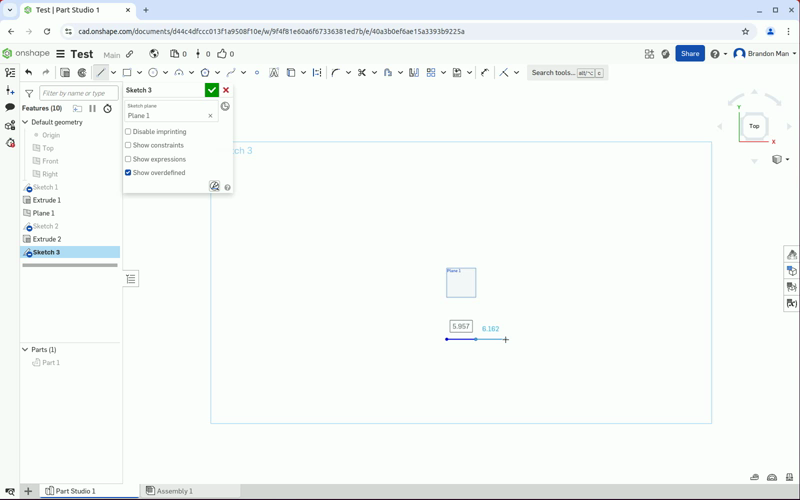
mouse_move(475, 306)
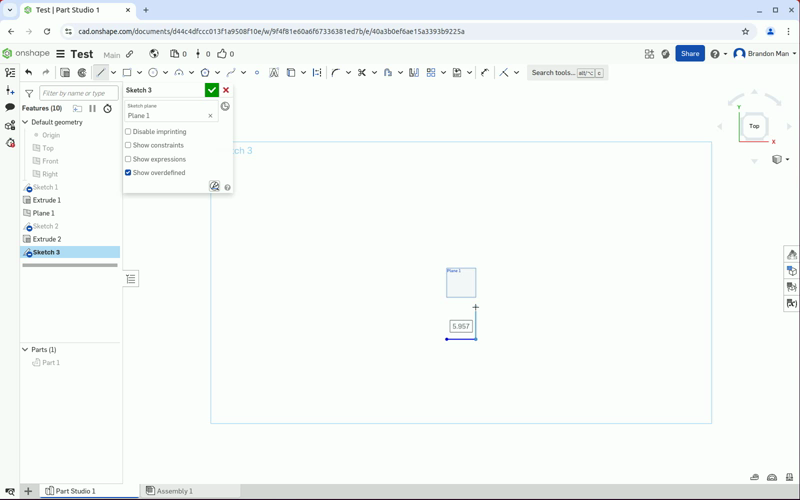
click(475, 306)
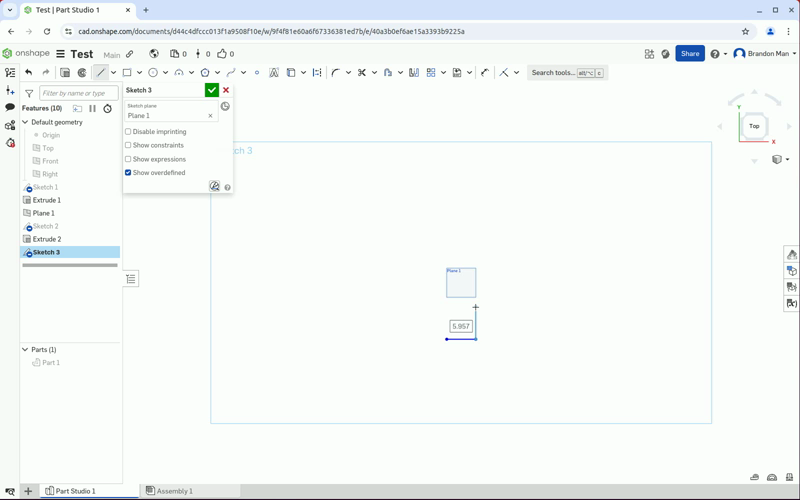
key_up(shift)
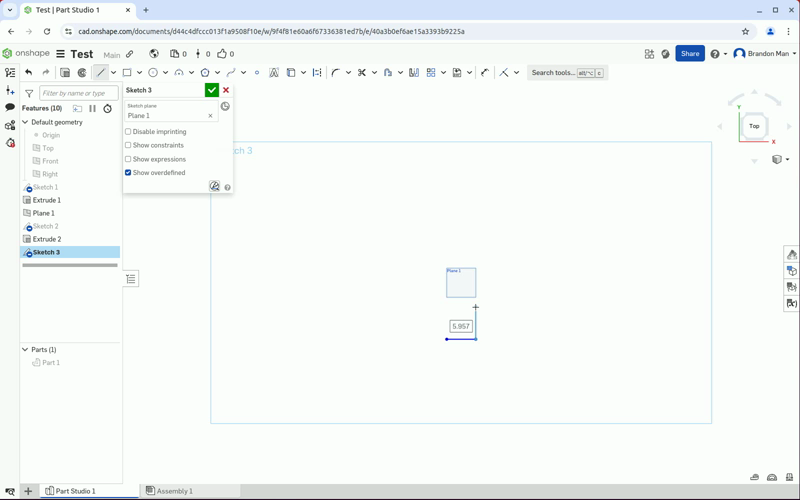
key(esc)
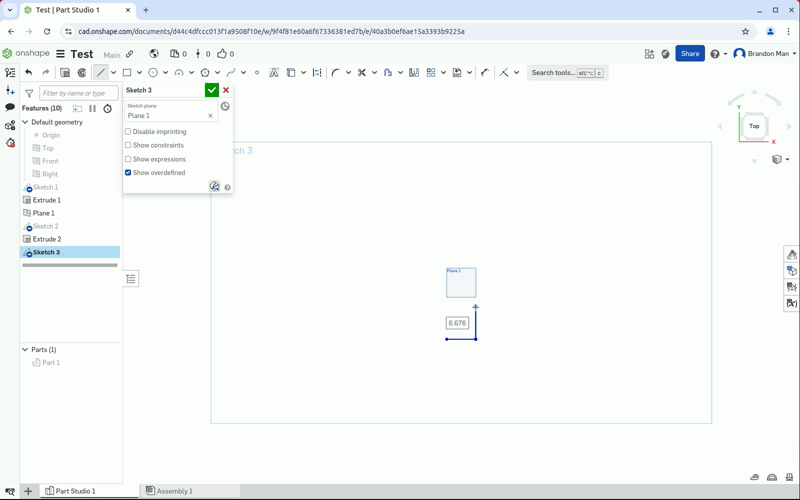
key(a)
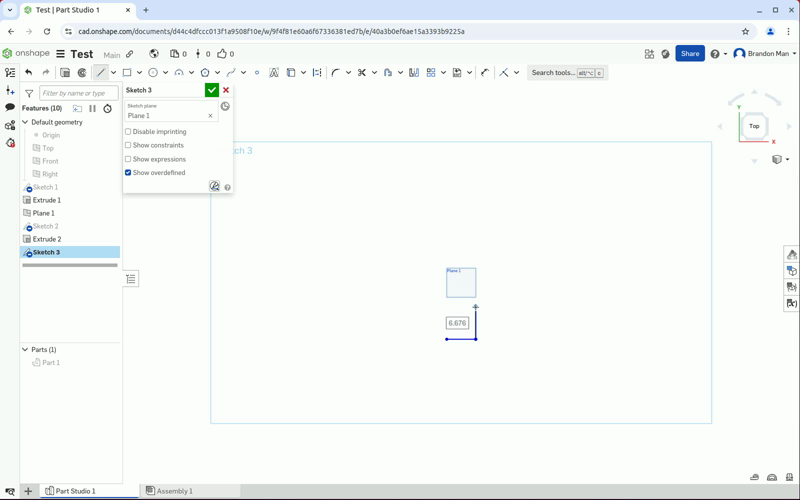
mouse_move(475, 306)
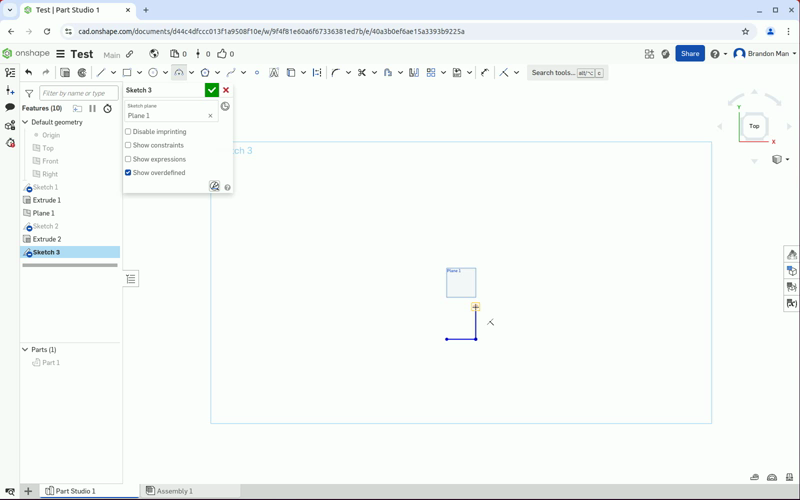
click(475, 306)
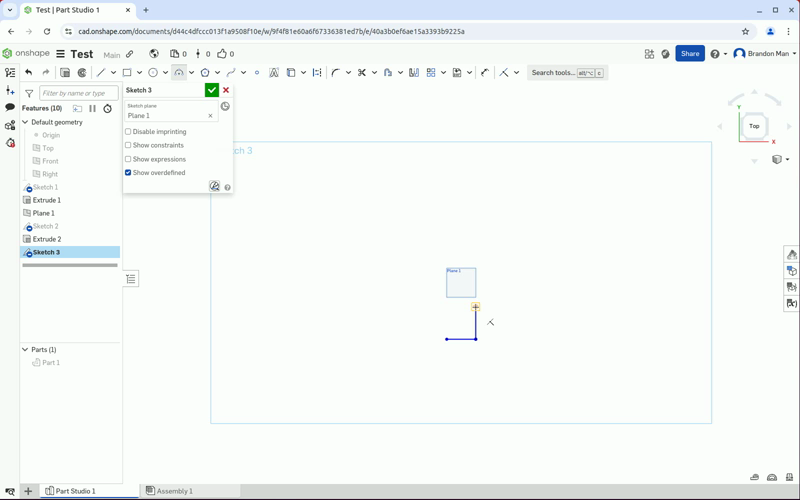
key_down(shift)
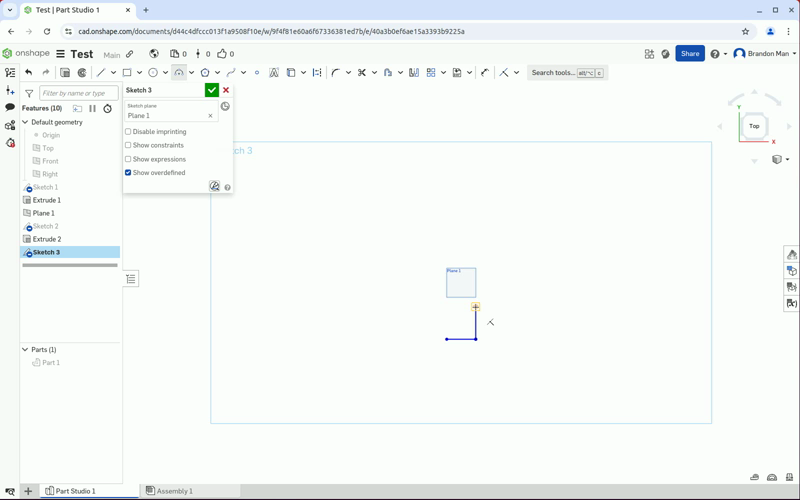
mouse_move(446, 306)
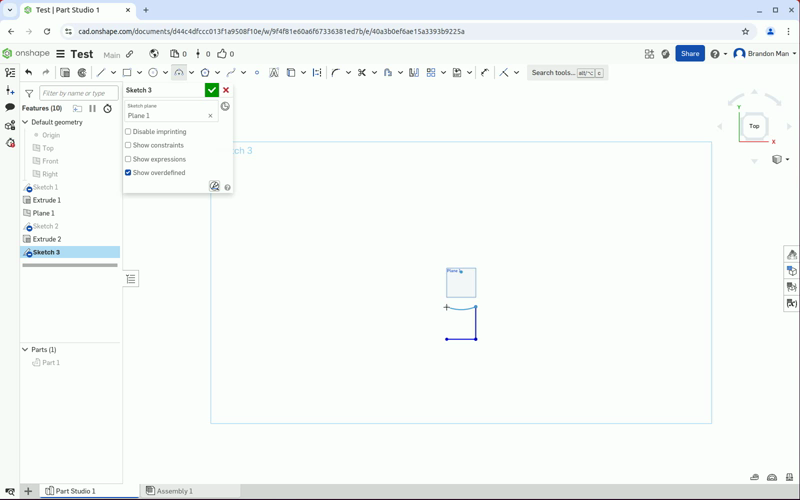
click(446, 306)
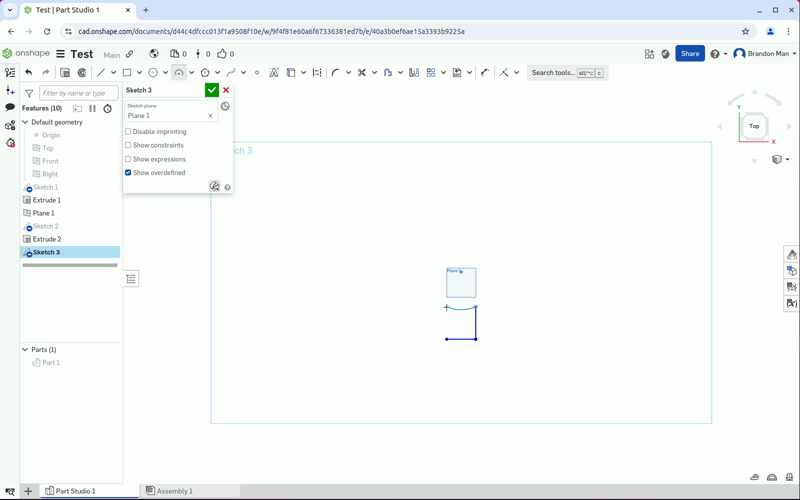
mouse_move(461, 310)
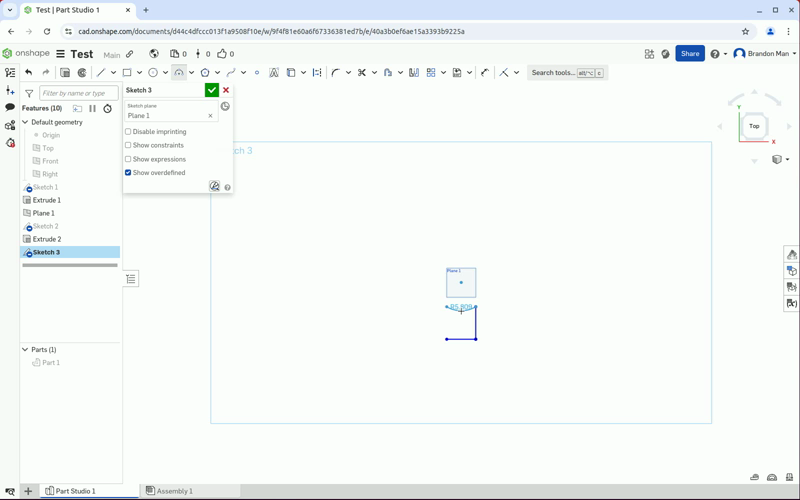
click(461, 310)
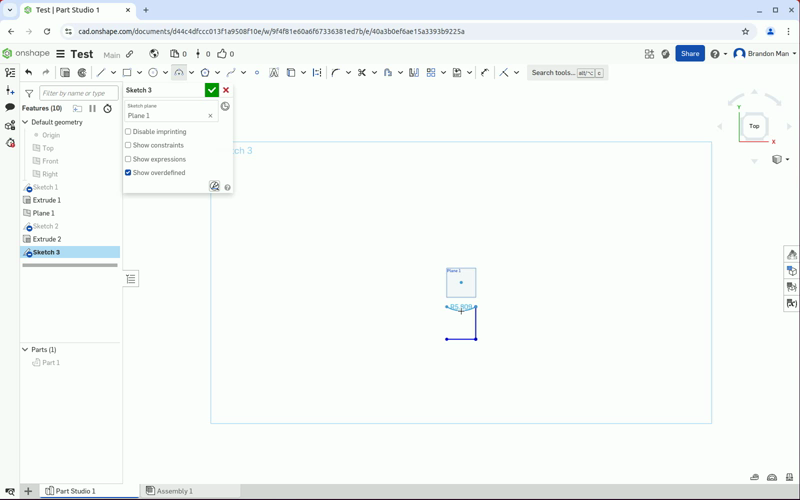
key_up(shift)
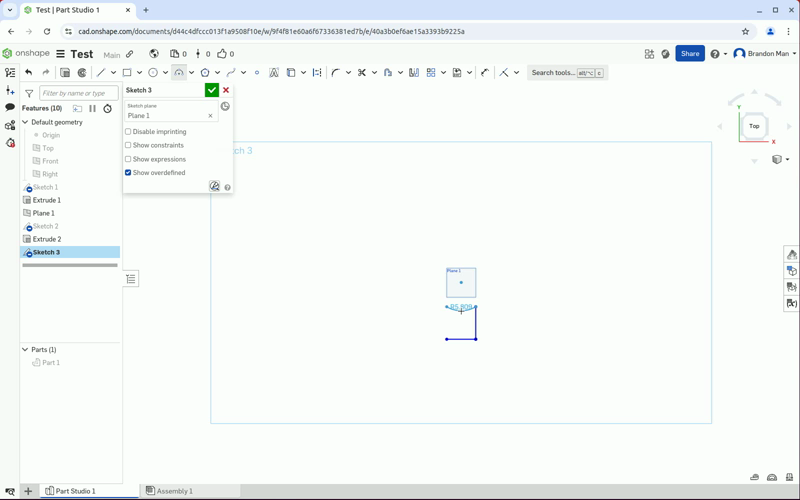
key(esc)
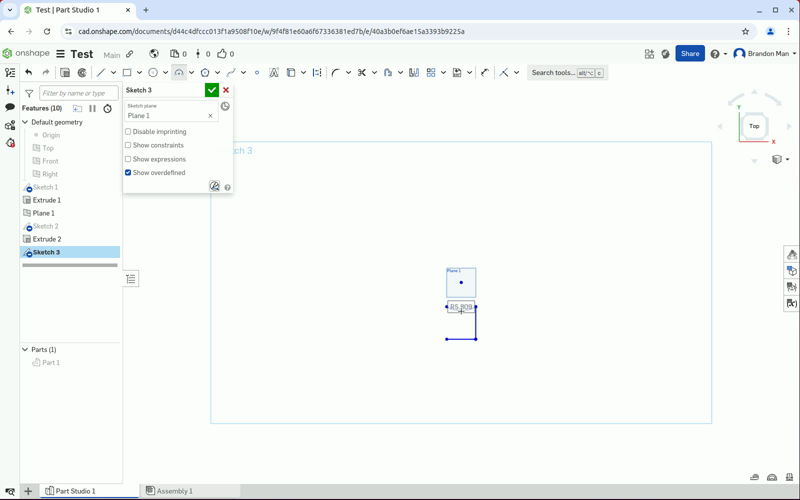
key(l)
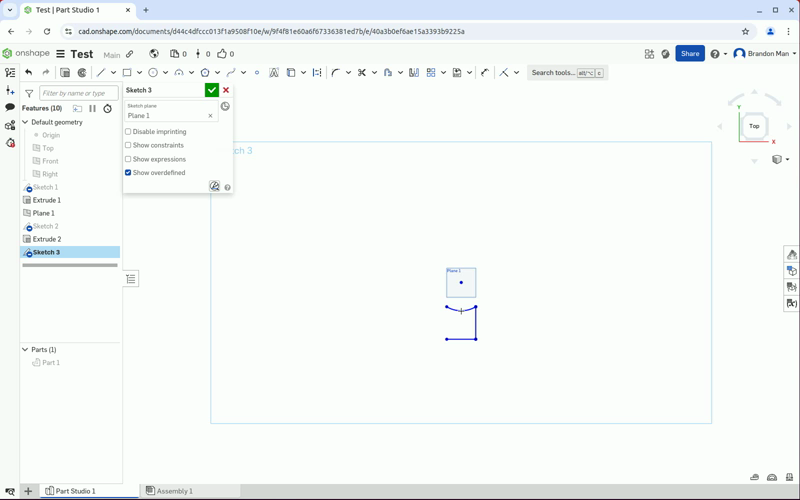
mouse_move(446, 306)
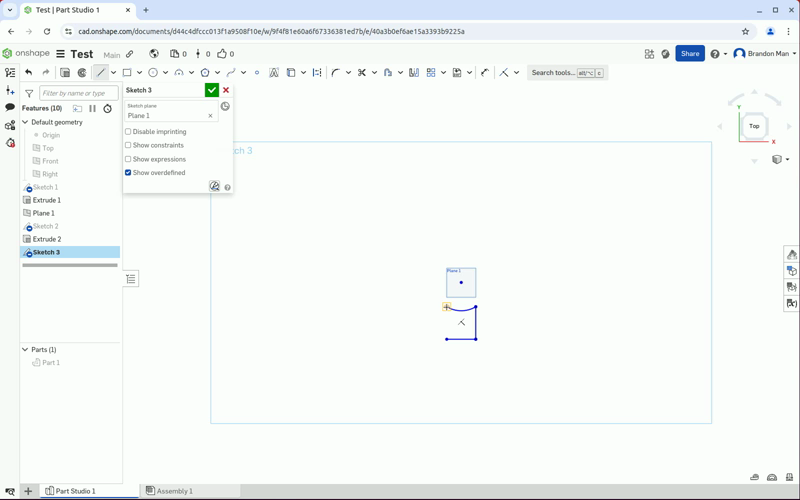
click(446, 306)
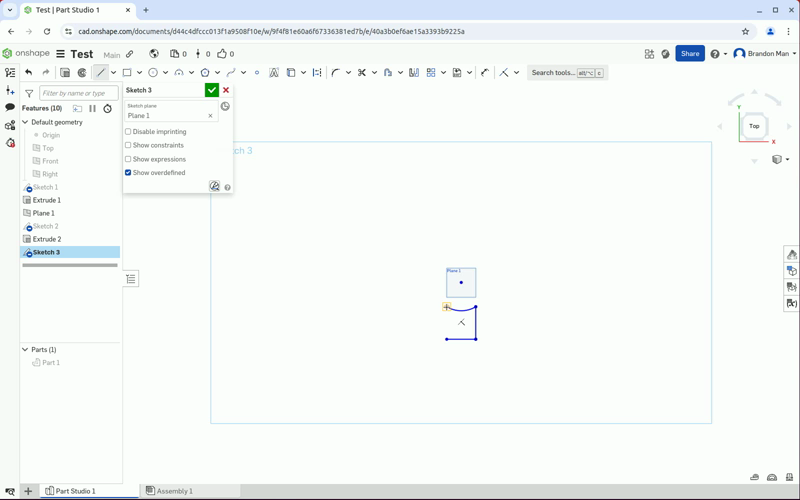
mouse_move(476, 306)
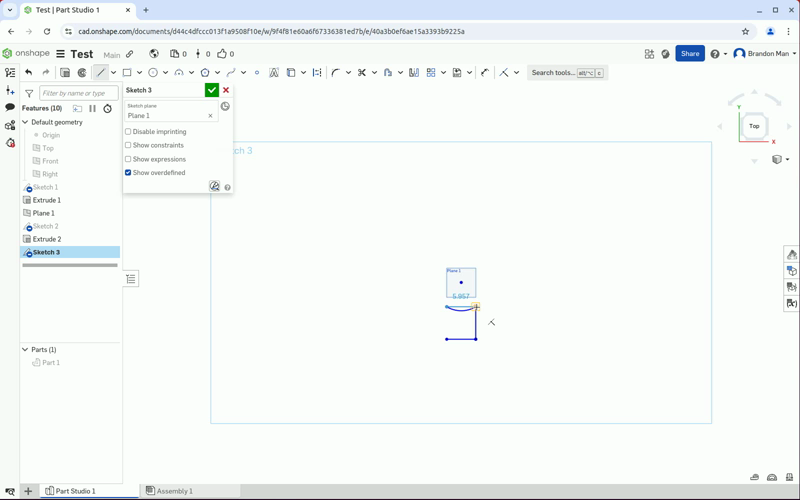
key_down(shift)
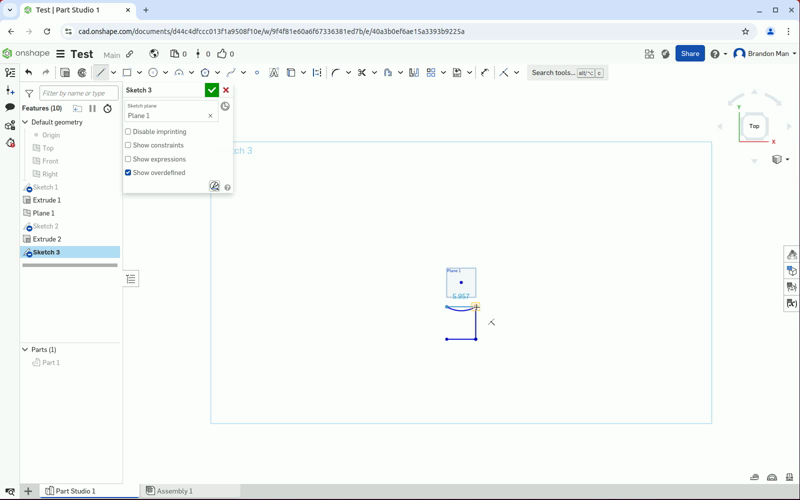
mouse_move(446, 339)
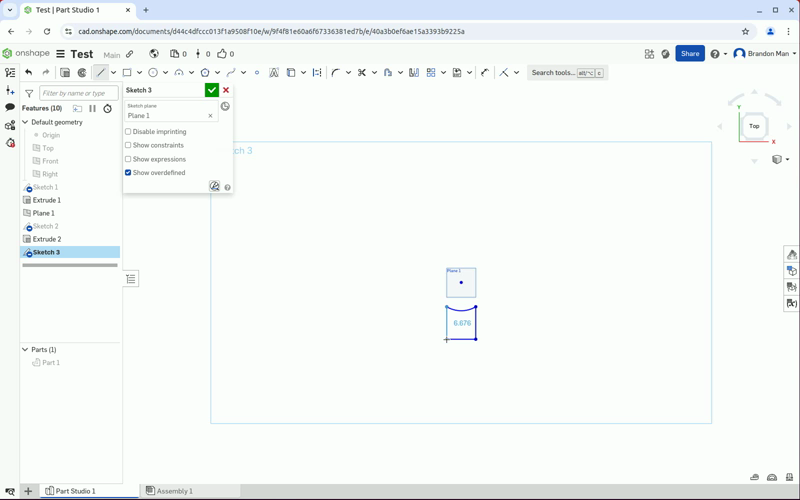
key_up(shift)
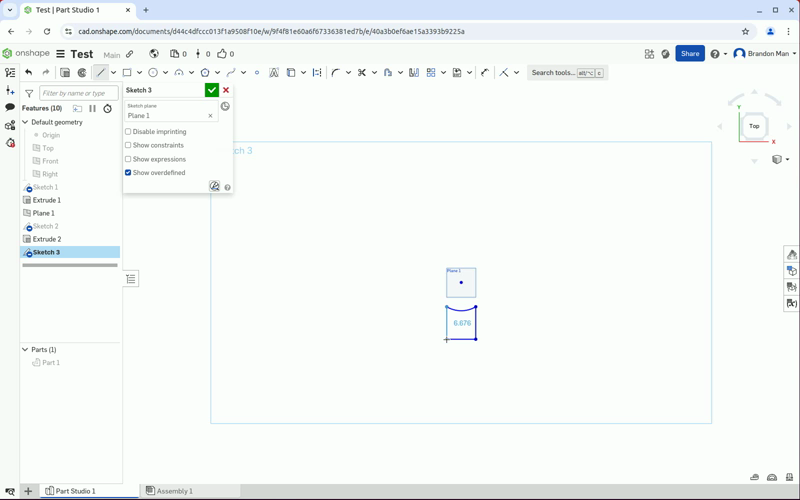
click(446, 339)
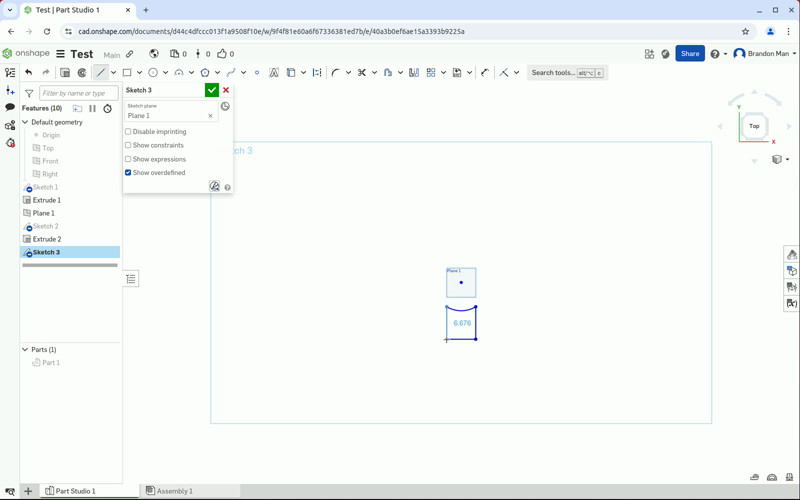
key(esc)
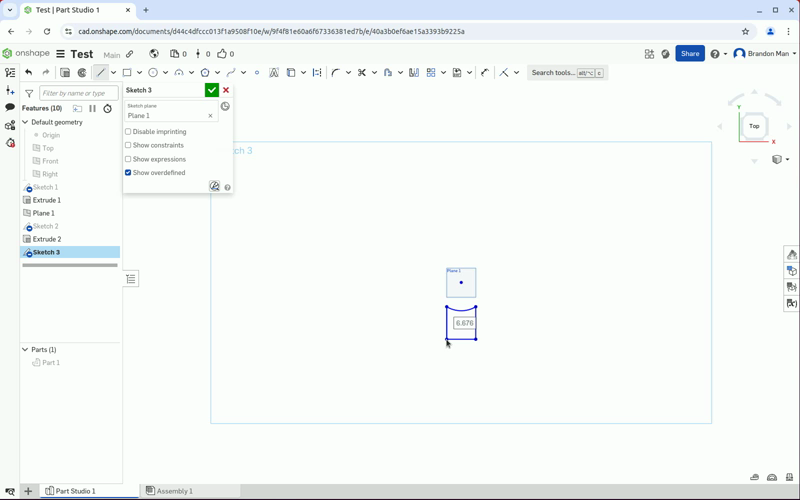
mouse_move(452, 314)
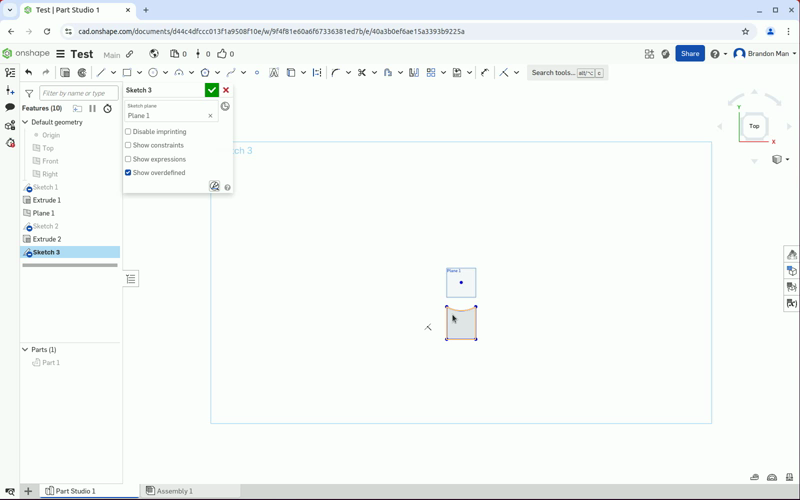
scroll(6)
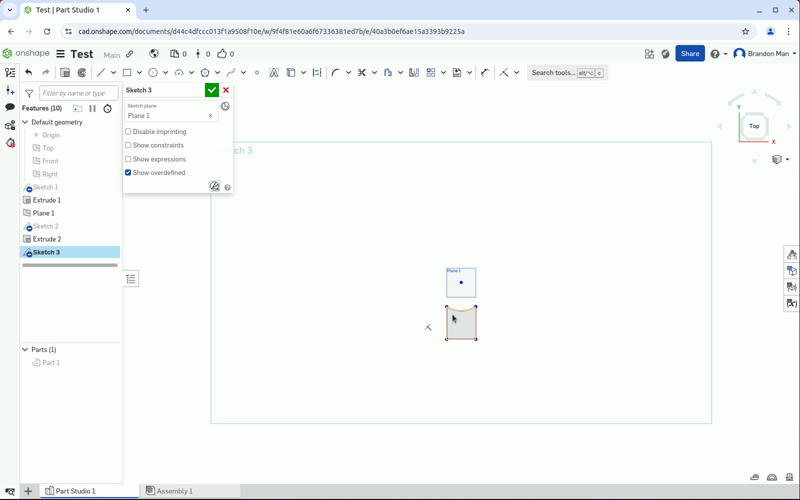
scroll(6)
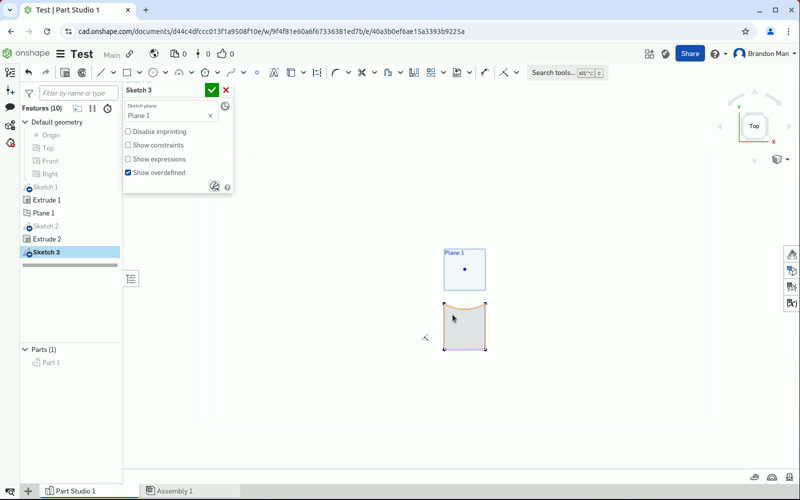
scroll(6)
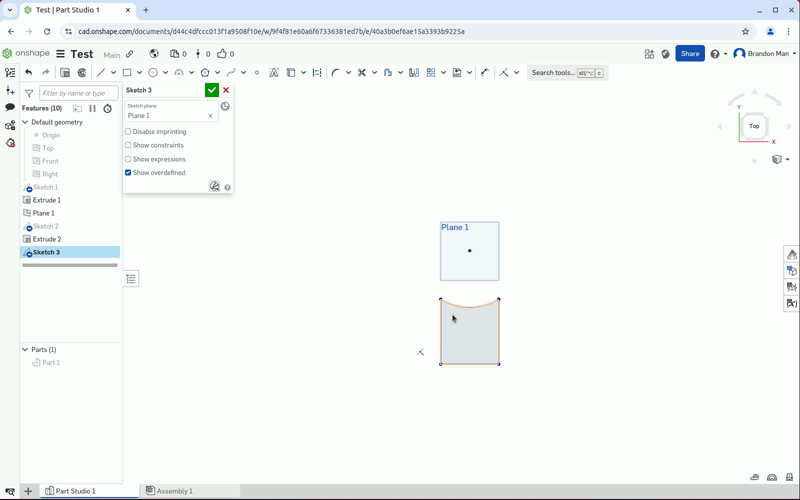
scroll(6)
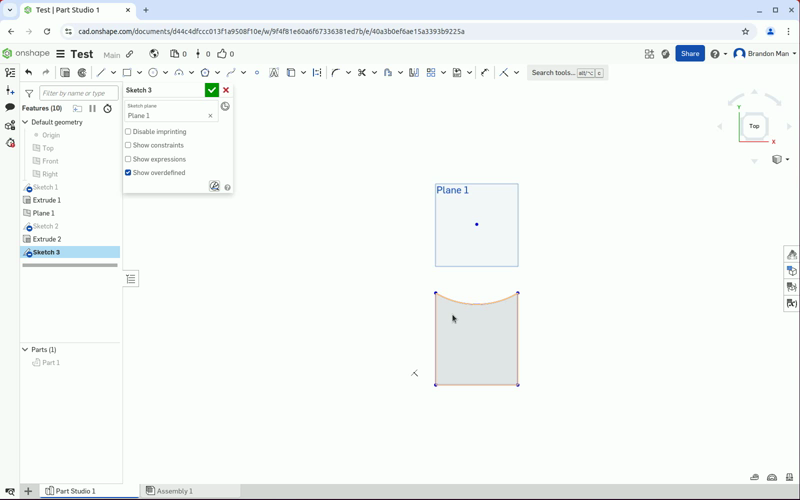
scroll(6)
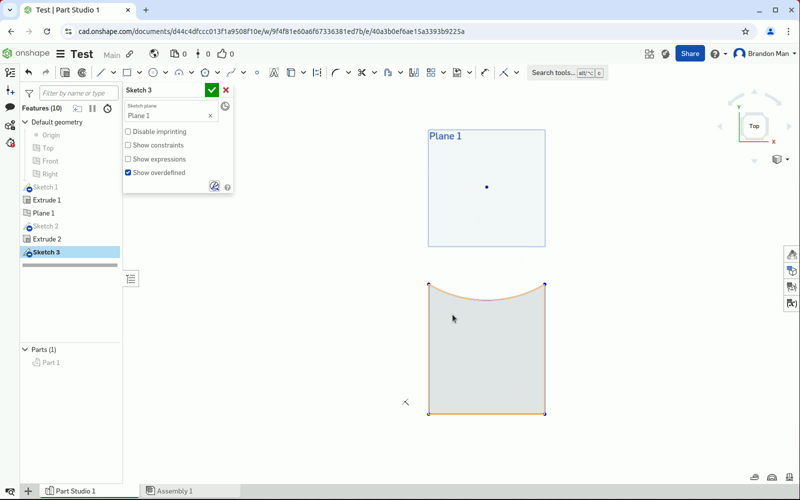
scroll(6)
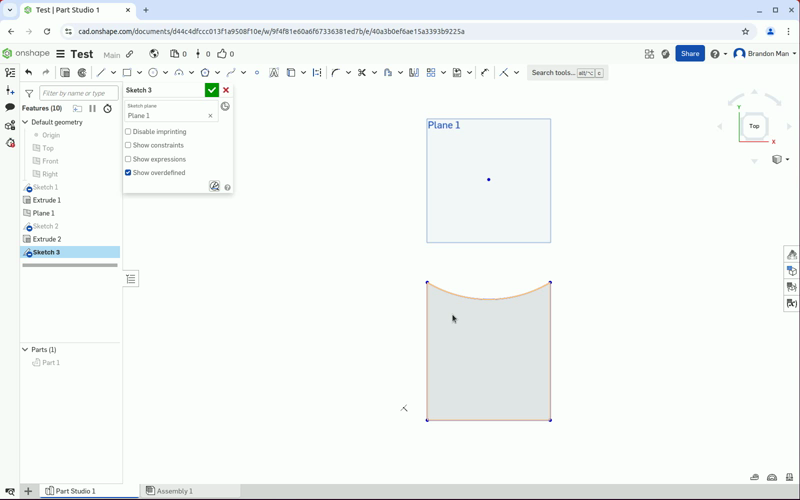
scroll(6)
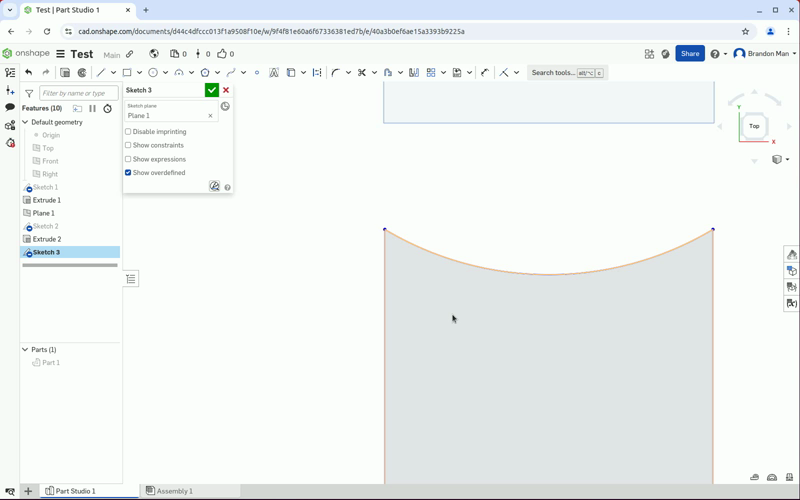
click(452, 314)
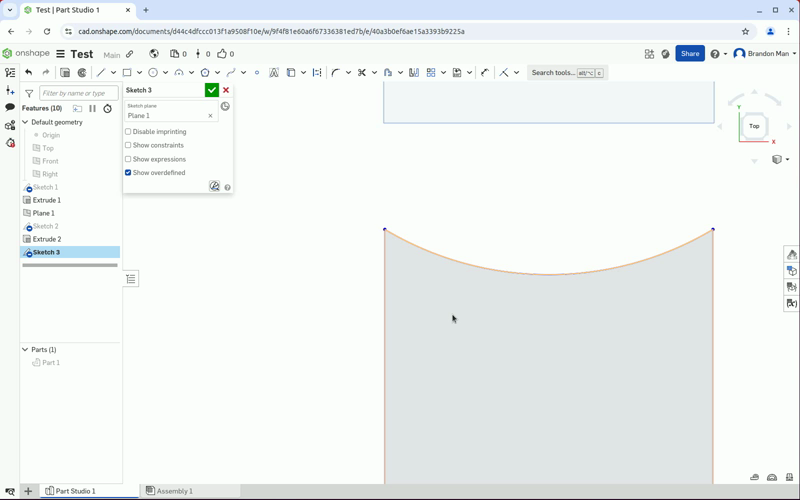
scroll(-6)
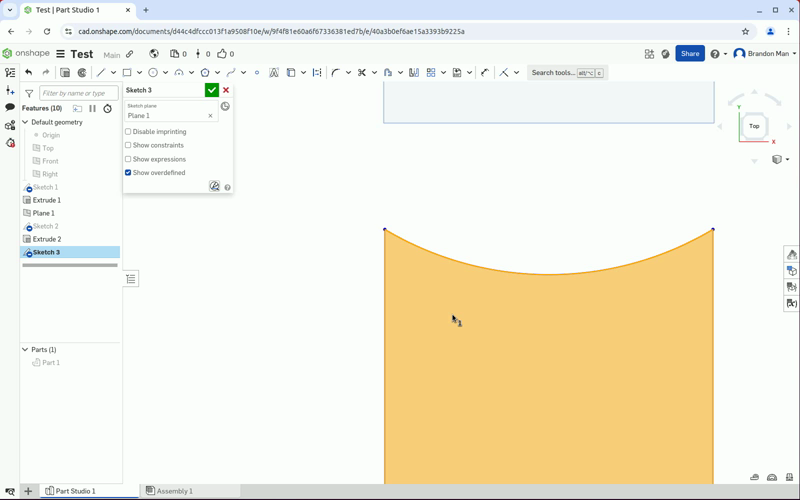
scroll(-6)
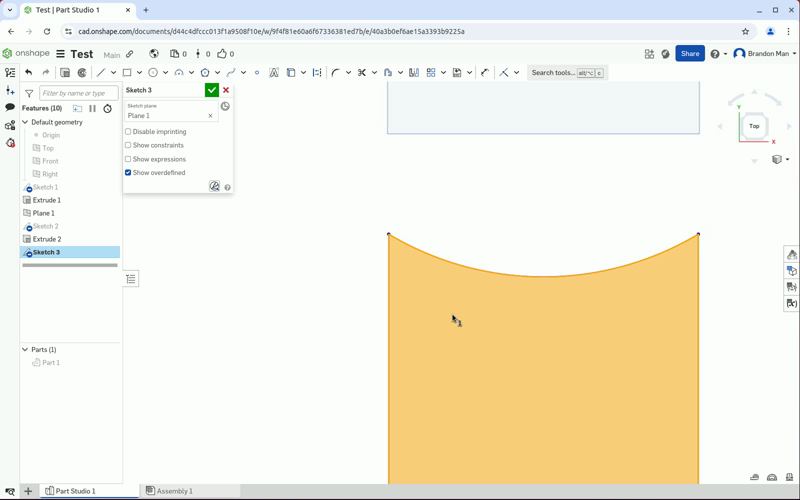
scroll(-6)
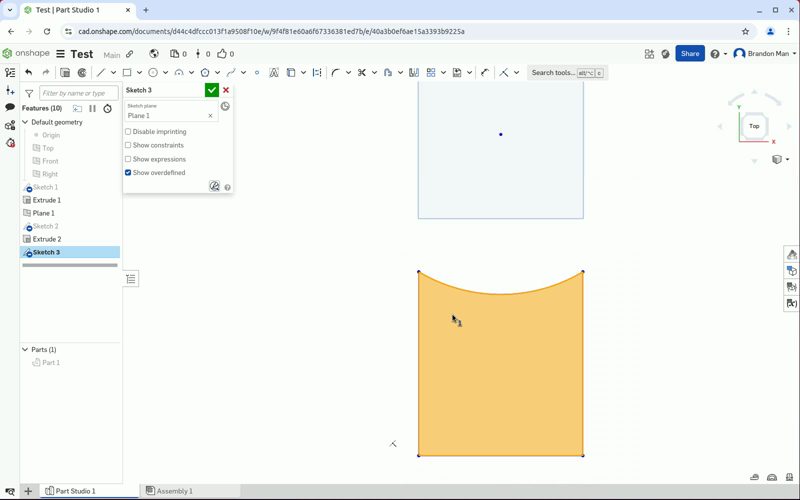
scroll(-6)
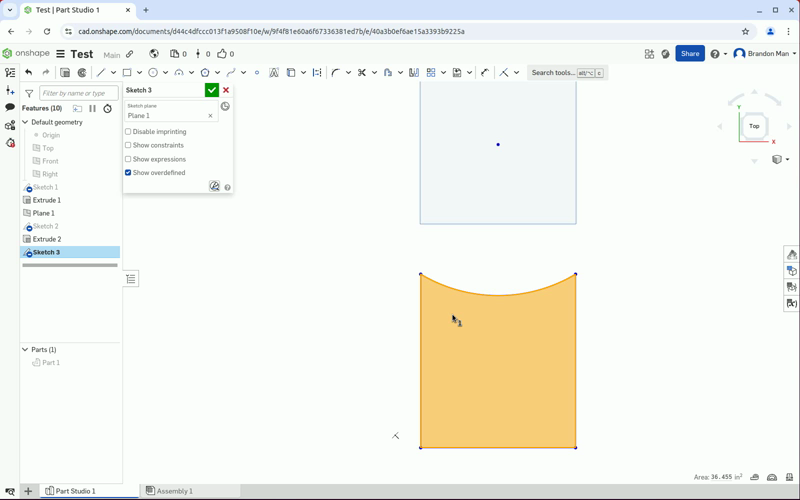
scroll(-6)
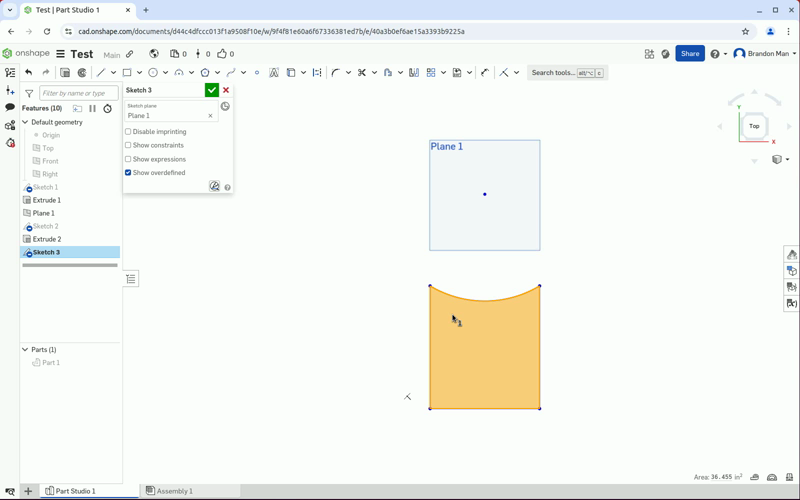
scroll(-6)
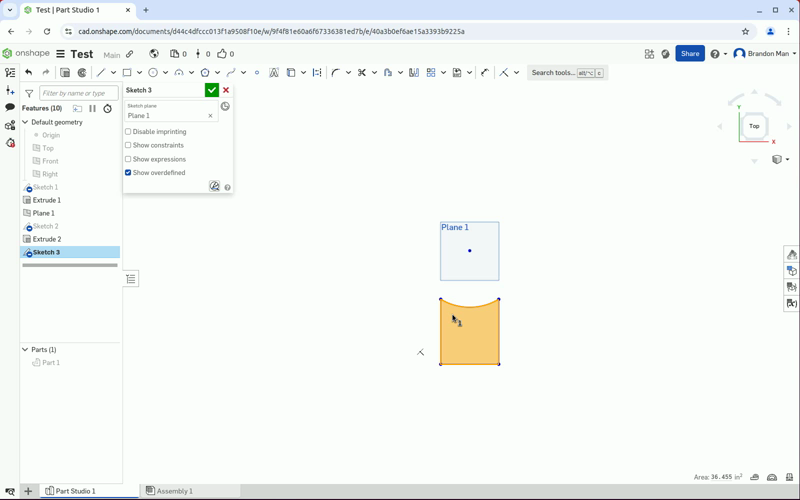
scroll(-6)
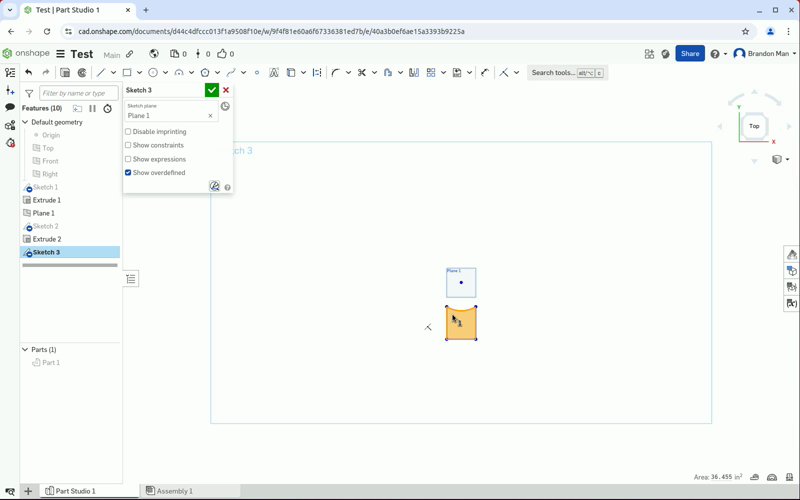
mouse_move(73, 352)
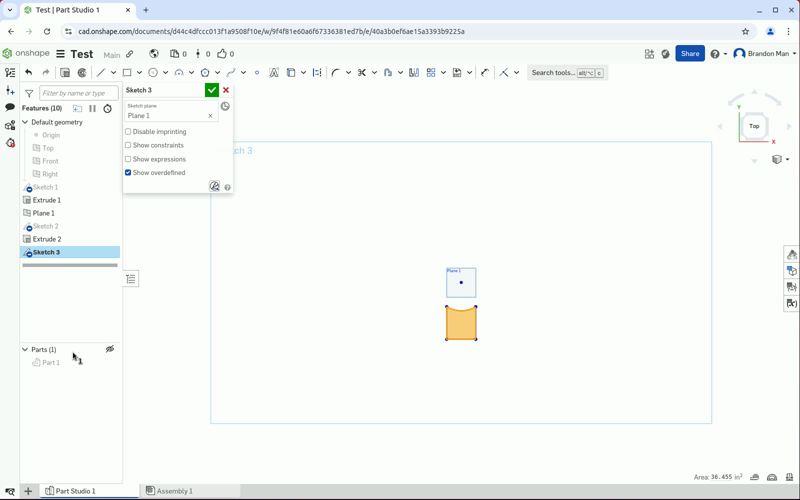
key(shift+y)
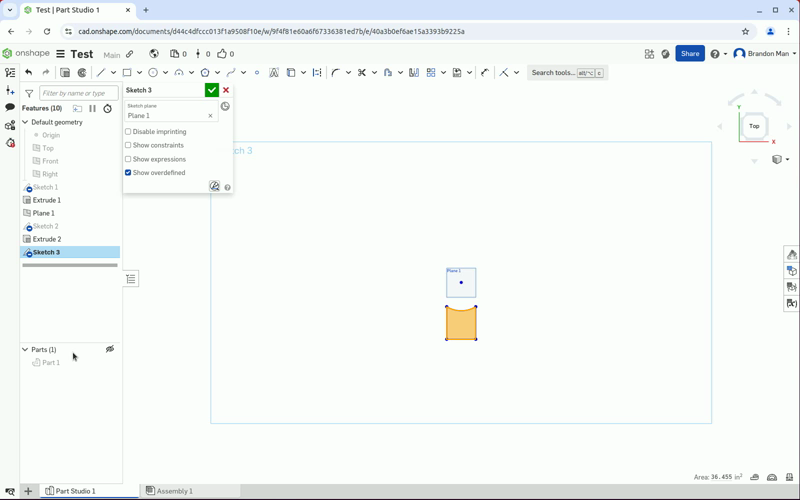
key(shift+e)
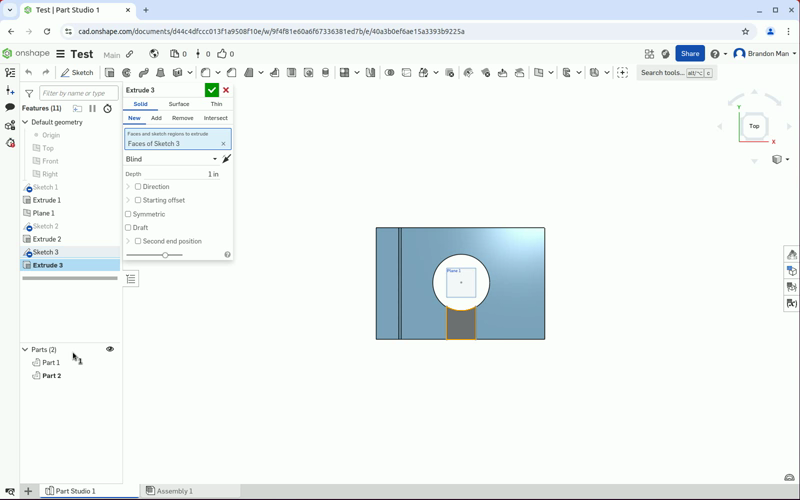
mouse_move(143, 106)
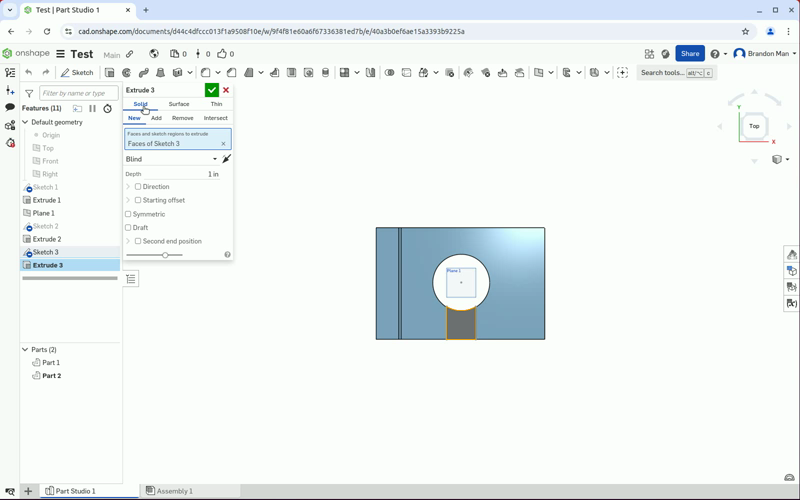
click(143, 106)
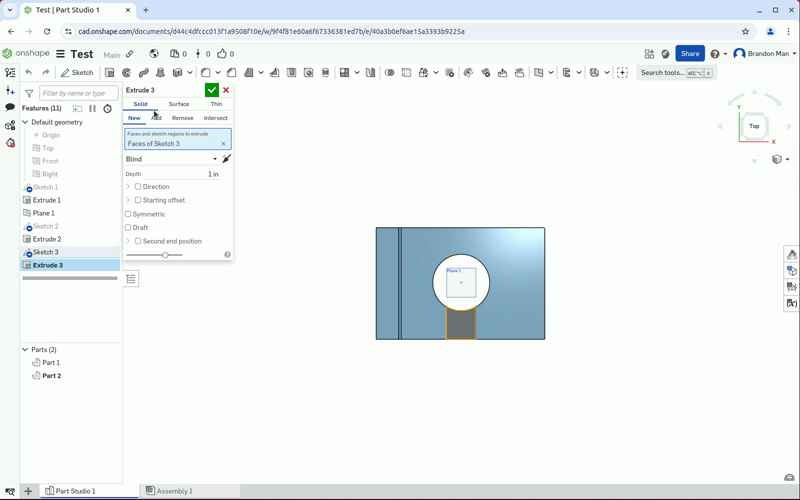
mouse_move(186, 120)
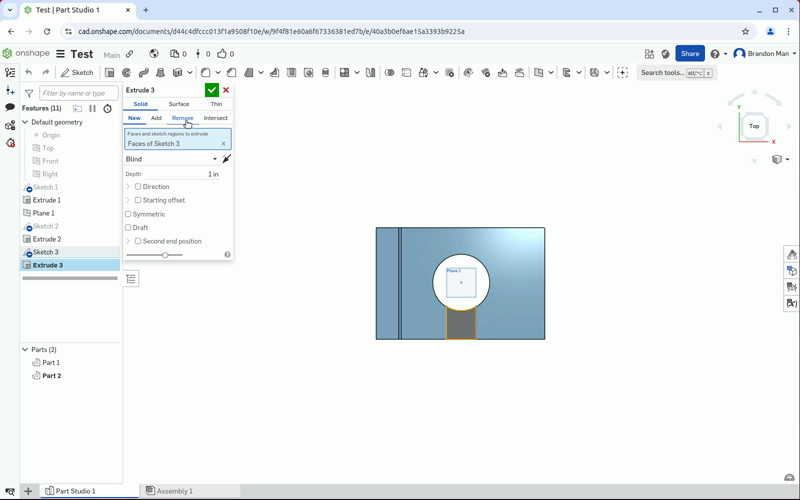
click(186, 120)
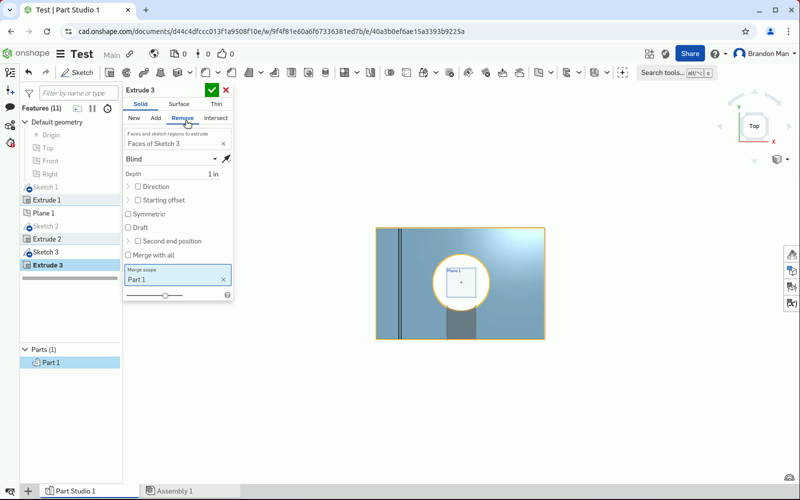
key(tab, 4)
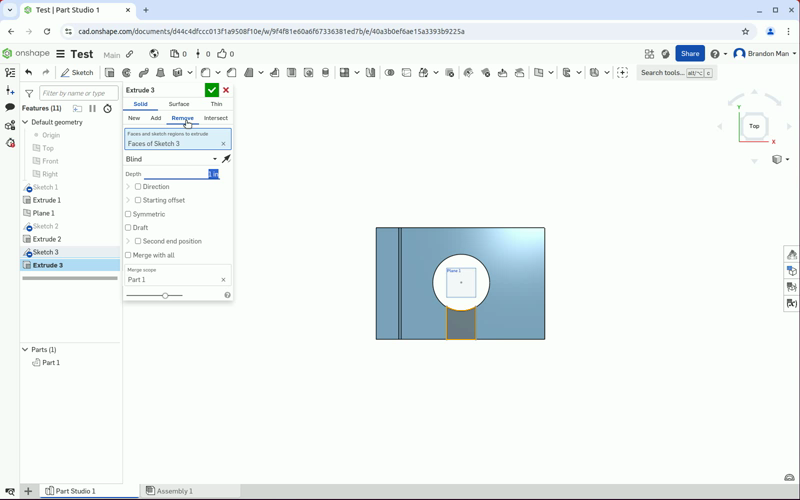
text(2.407)
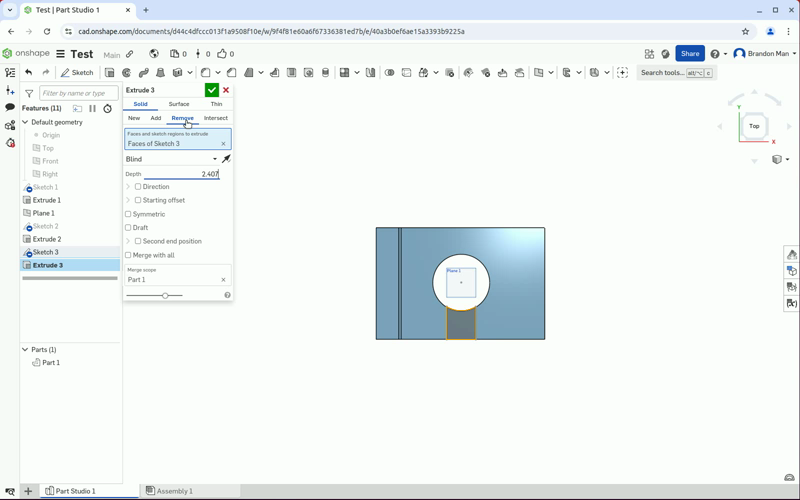
key(tab, 6)
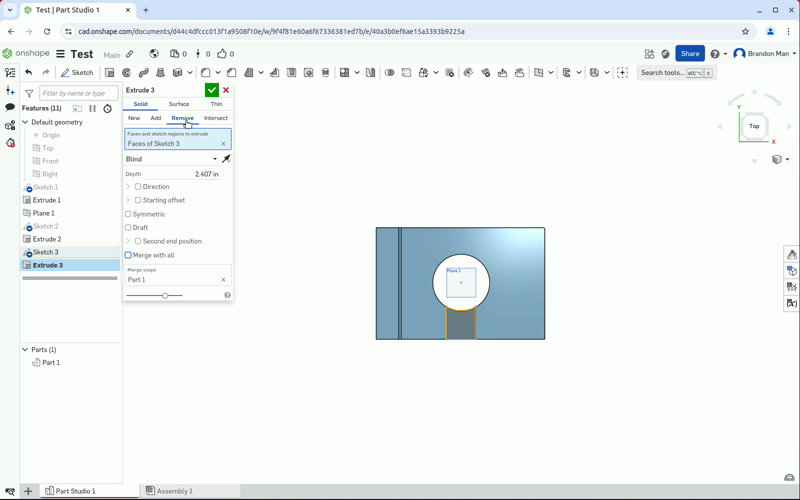
key(space)
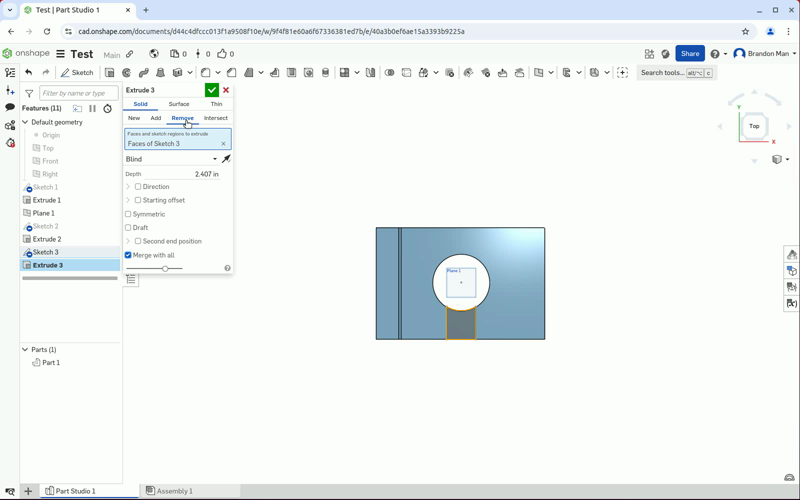
key(enter)
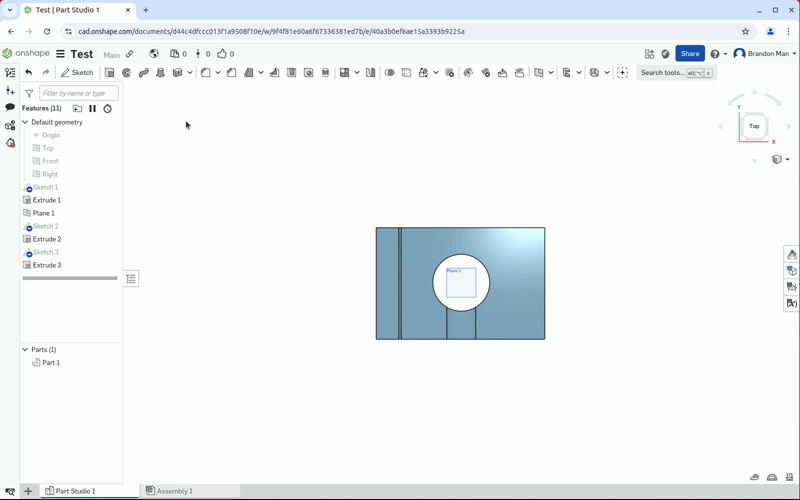
key(shift+h)
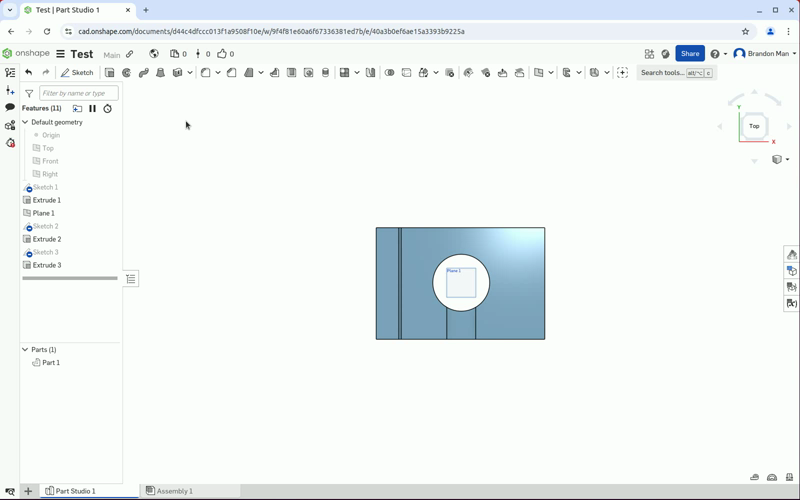
key(shift+h)
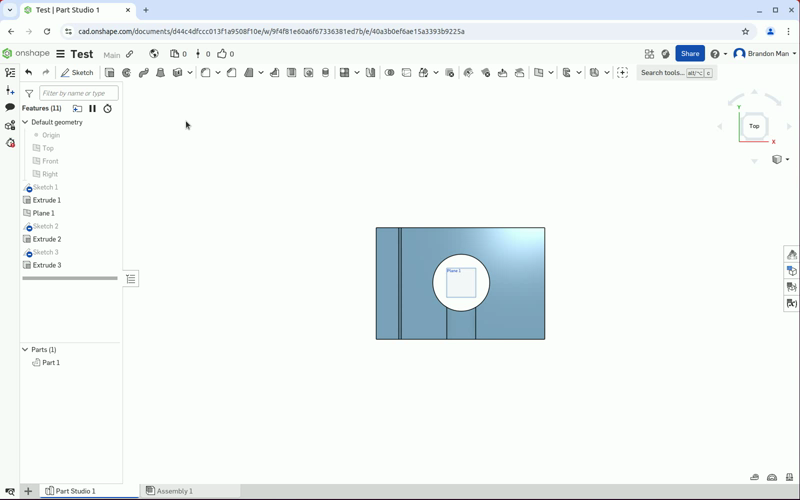
mouse_move(73, 189)
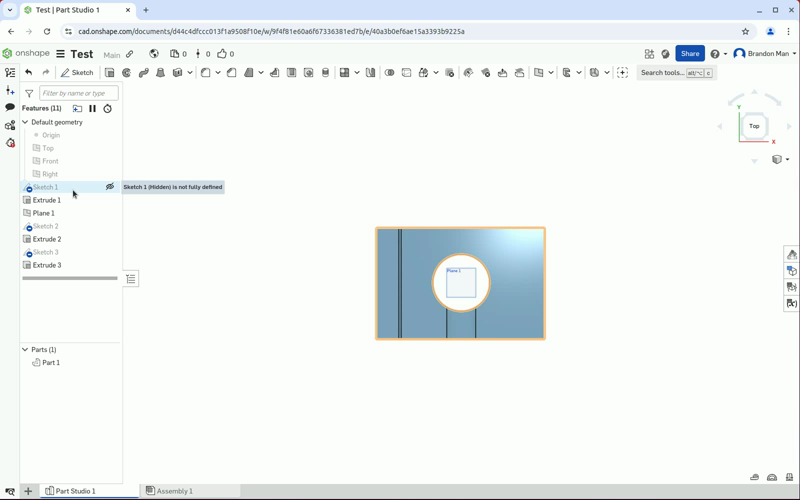
click(73, 189)
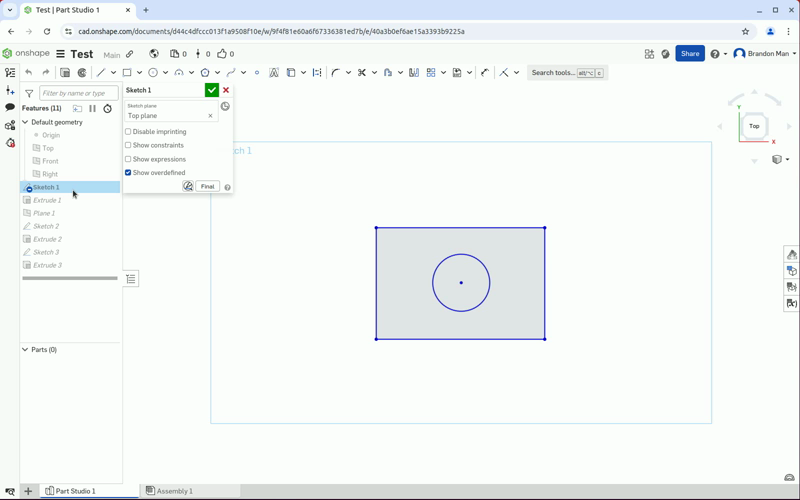
mouse_move(229, 92)
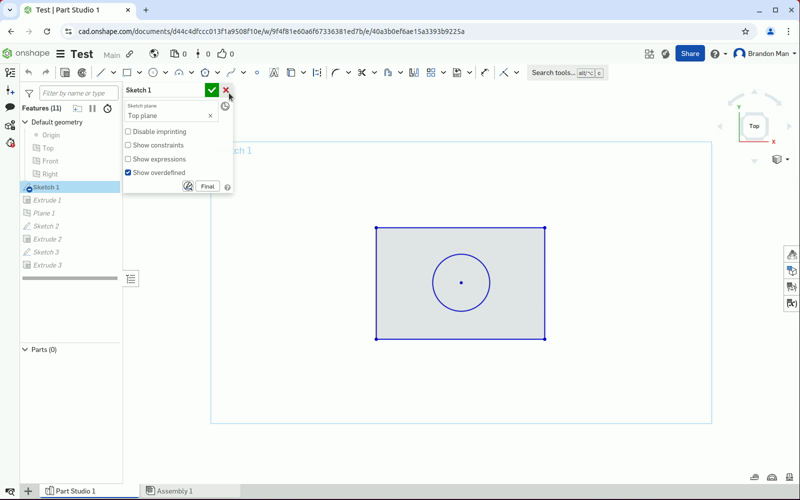
click(229, 92)
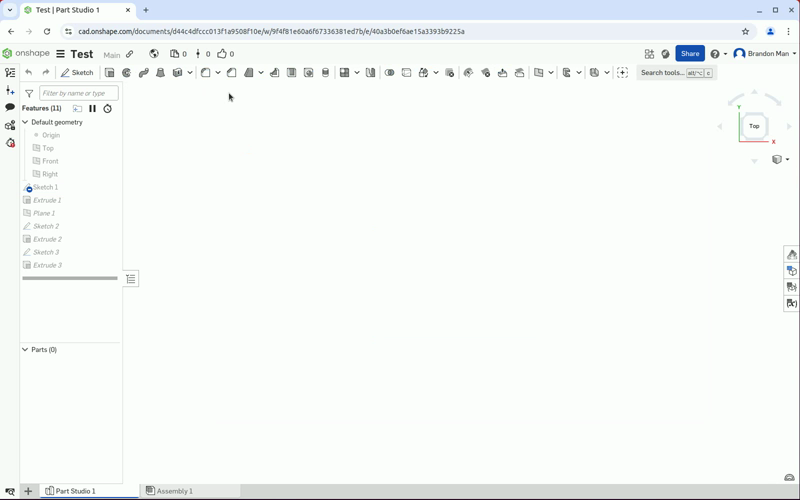
key(shift+s)
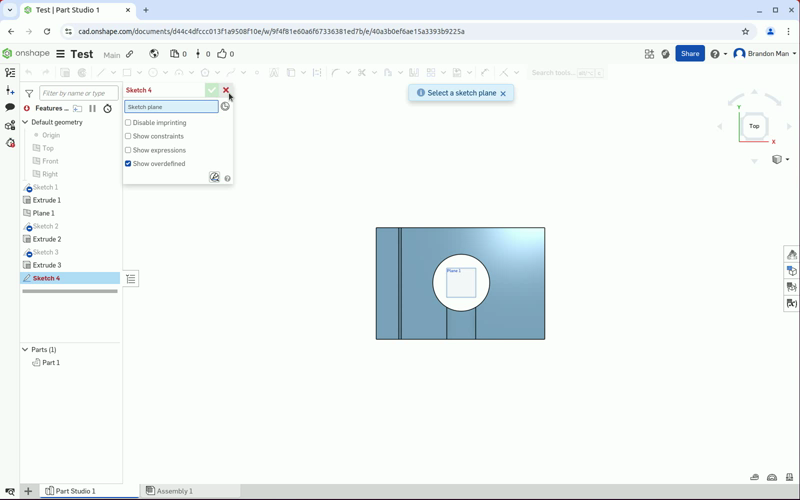
mouse_move(73, 215)
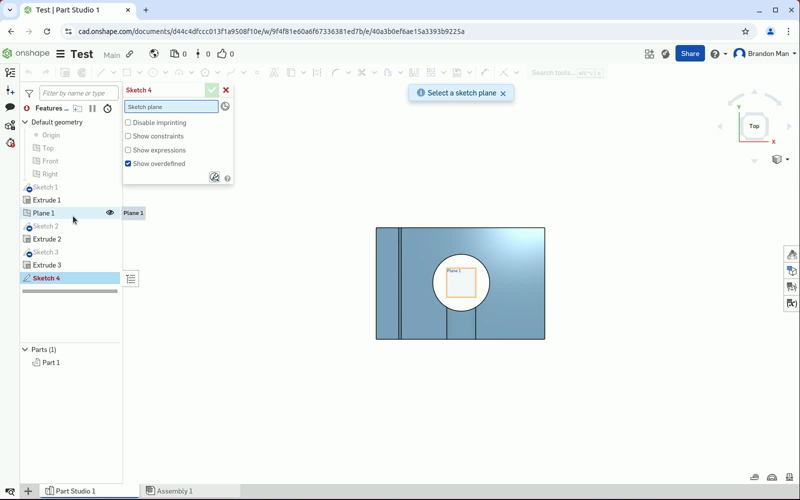
click(73, 215)
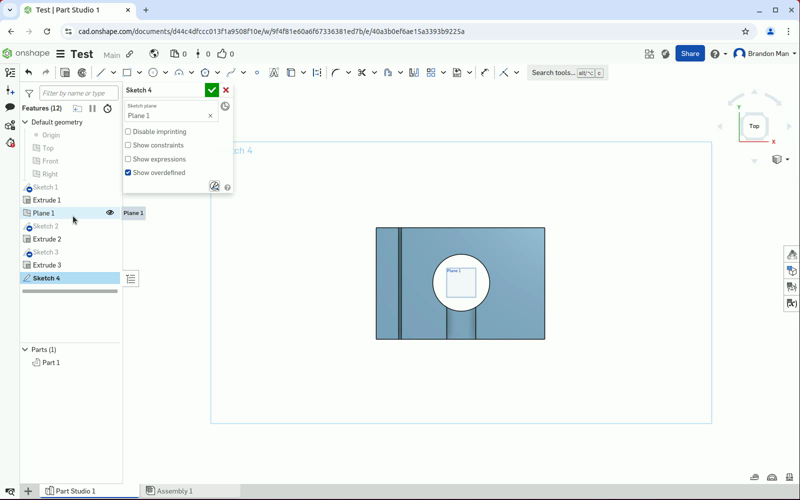
mouse_move(73, 352)
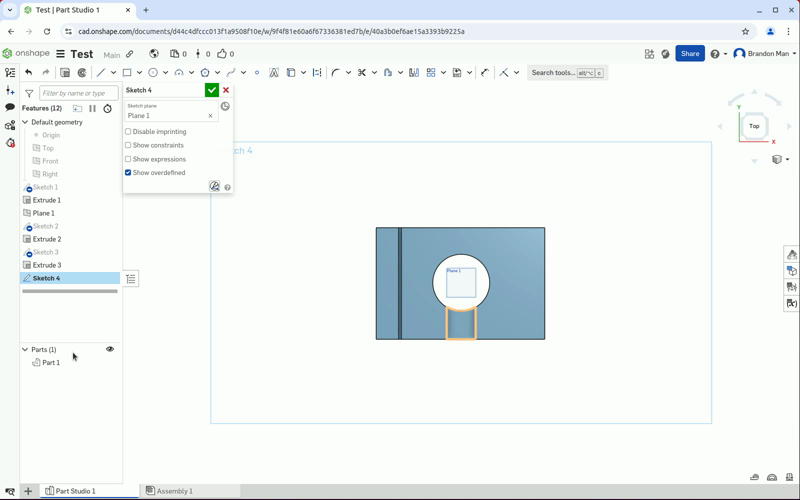
key(y)
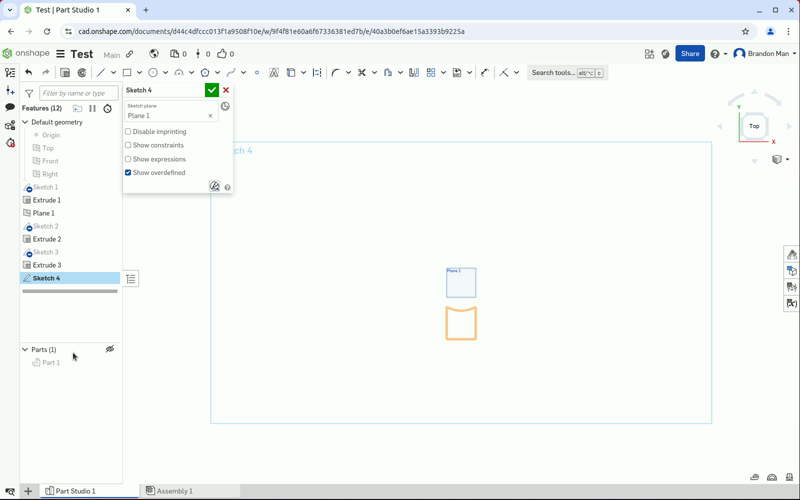
key(a)
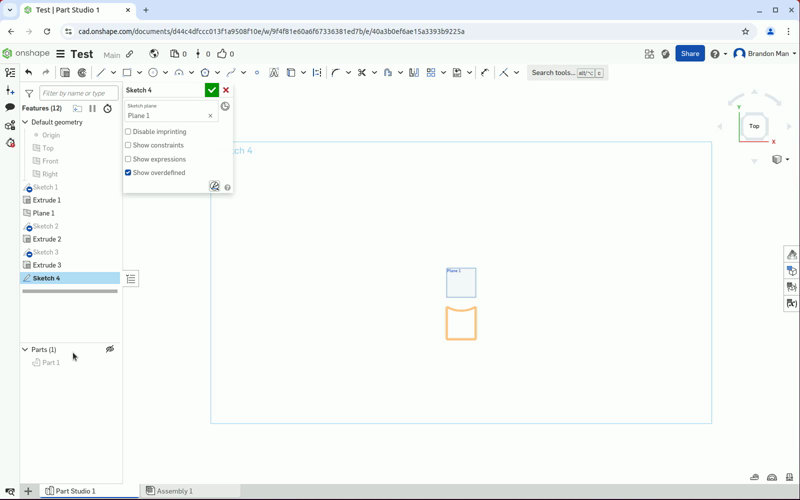
key_down(shift)
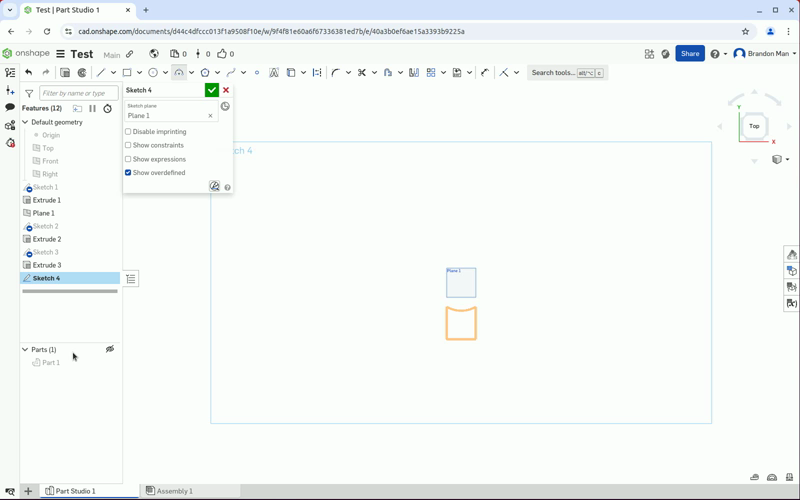
mouse_move(446, 258)
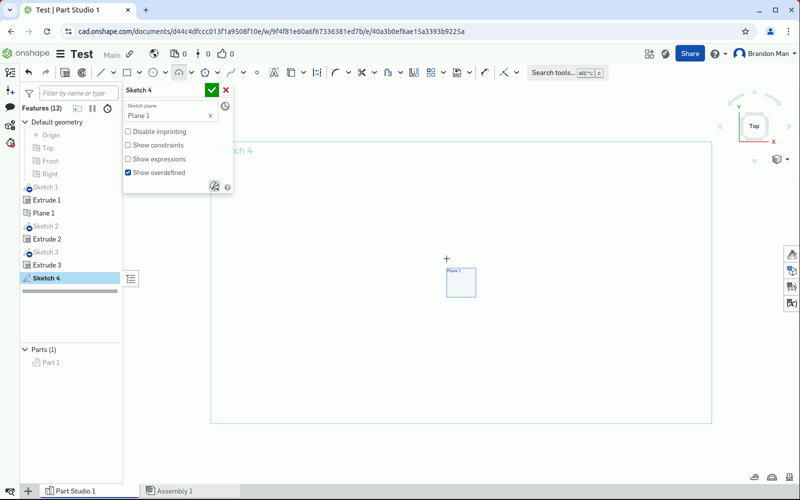
click(446, 258)
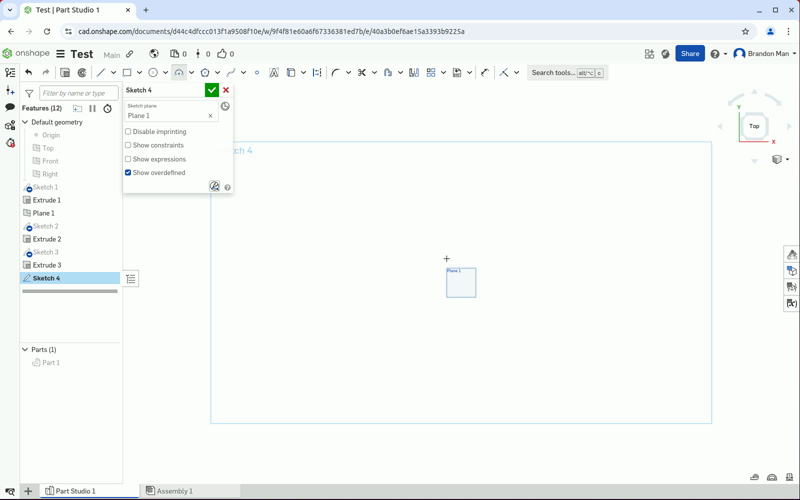
key_up(shift)
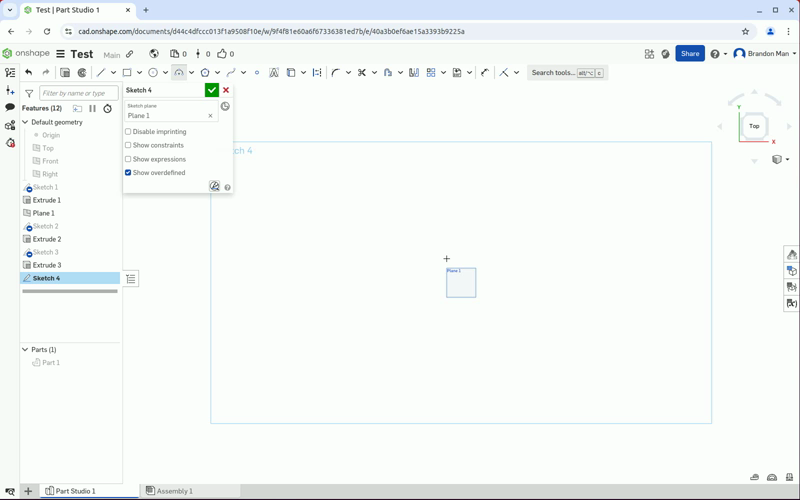
key_down(shift)
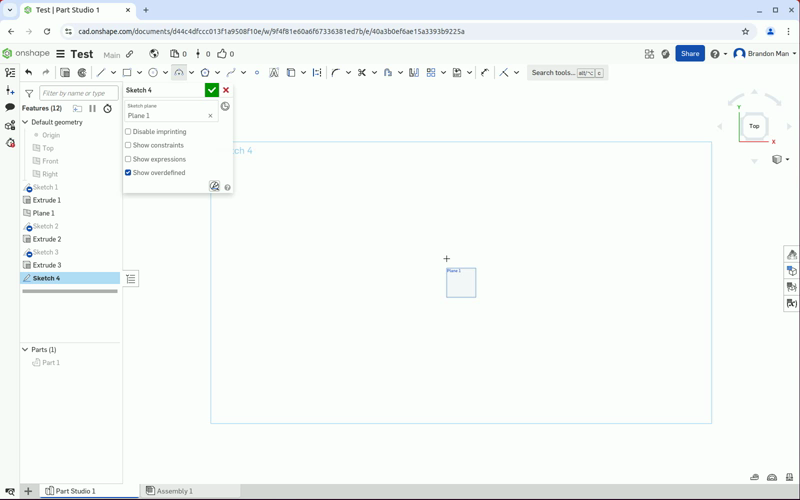
mouse_move(475, 258)
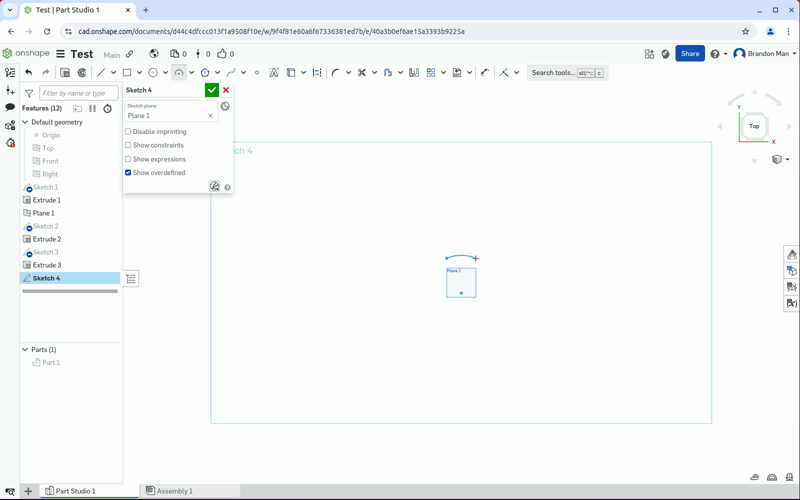
click(475, 258)
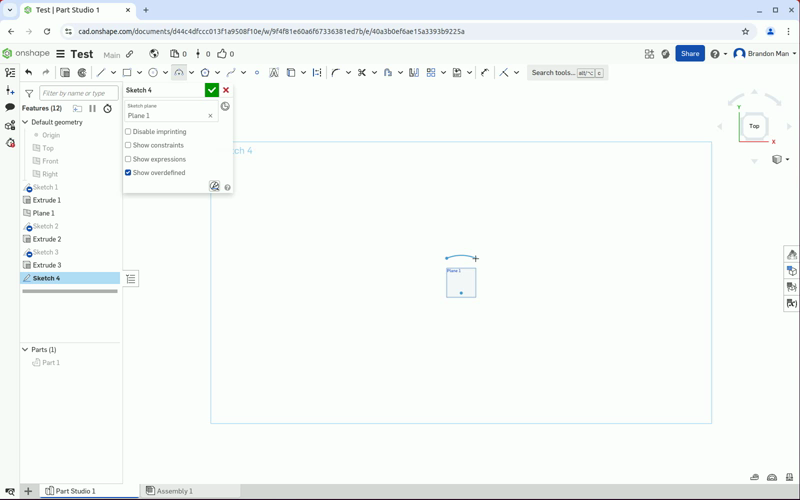
mouse_move(461, 254)
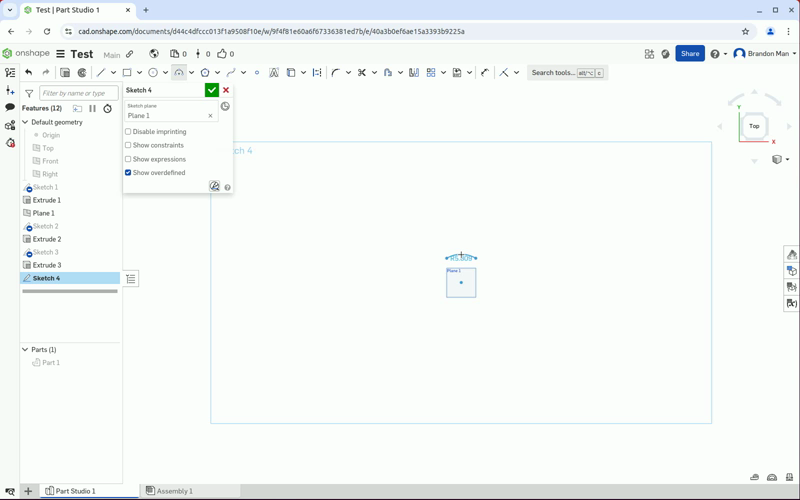
click(461, 254)
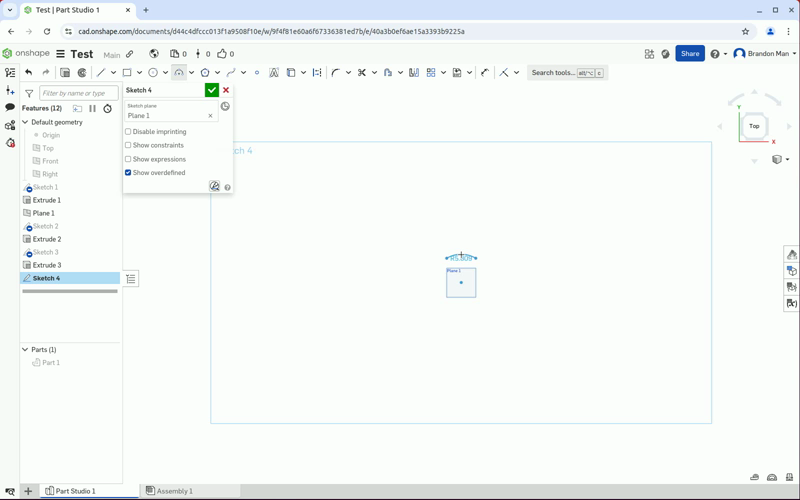
key_up(shift)
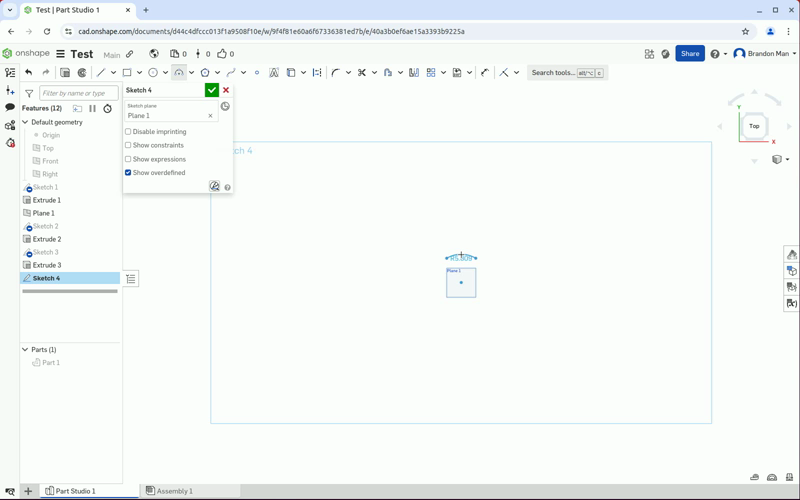
key(esc)
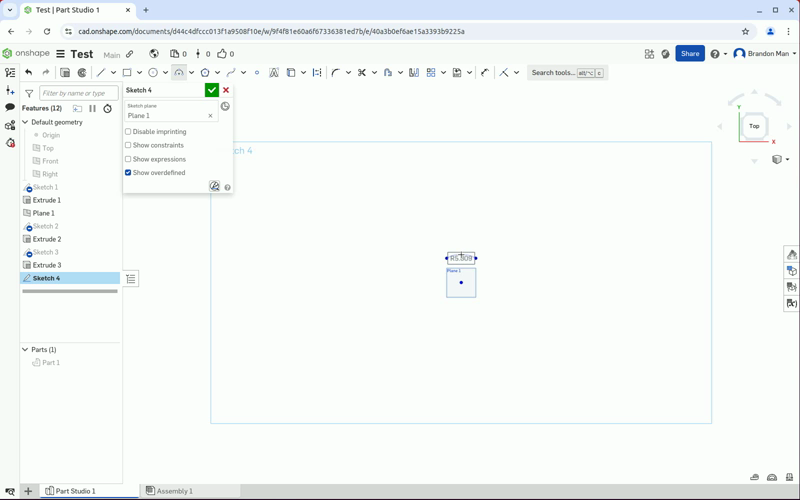
key(l)
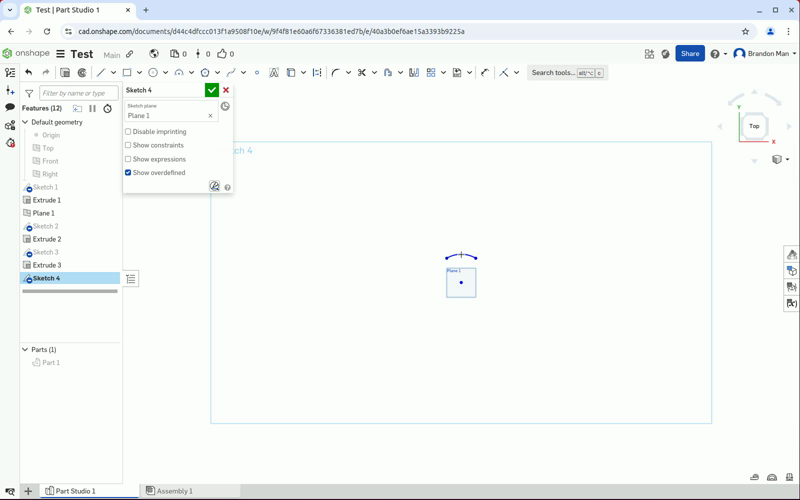
mouse_move(475, 258)
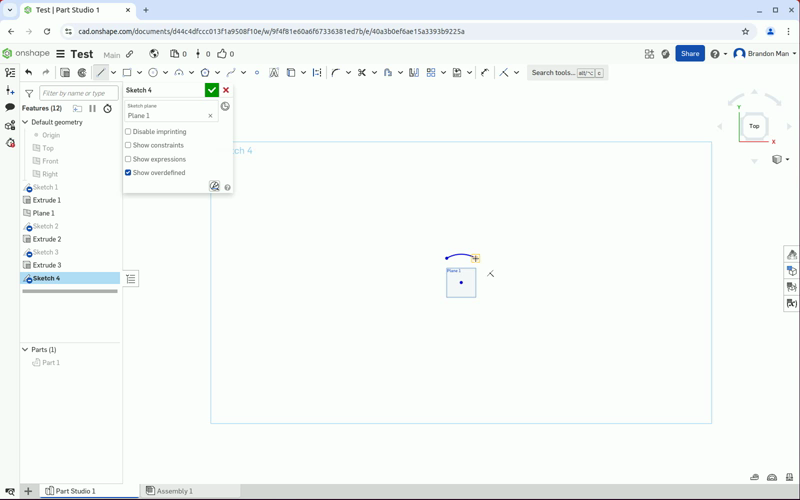
click(475, 258)
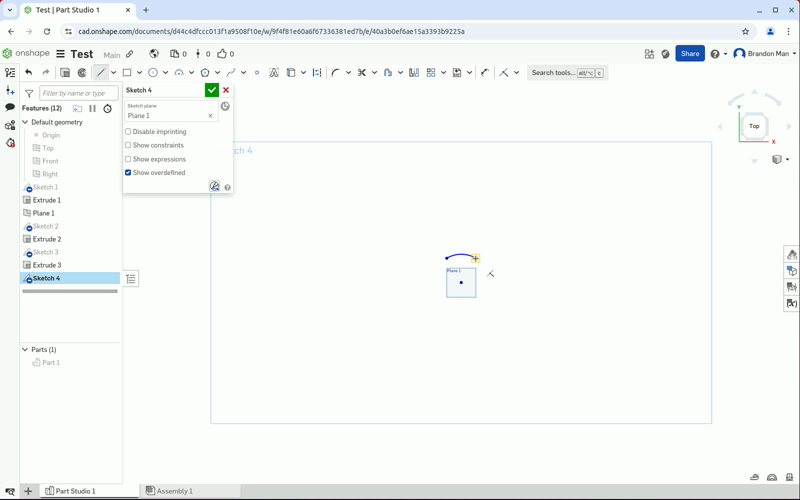
key_down(shift)
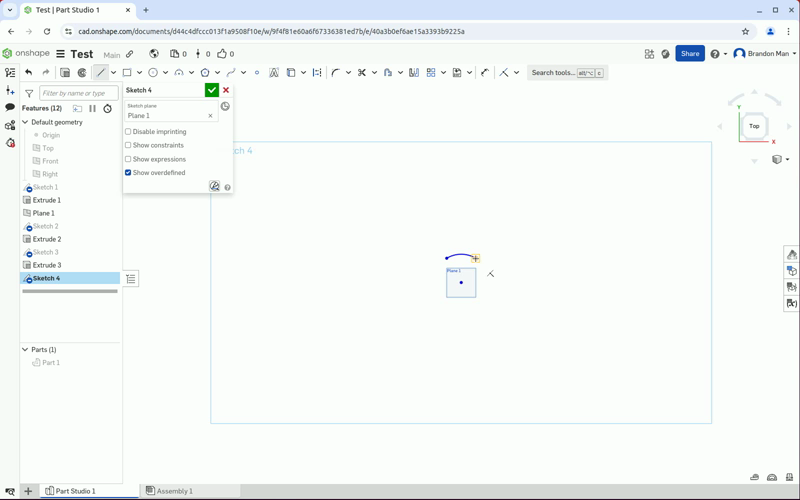
mouse_move(505, 258)
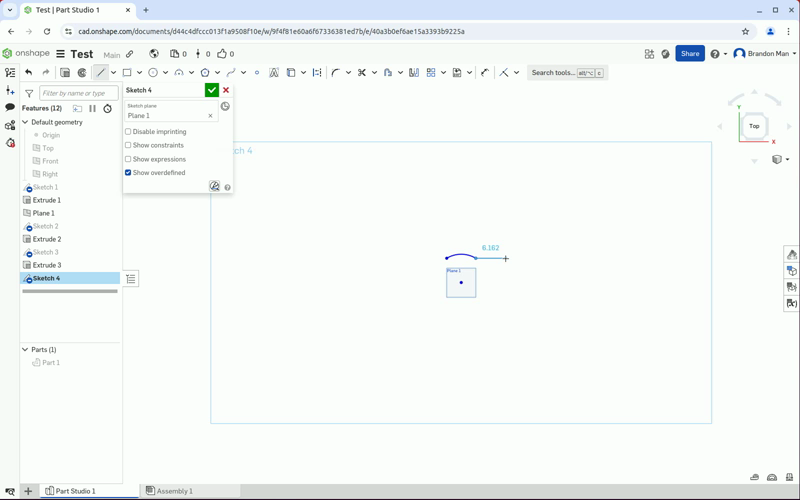
mouse_move(475, 225)
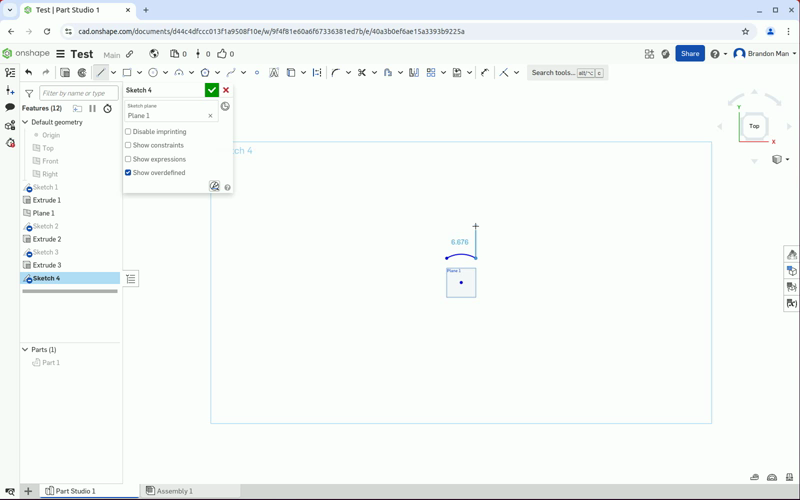
click(475, 225)
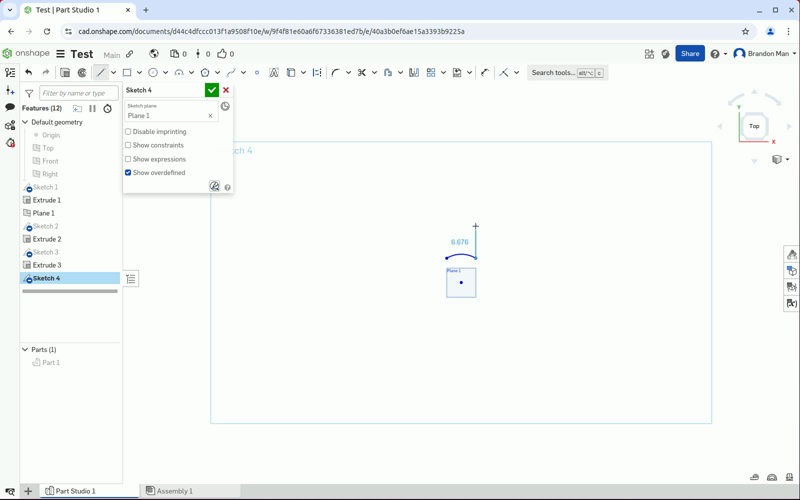
key_up(shift)
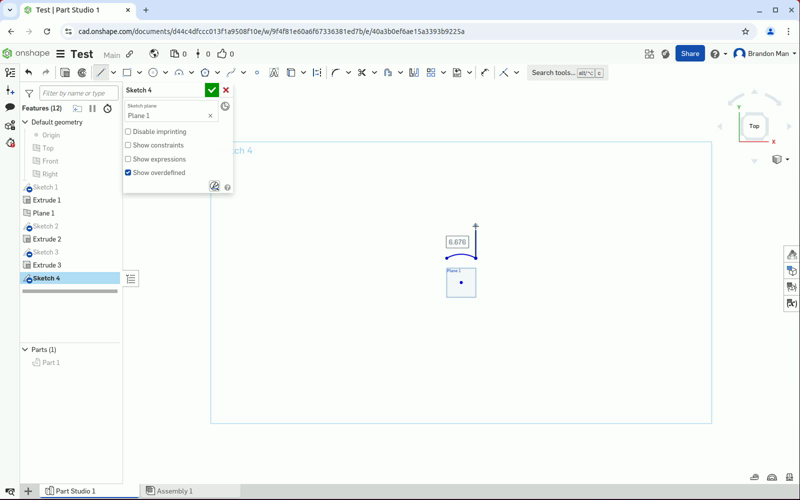
key_down(shift)
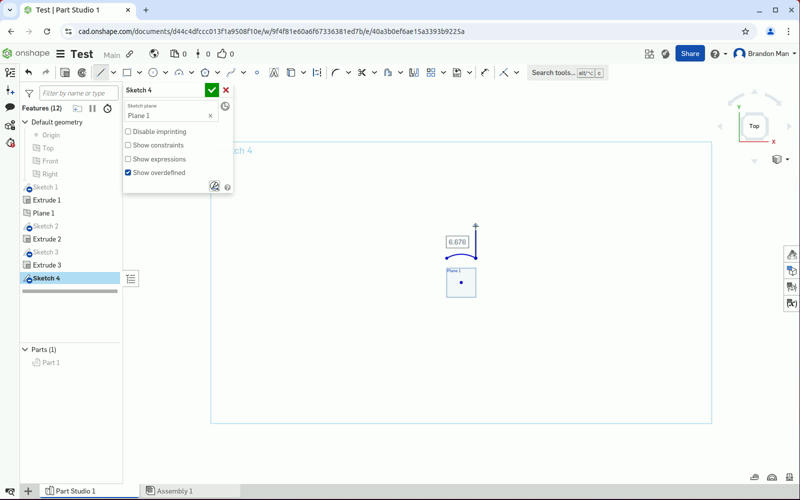
mouse_move(505, 225)
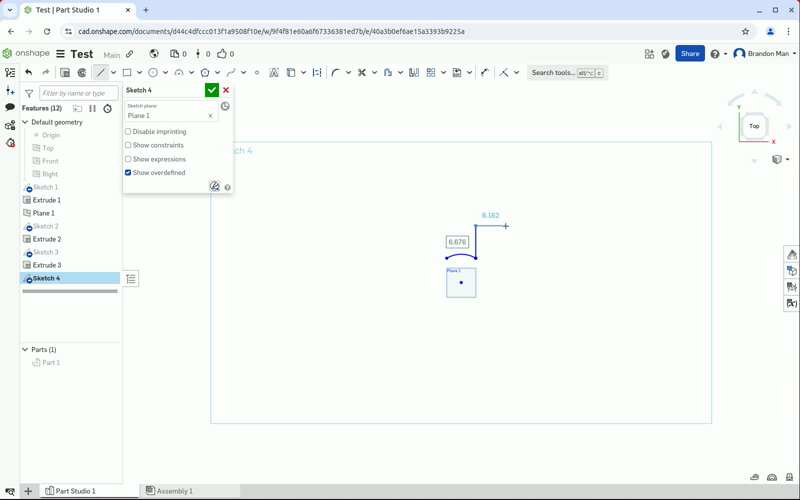
mouse_move(446, 225)
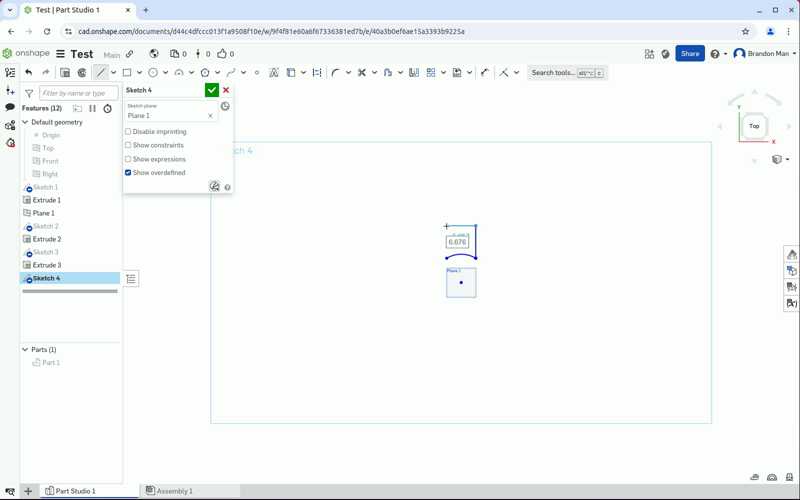
click(446, 225)
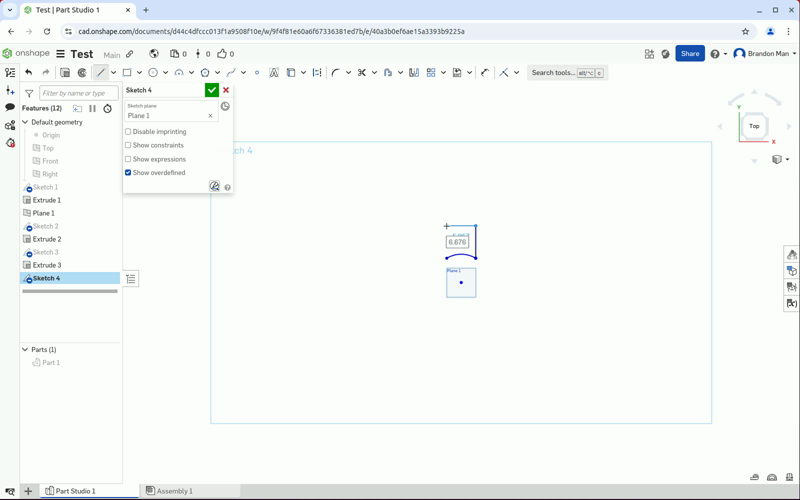
key_up(shift)
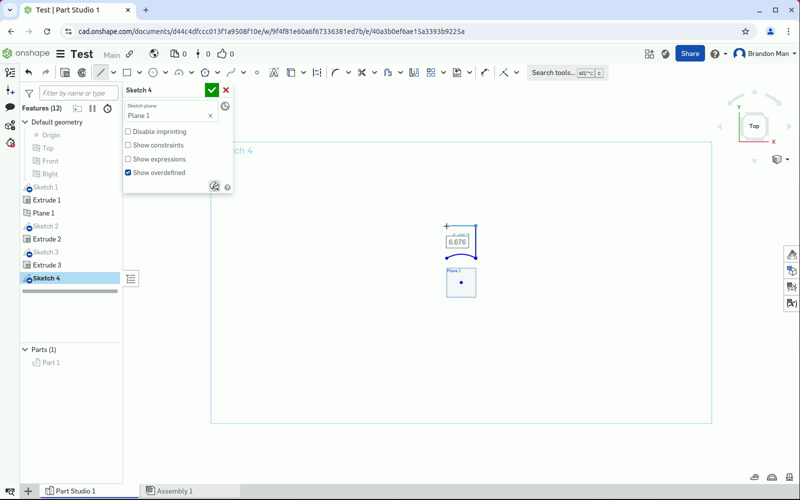
mouse_move(476, 225)
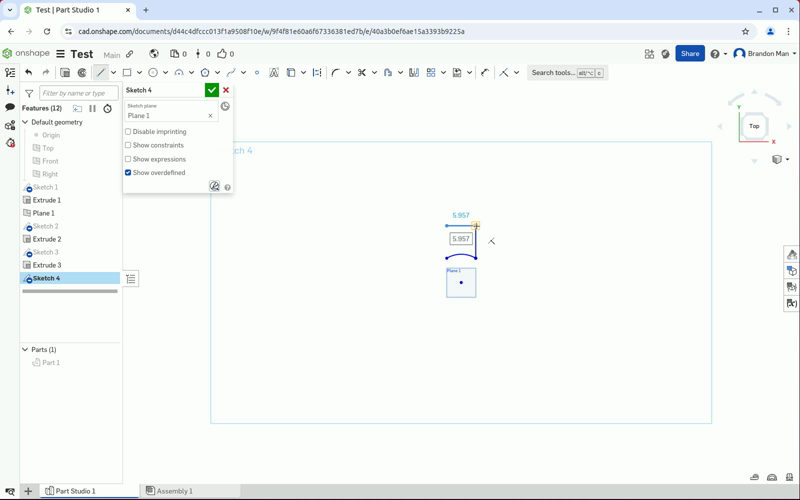
key_down(shift)
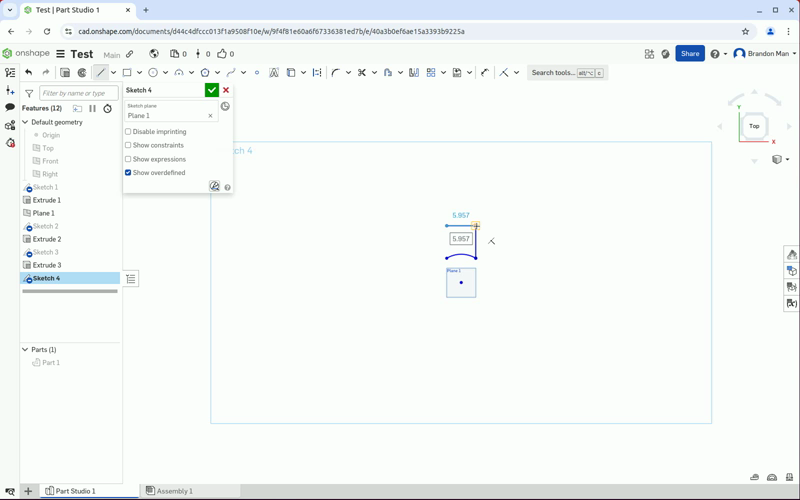
mouse_move(446, 258)
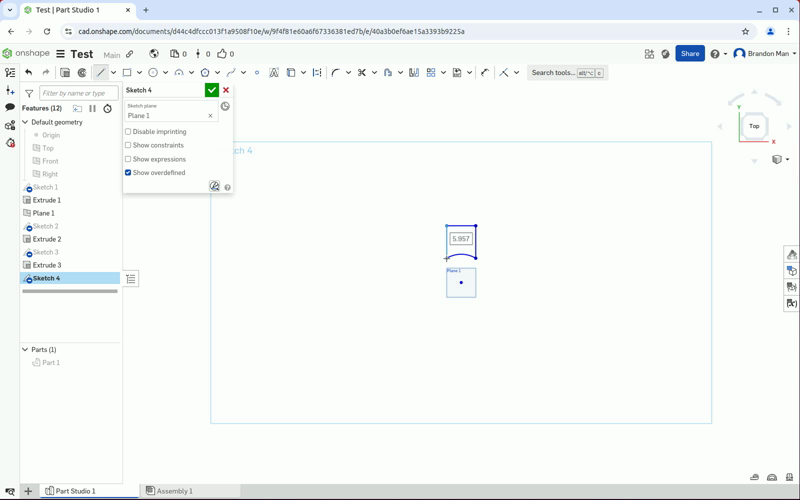
key_up(shift)
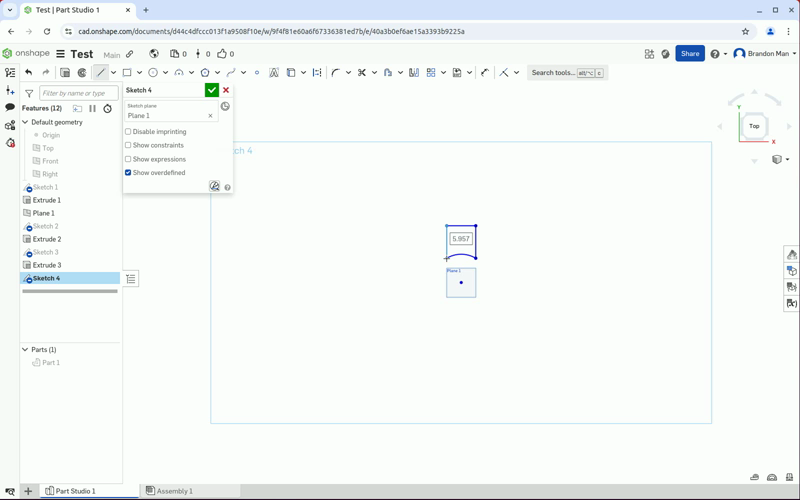
click(446, 258)
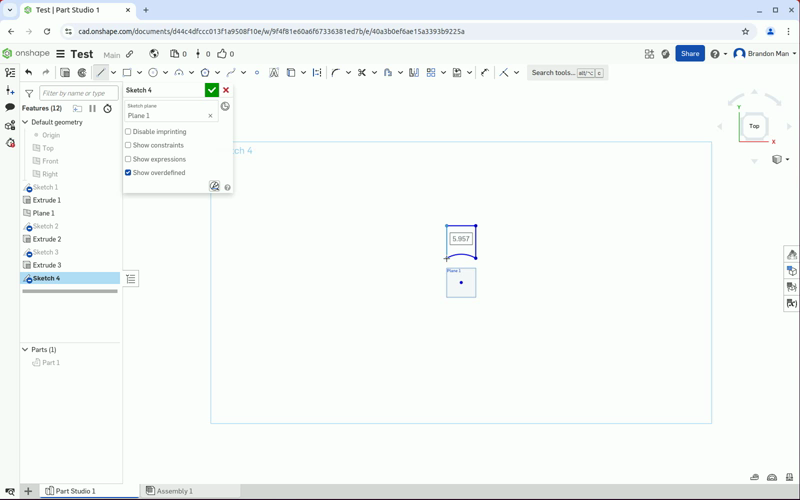
key(esc)
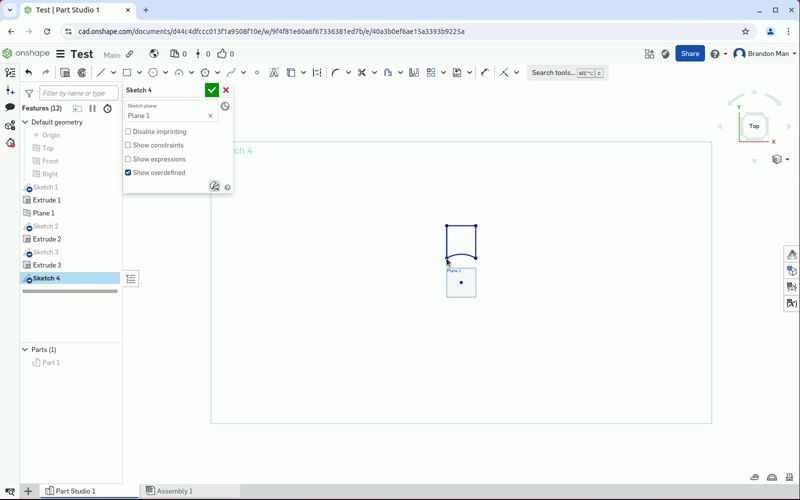
mouse_move(451, 240)
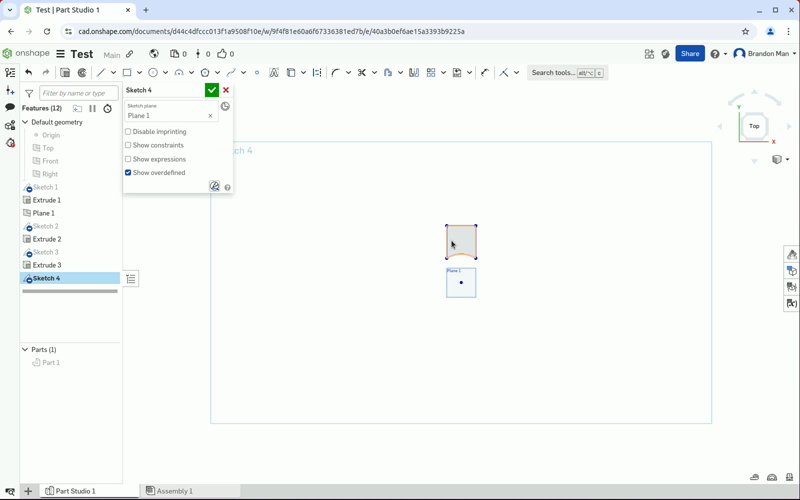
scroll(6)
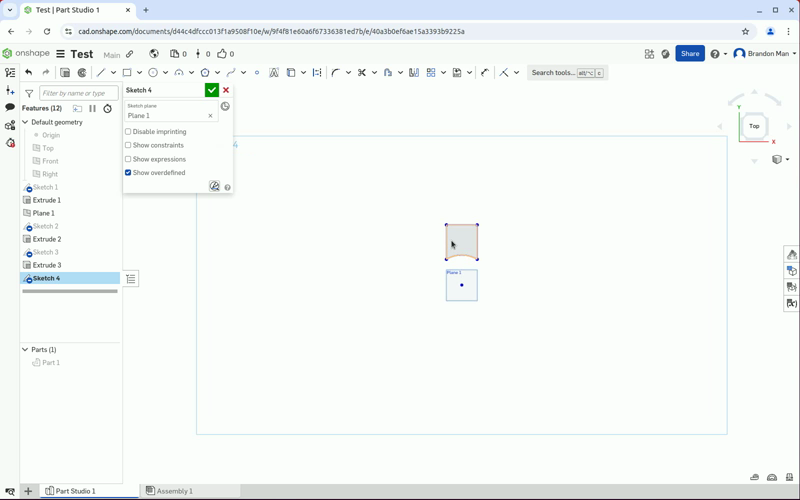
scroll(6)
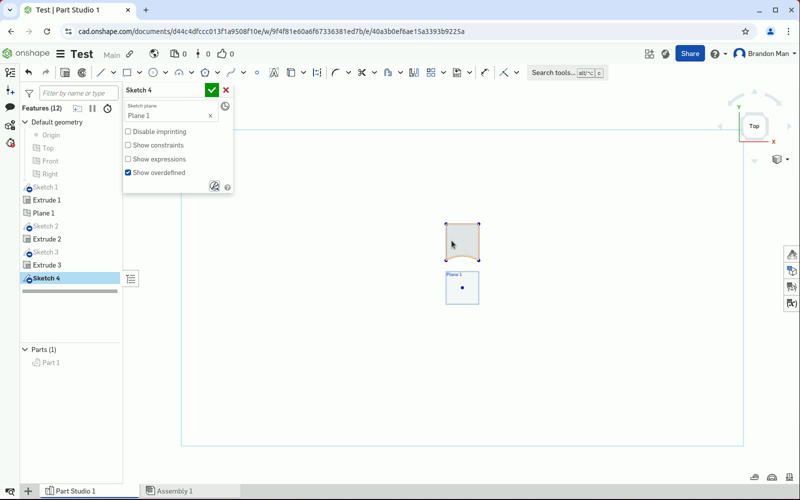
scroll(6)
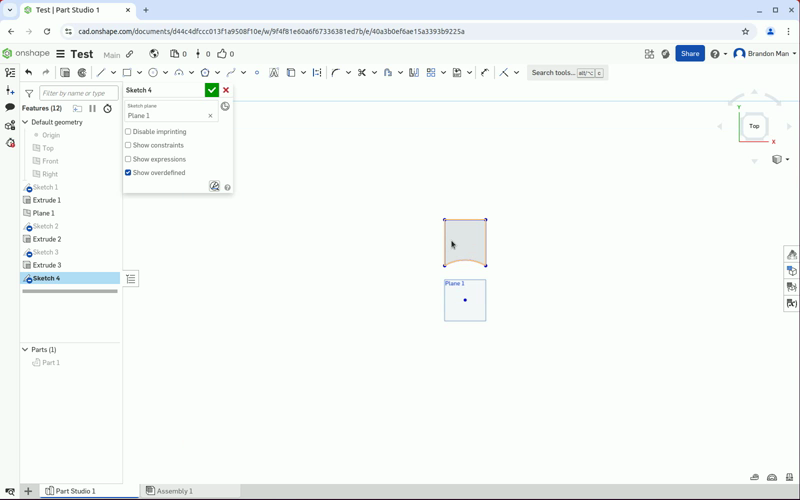
scroll(6)
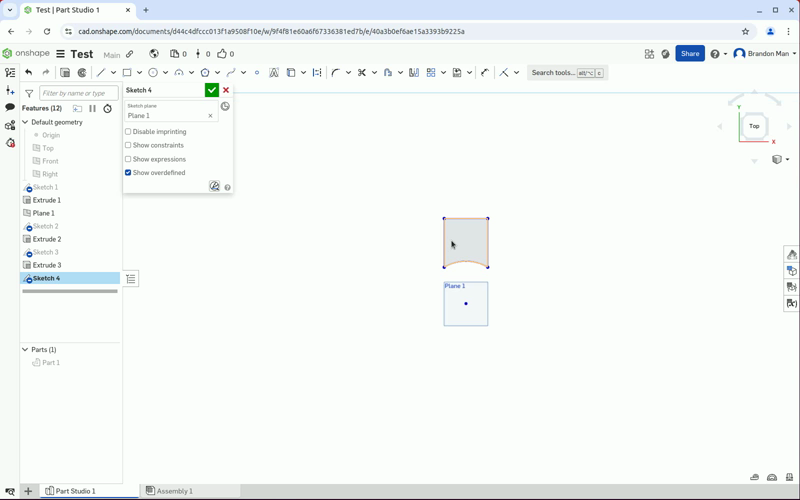
scroll(6)
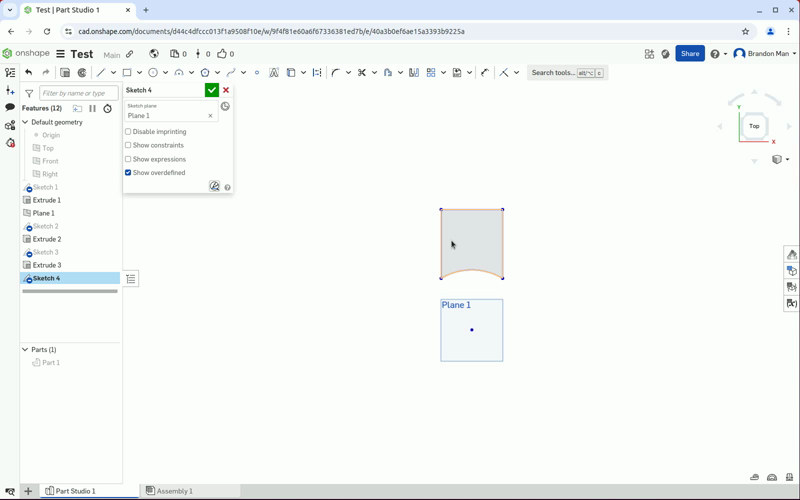
scroll(6)
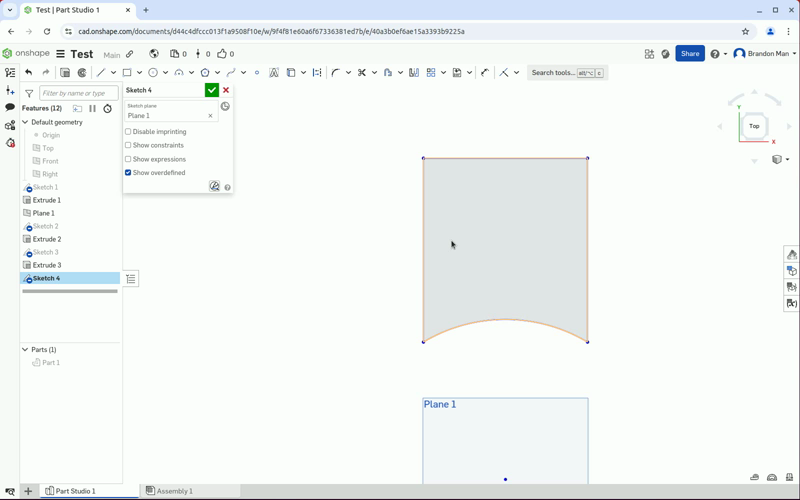
scroll(6)
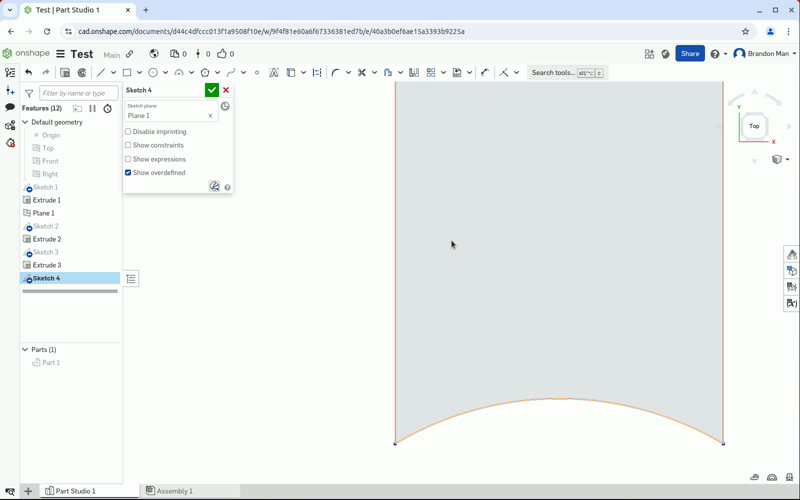
click(451, 240)
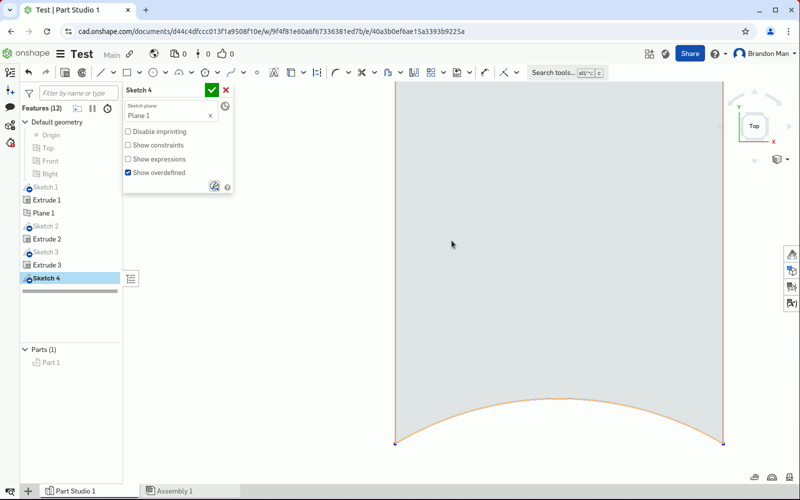
scroll(-6)
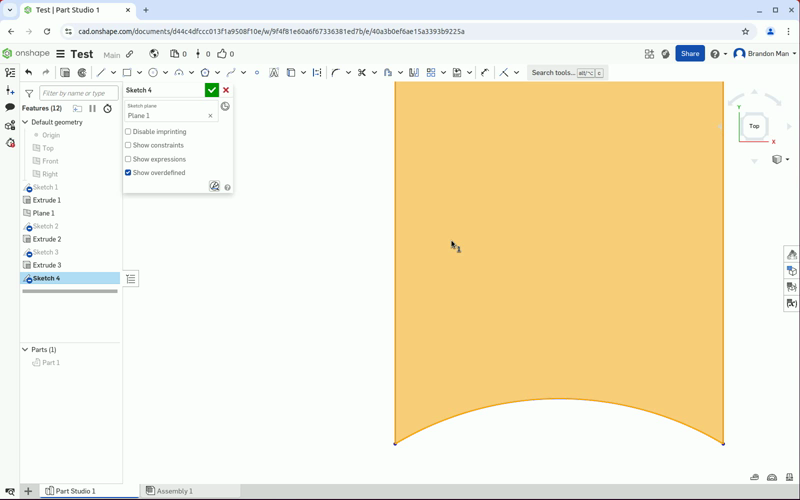
scroll(-6)
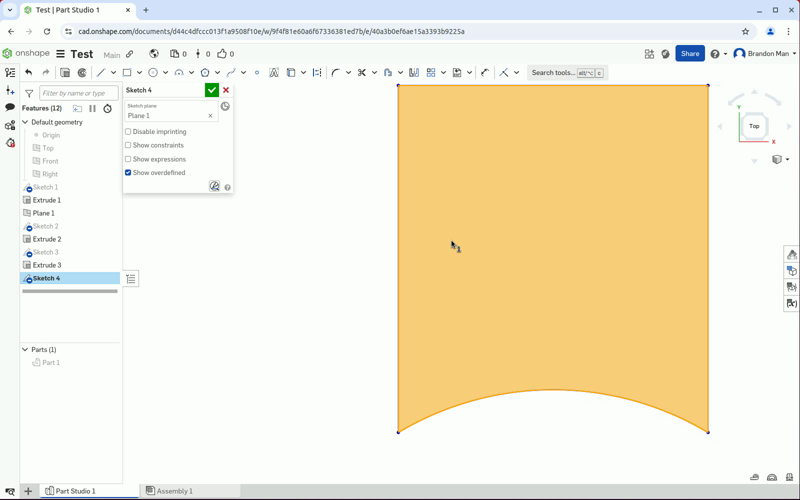
scroll(-6)
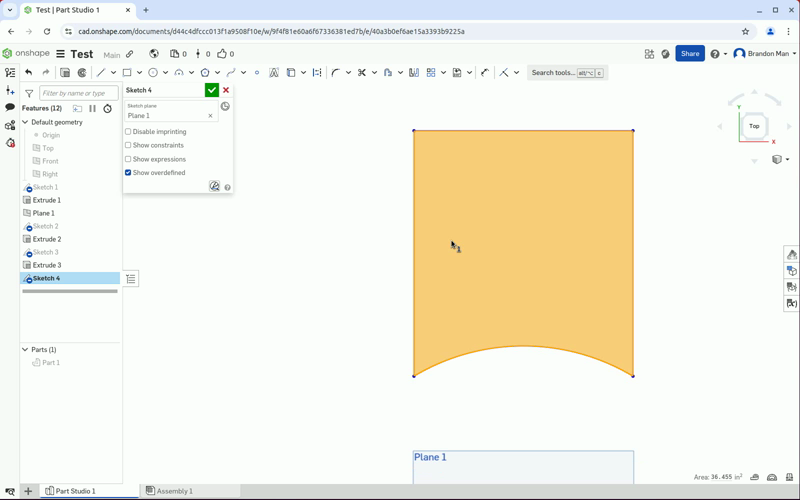
scroll(-6)
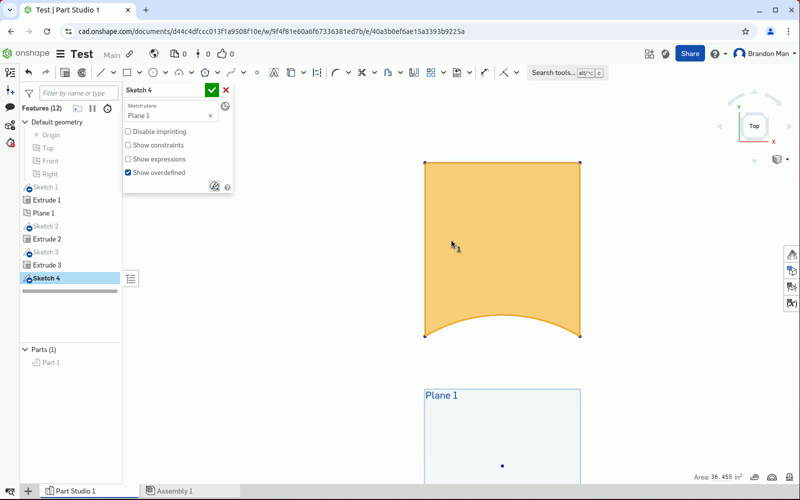
scroll(-6)
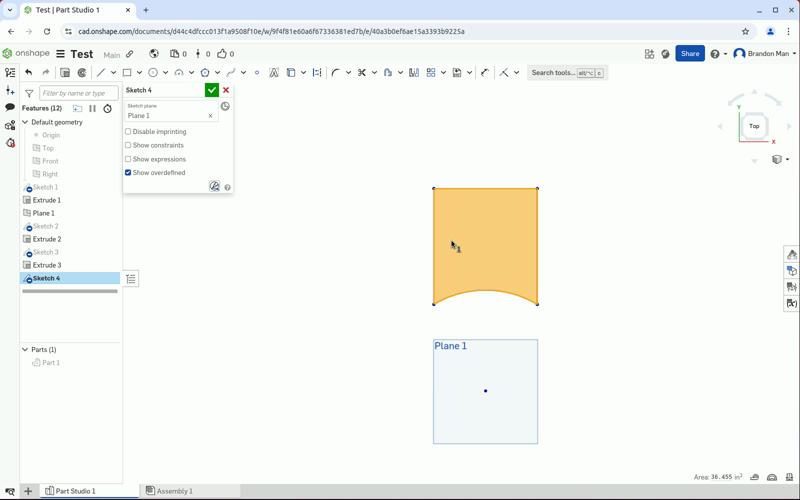
scroll(-6)
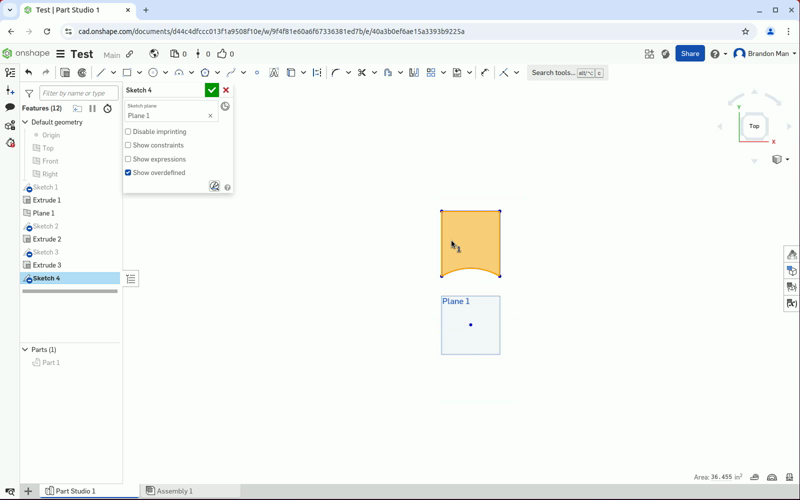
scroll(-6)
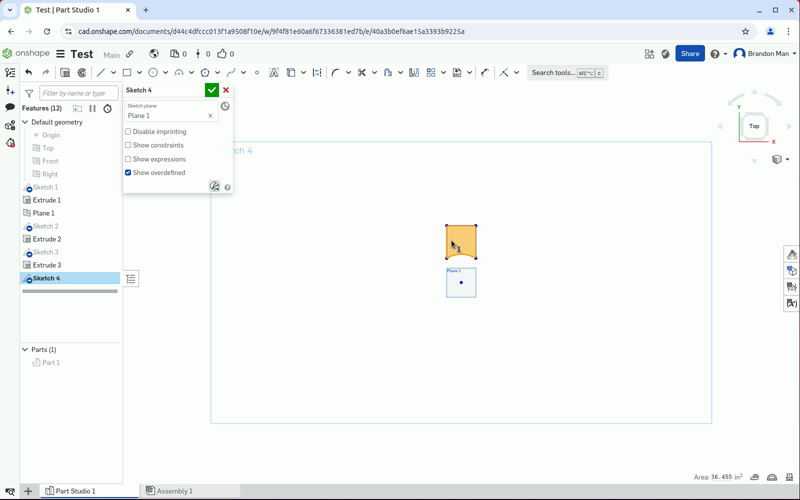
mouse_move(73, 352)
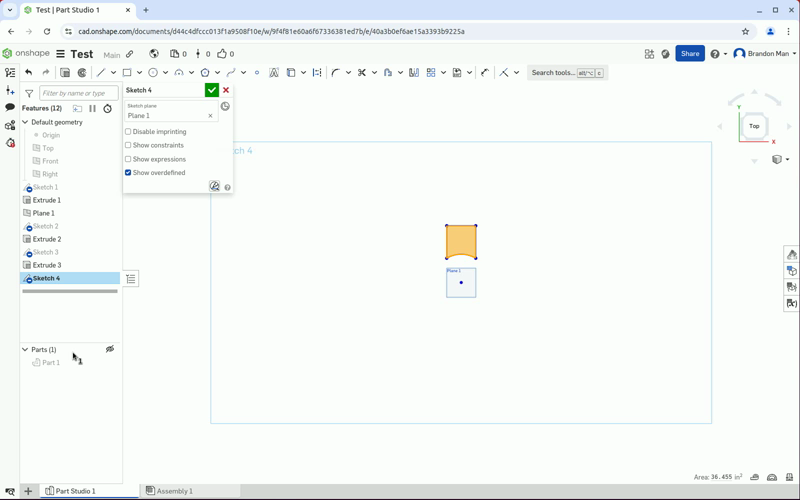
key(shift+y)
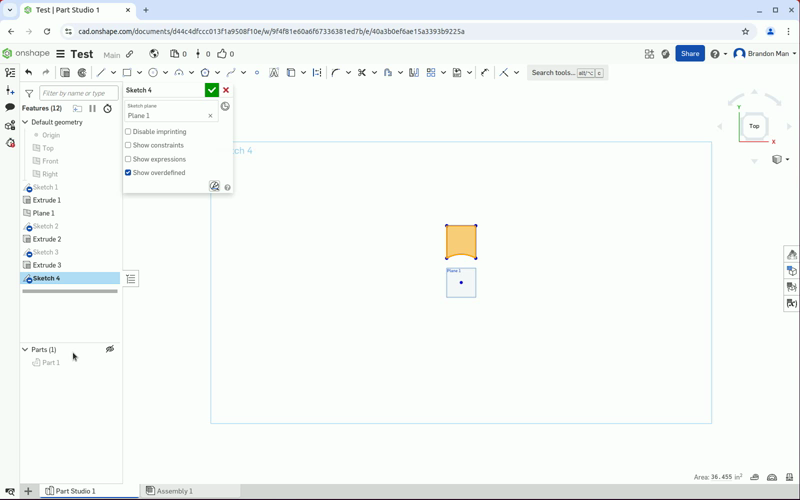
key(shift+e)
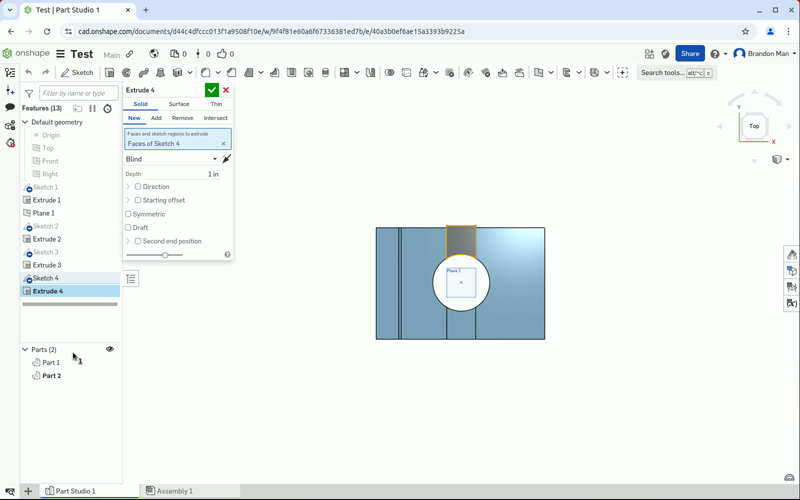
mouse_move(143, 106)
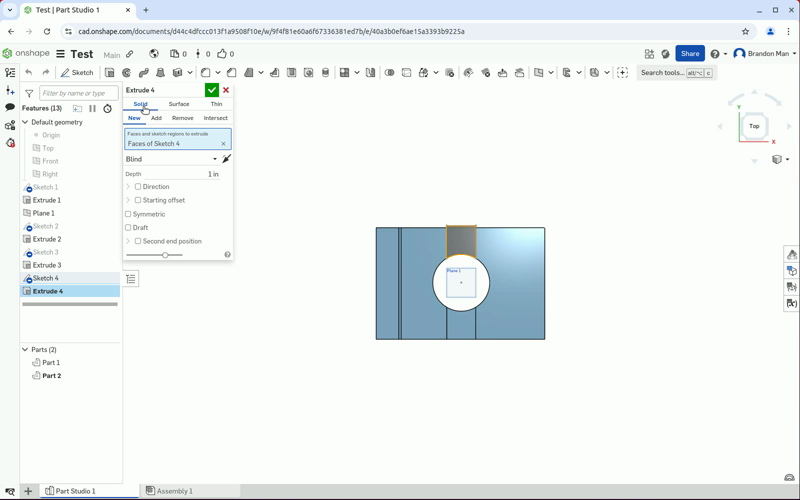
click(143, 106)
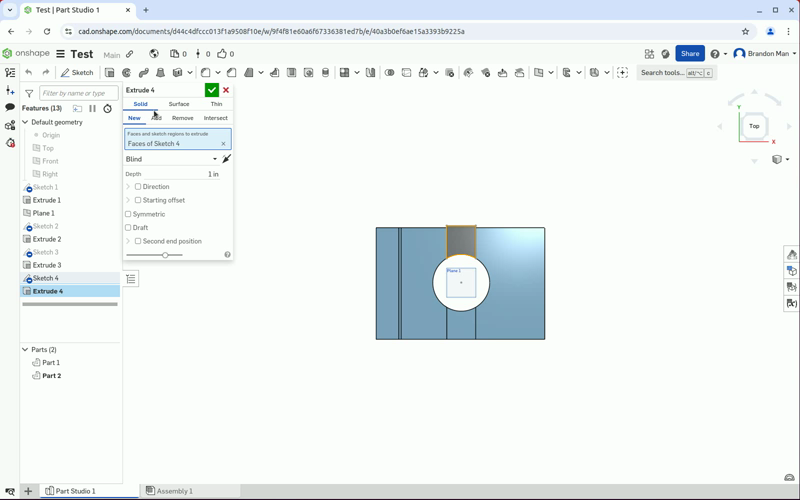
mouse_move(186, 120)
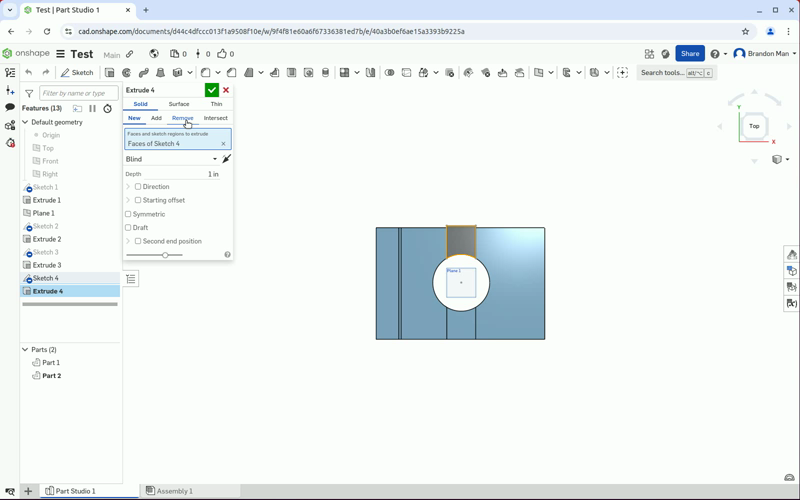
click(186, 120)
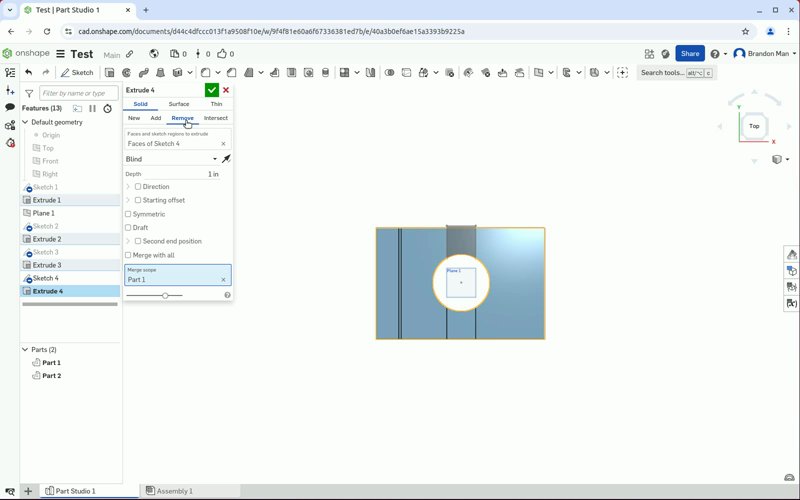
key(tab, 4)
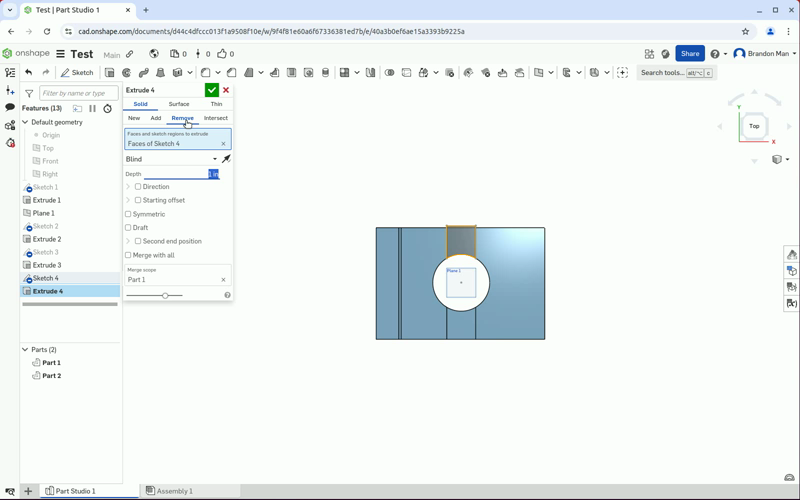
text(2.407)
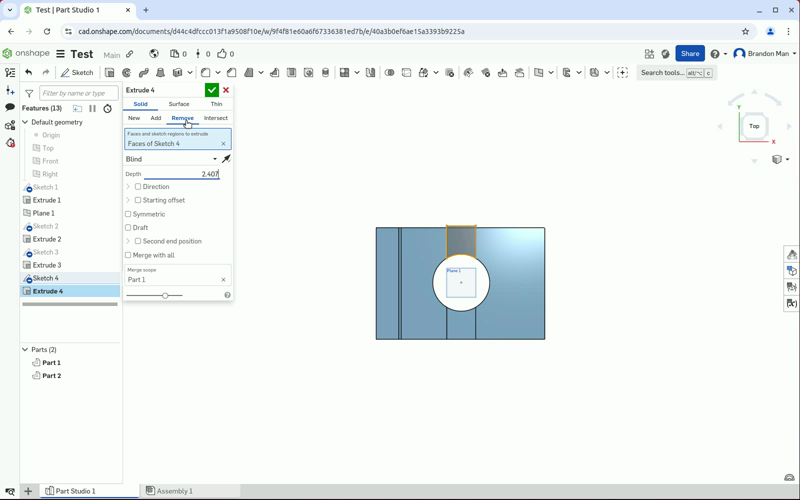
key(tab, 6)
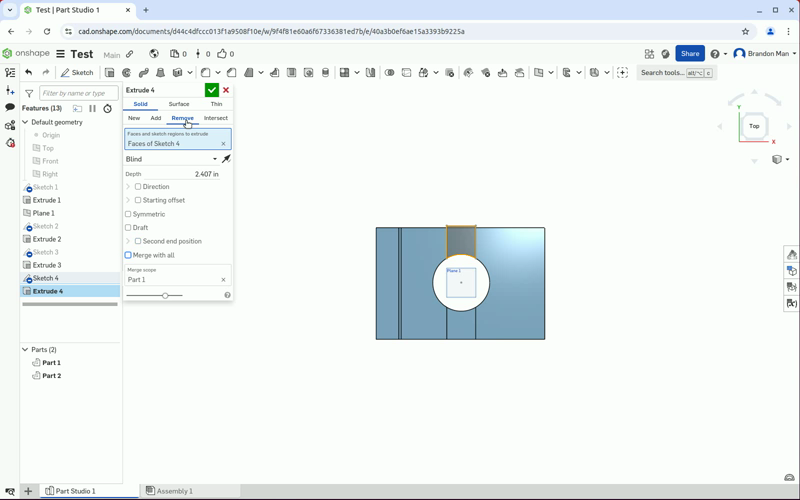
key(space)
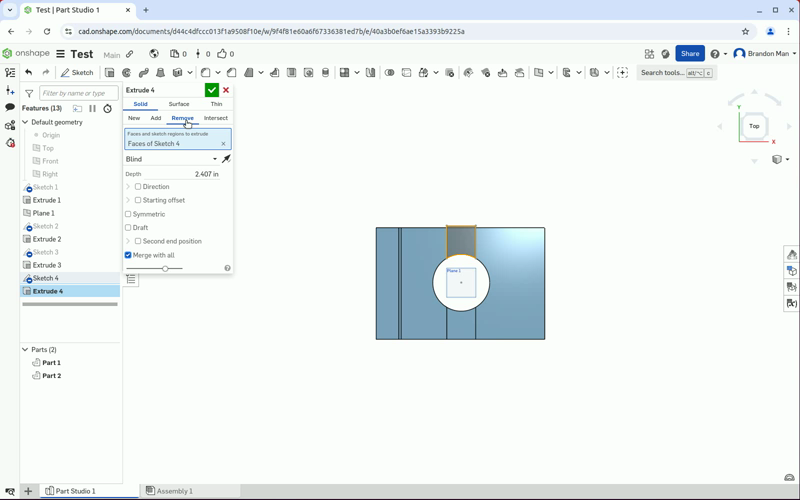
key(enter)
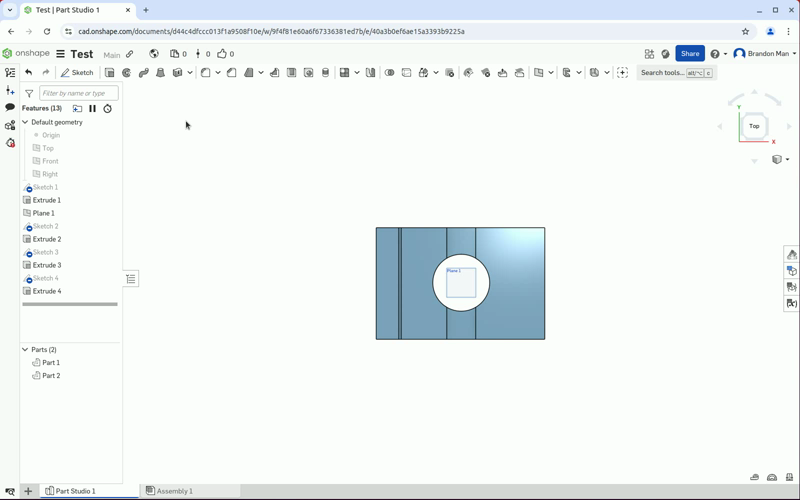
key(shift+h)
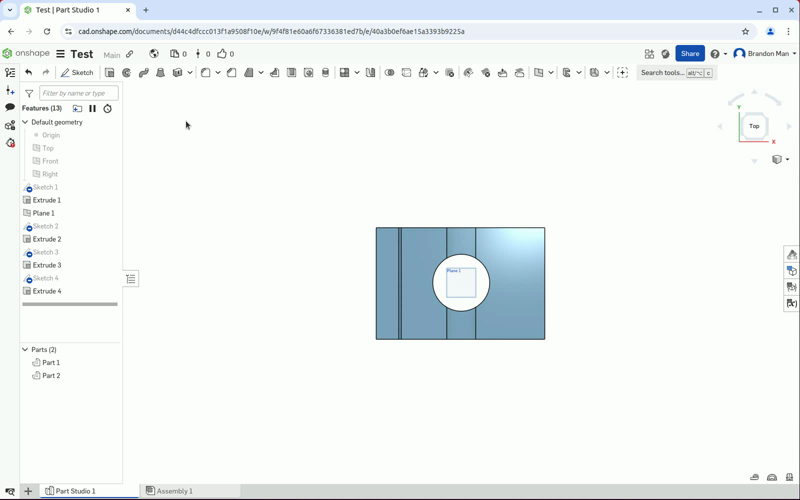
key(shift+h)
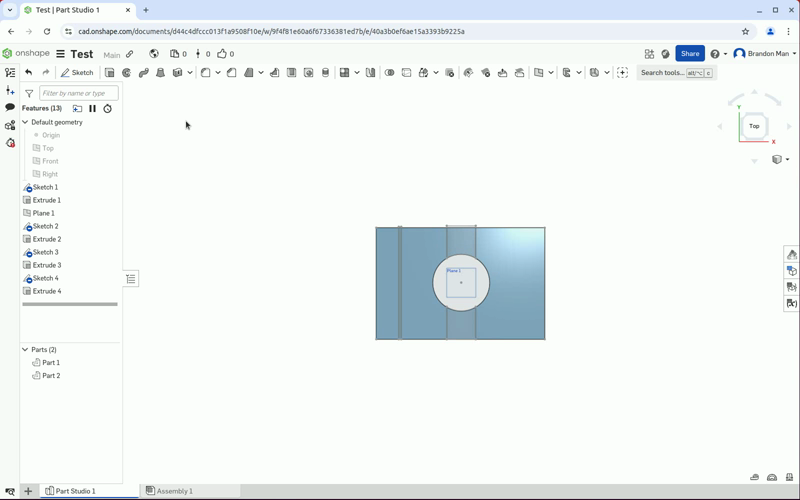
key(shift+7)
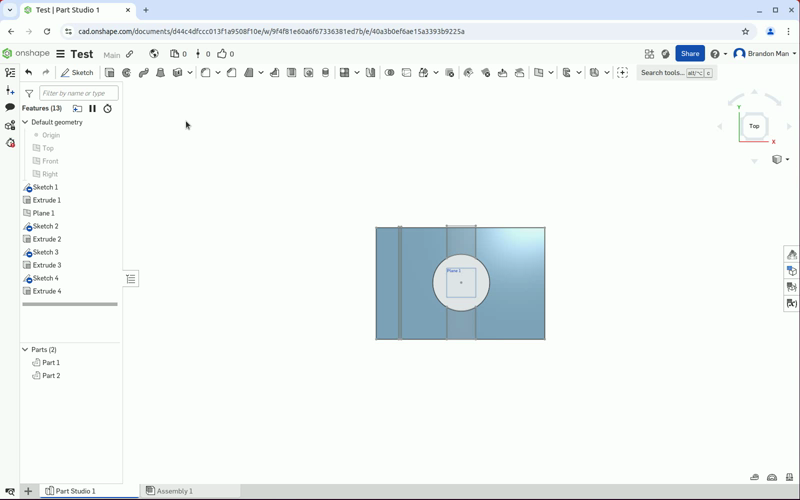
key(up, 3)
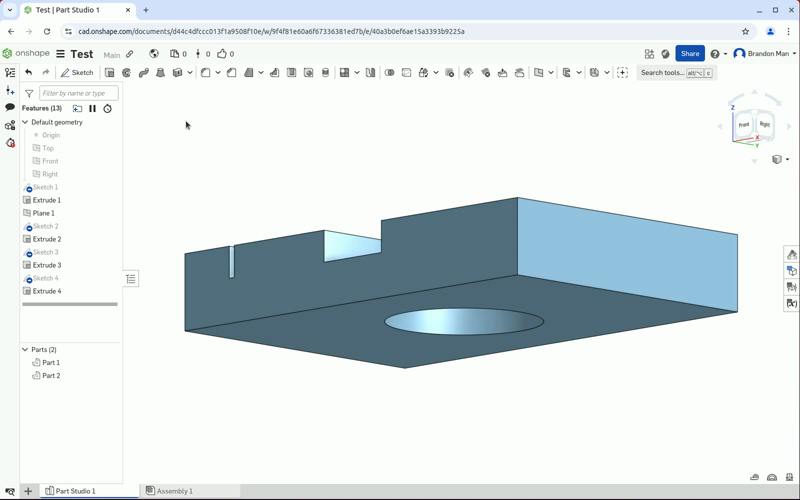
key(left, 3)
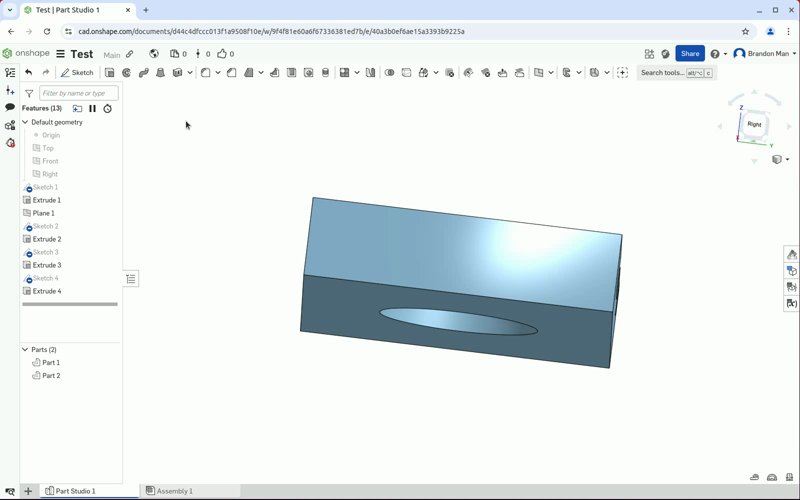
key(right, 3)
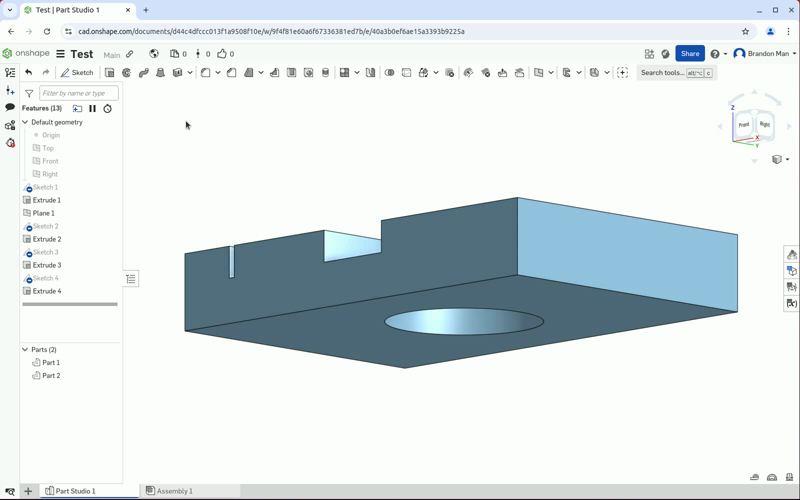
key(down, 3)
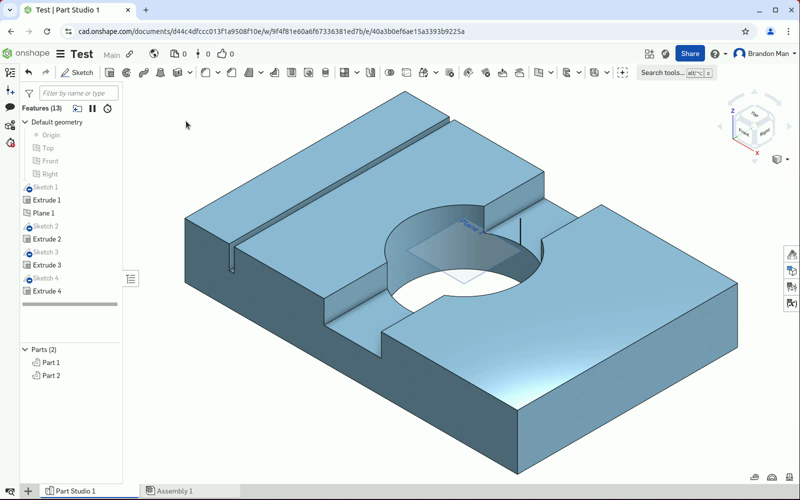
mouse_move(73, 189)
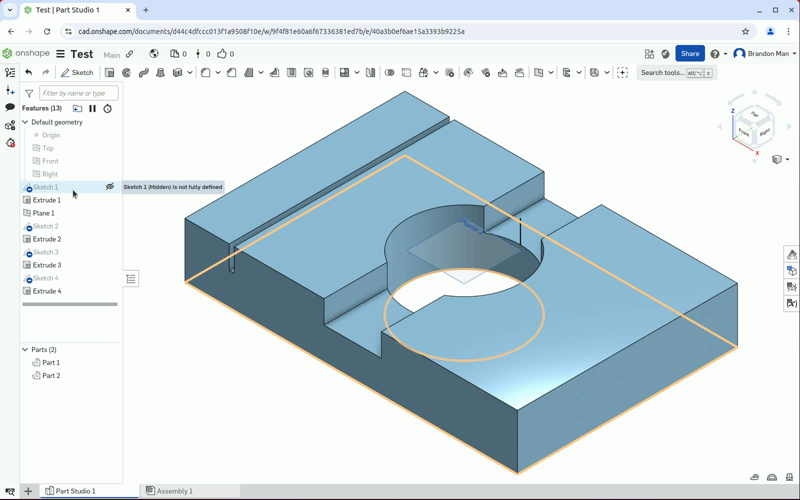
click(73, 189)